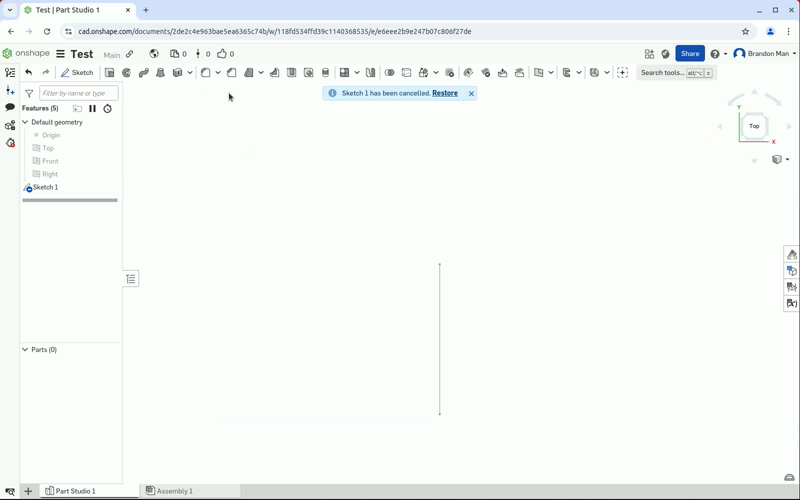
key(shift+h)
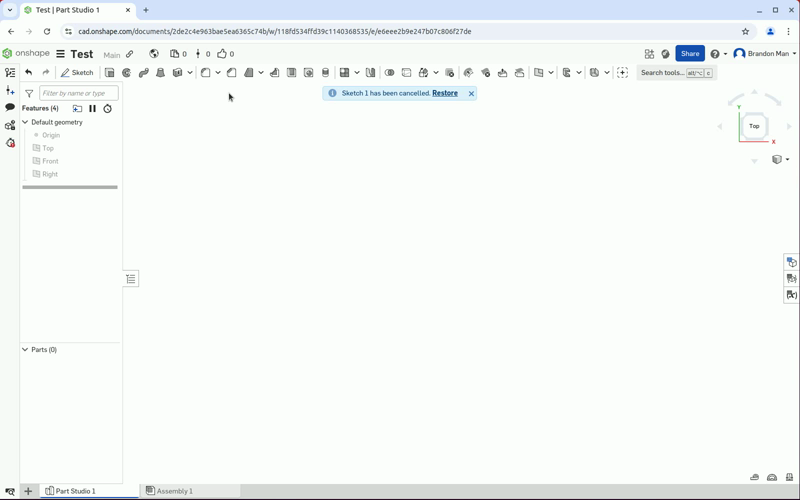
mouse_move(73, 352)
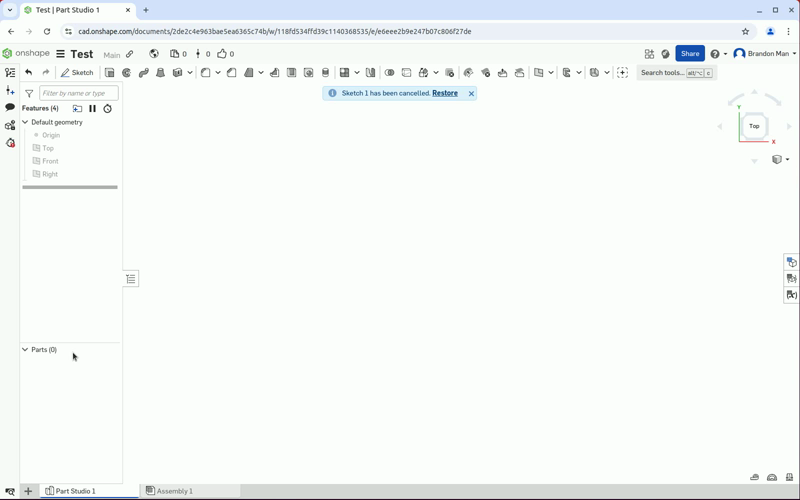
key(y)
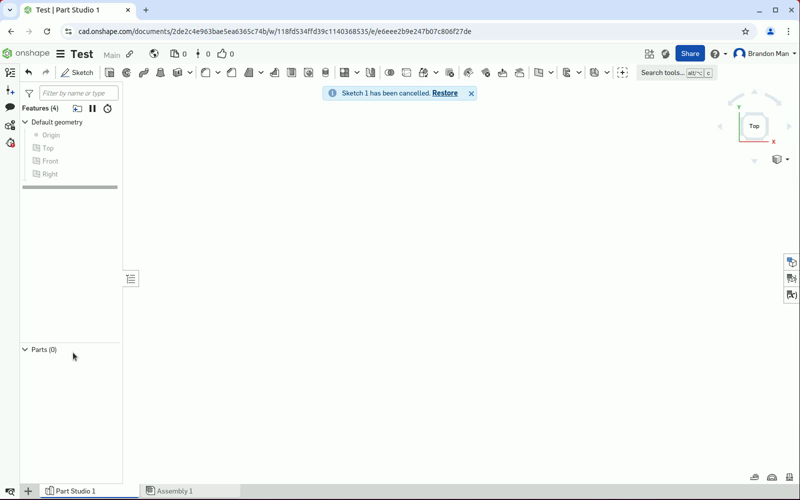
key(shift+p)
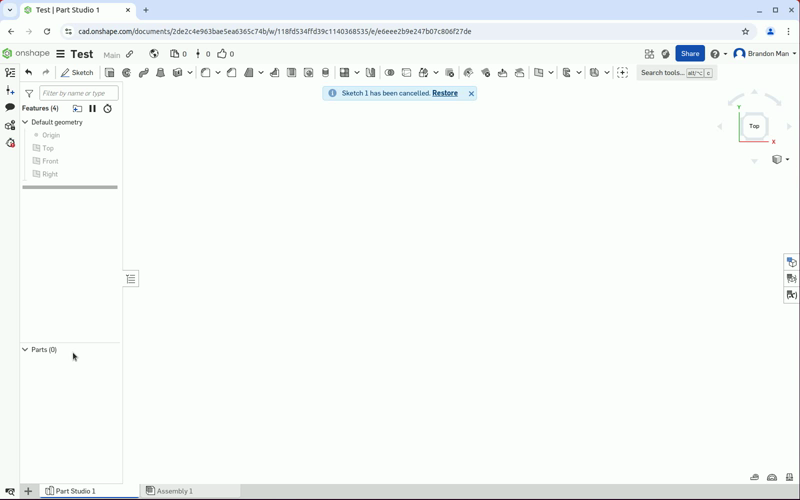
key(space)
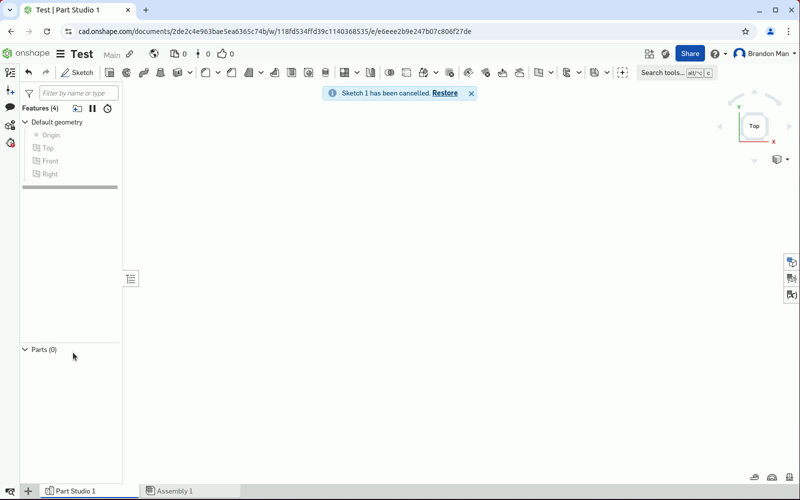
key_down(shift)
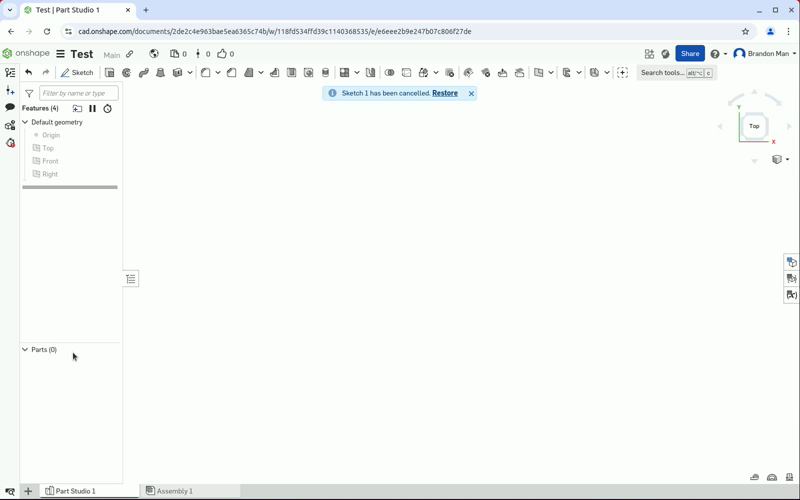
key(up)
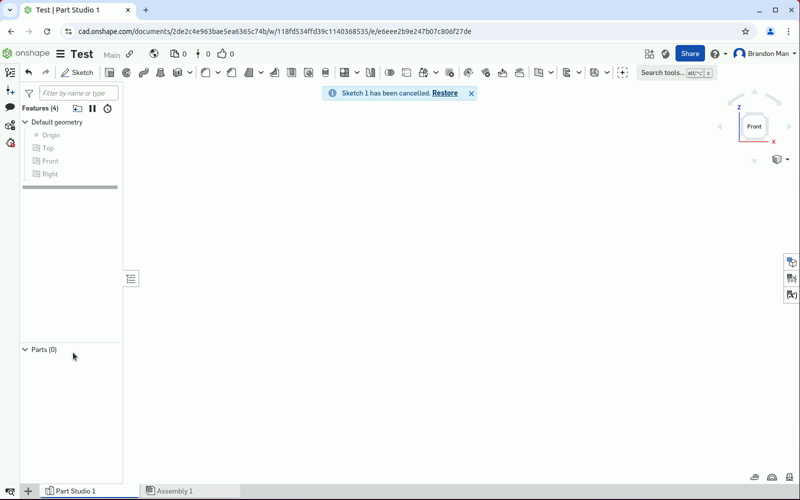
key_up(shift)
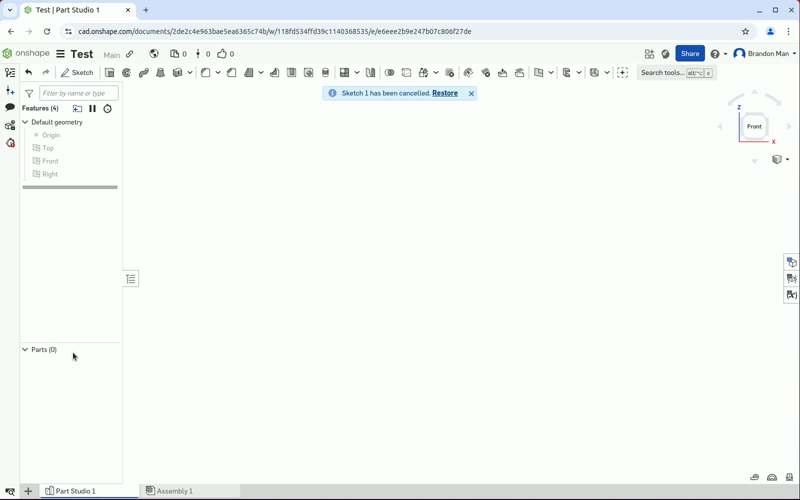
mouse_move(73, 352)
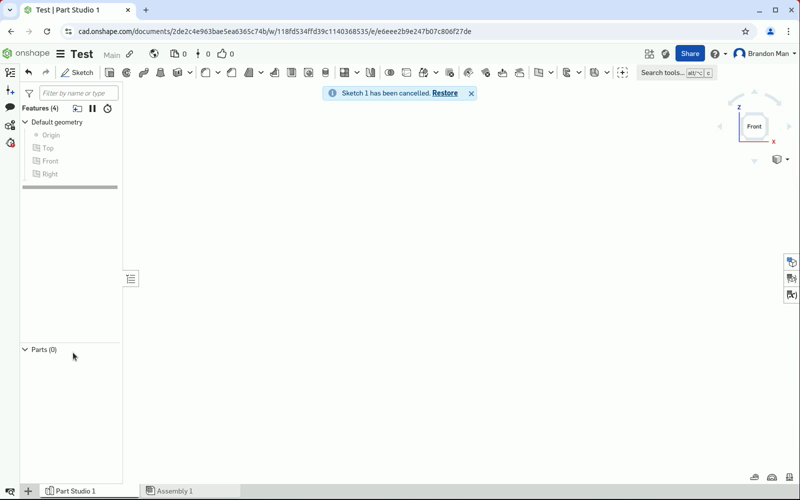
key(shift+y)
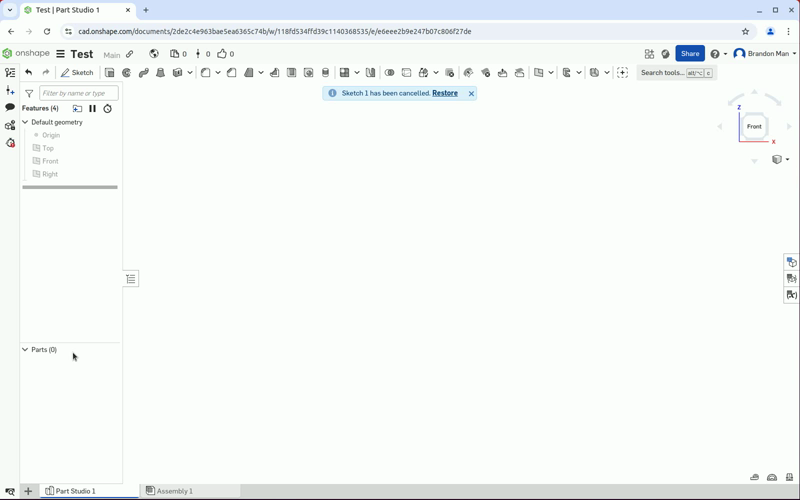
key(shift+s)
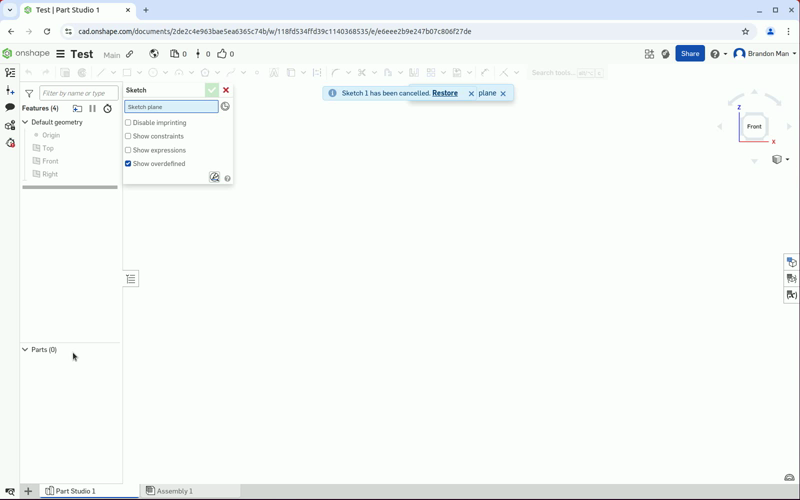
mouse_move(73, 163)
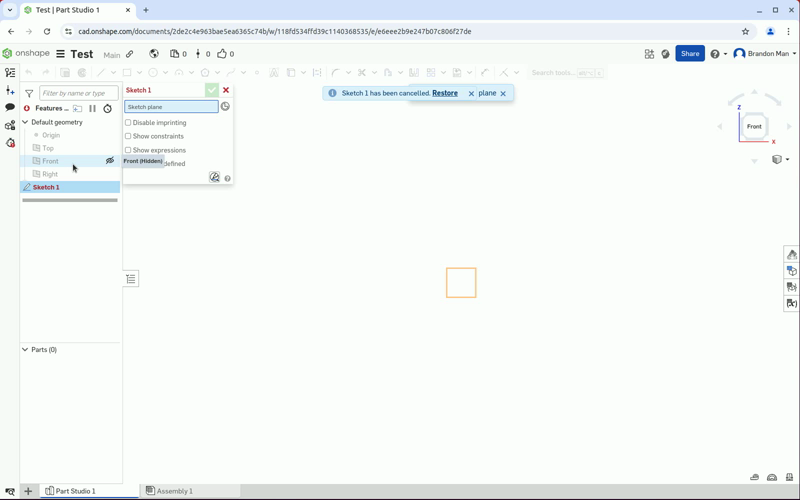
click(73, 163)
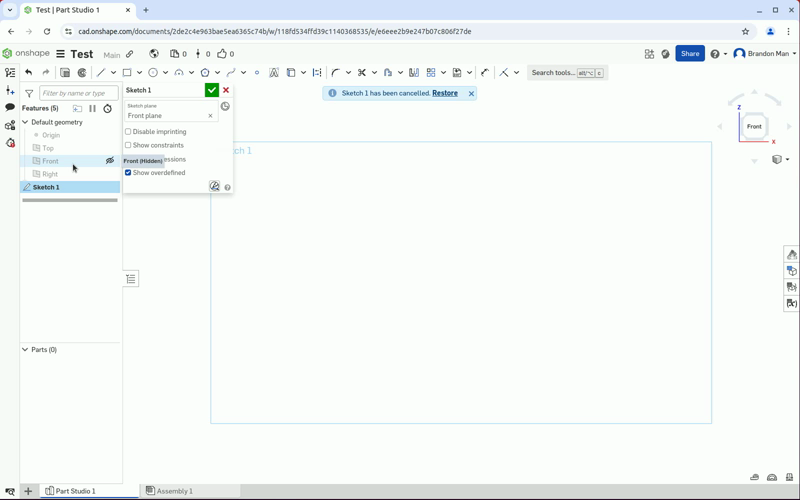
mouse_move(73, 352)
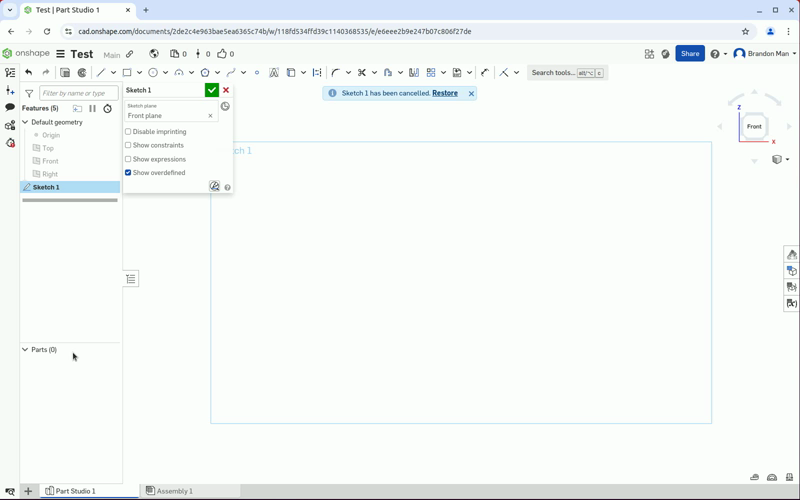
key(y)
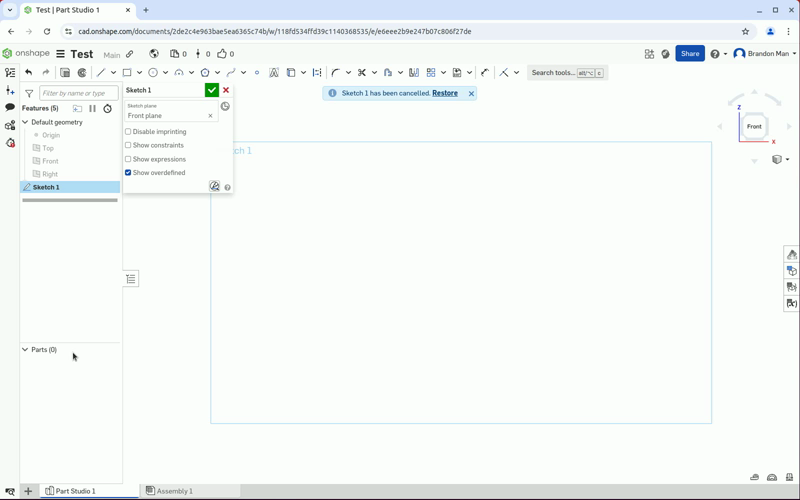
key(c)
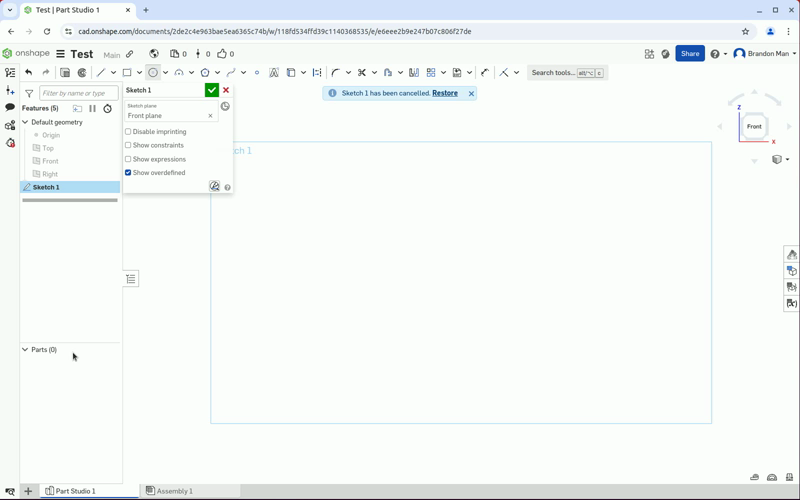
key_down(shift)
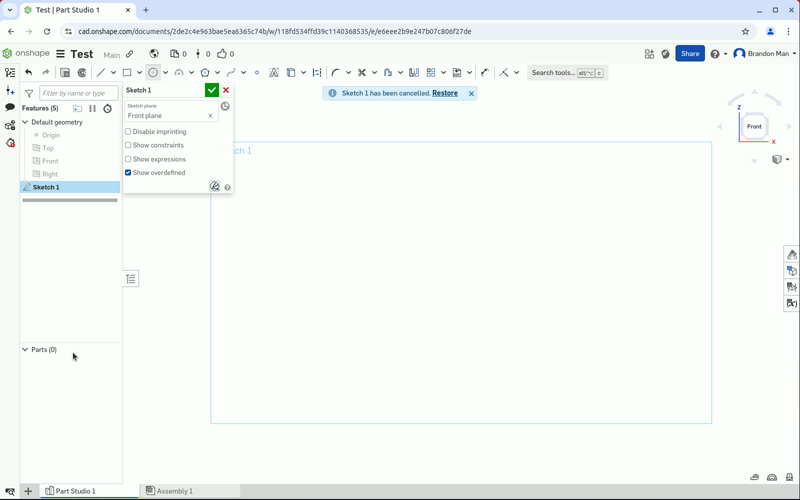
mouse_move(364, 280)
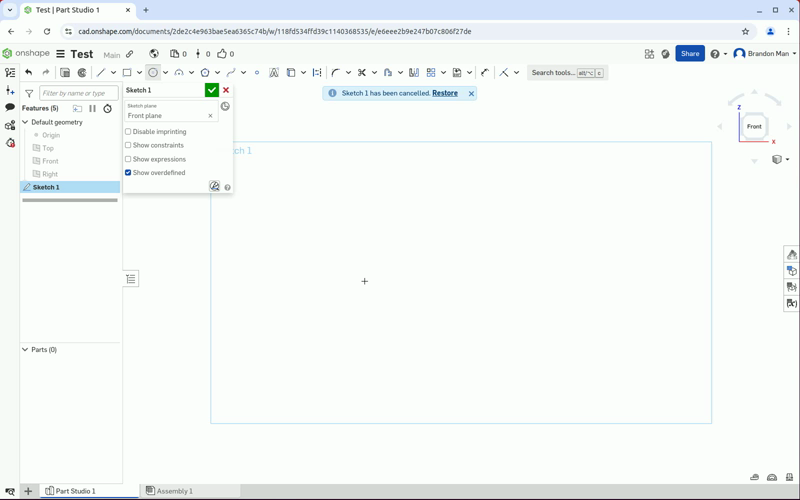
click(364, 280)
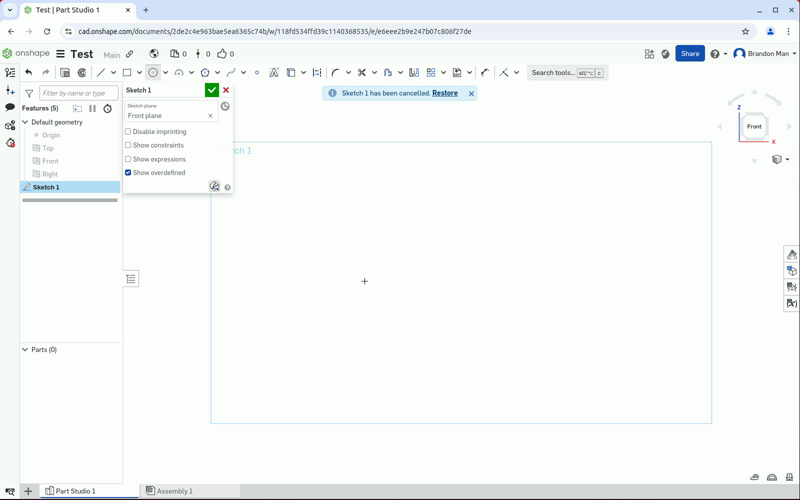
key_up(shift)
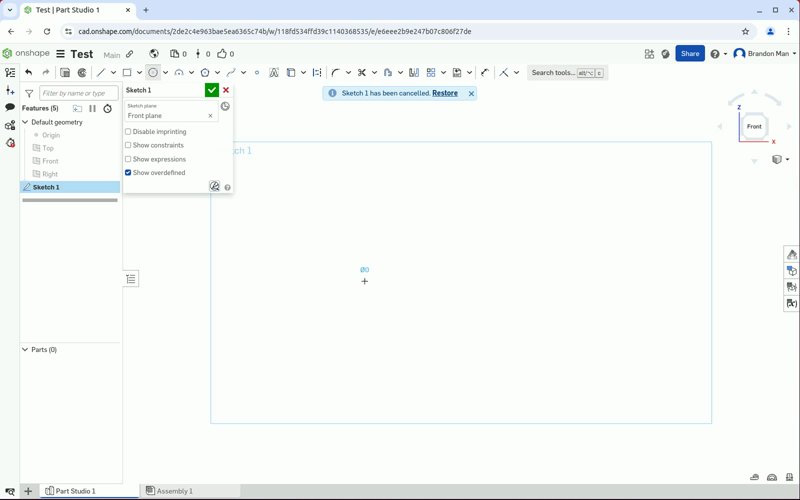
mouse_move(381, 280)
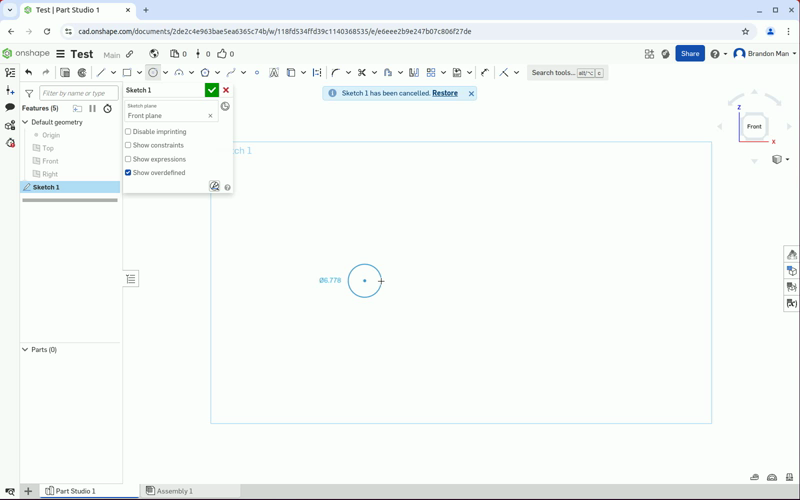
click(381, 280)
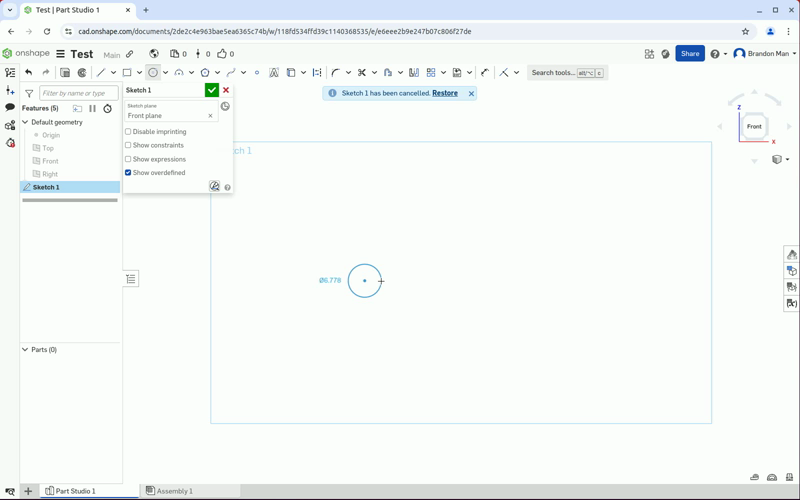
key(esc)
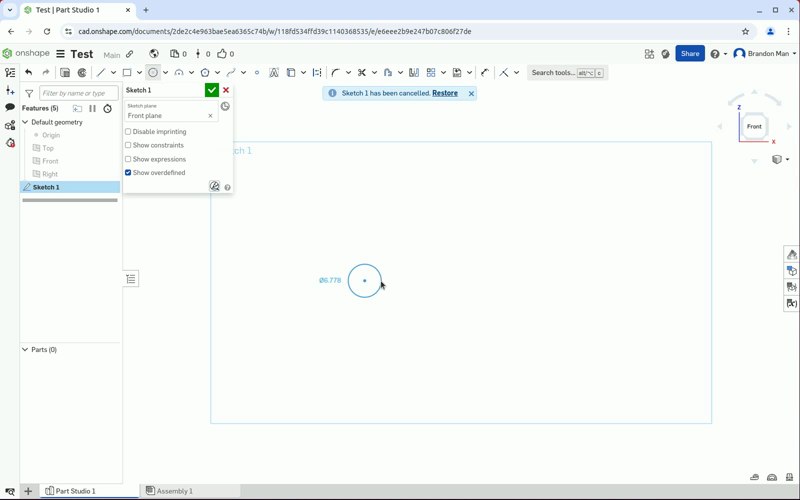
mouse_move(359, 280)
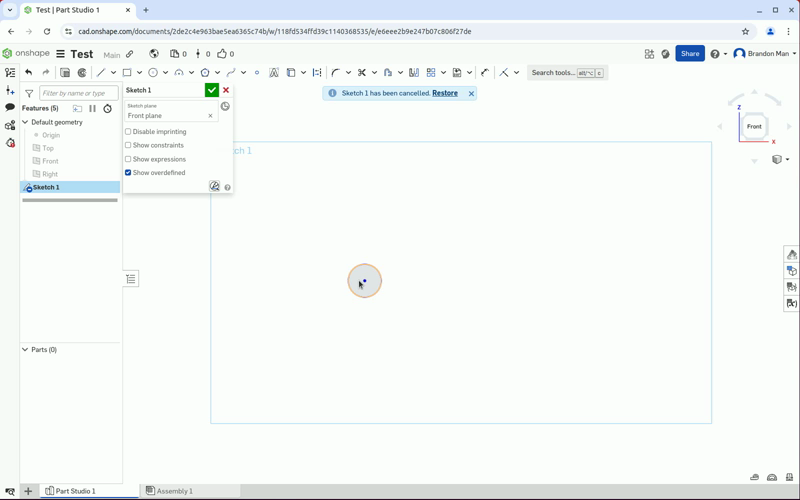
scroll(6)
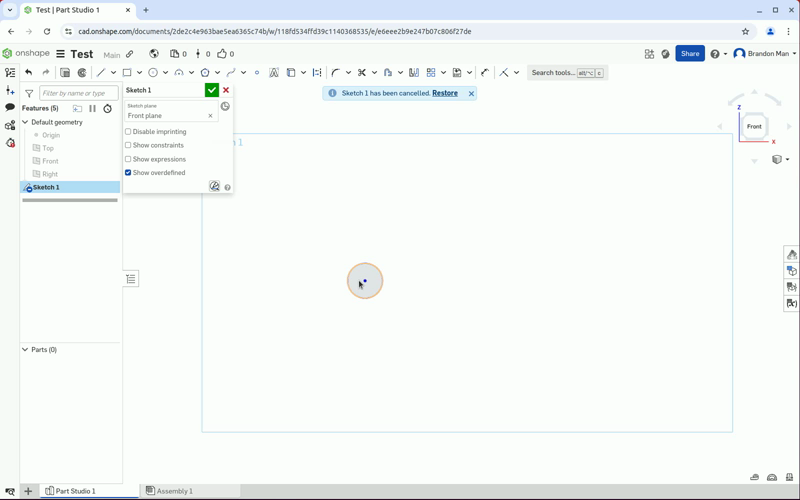
scroll(6)
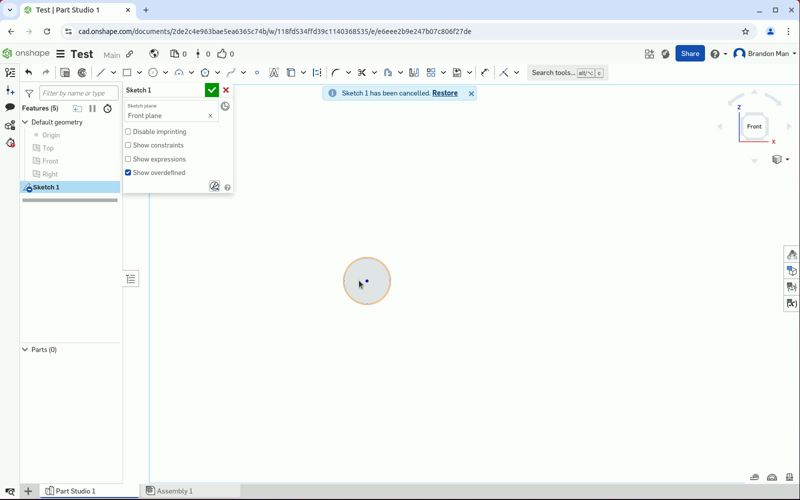
scroll(6)
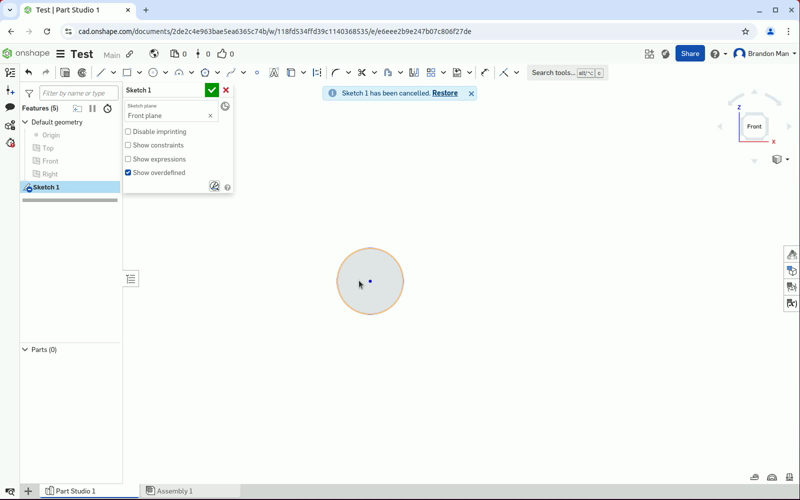
scroll(6)
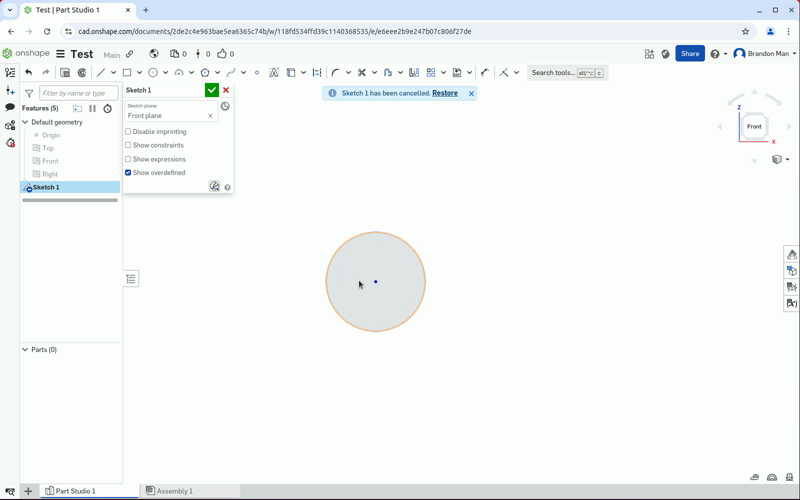
scroll(6)
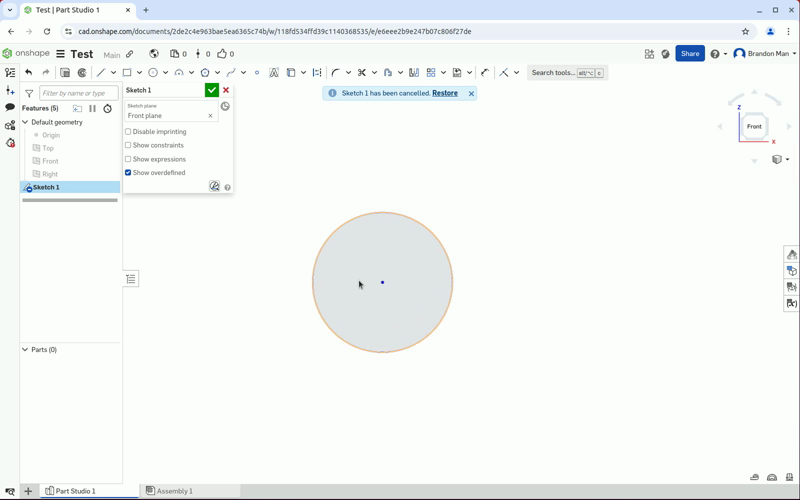
scroll(6)
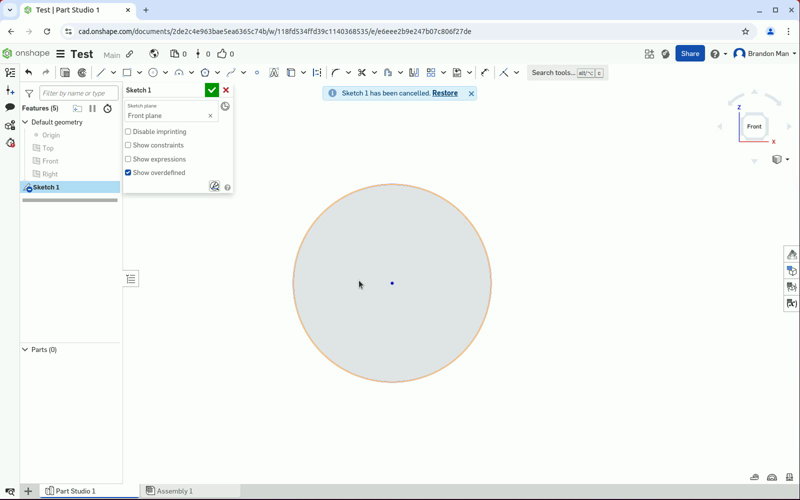
scroll(6)
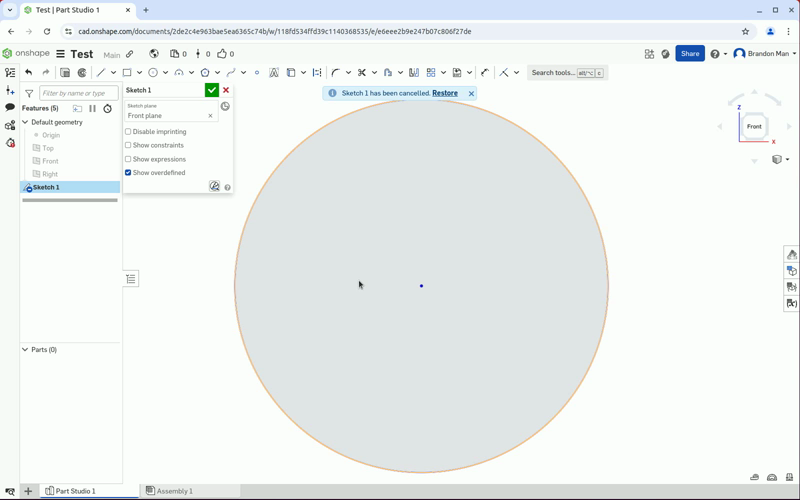
click(359, 280)
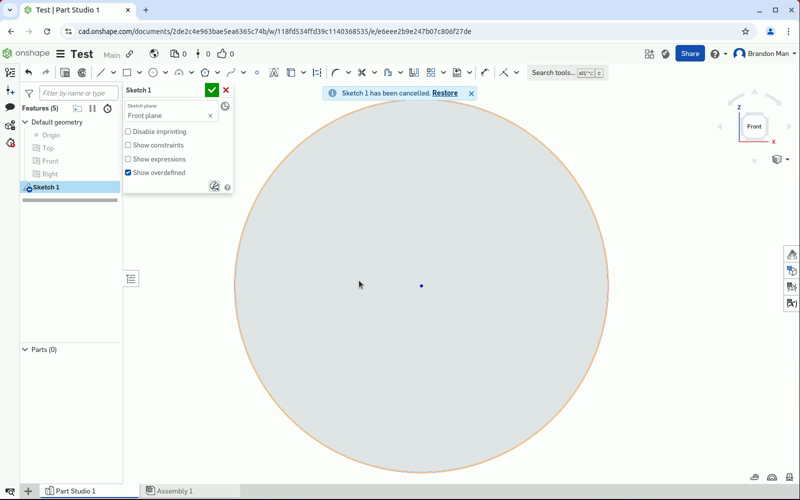
scroll(-6)
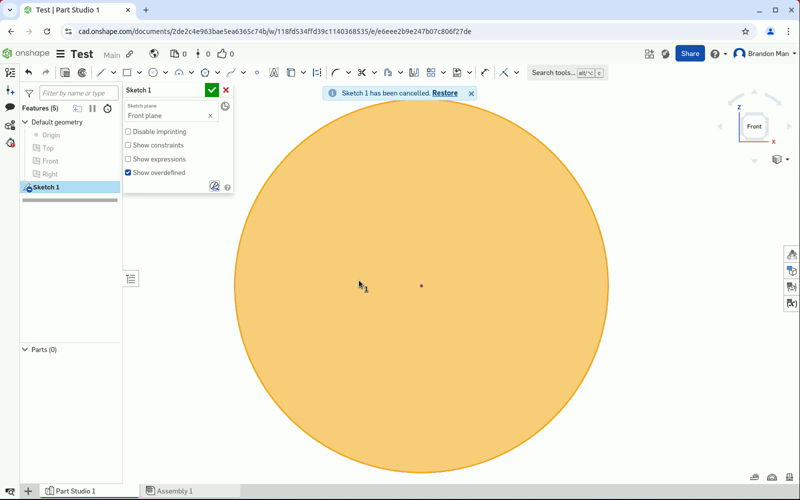
scroll(-6)
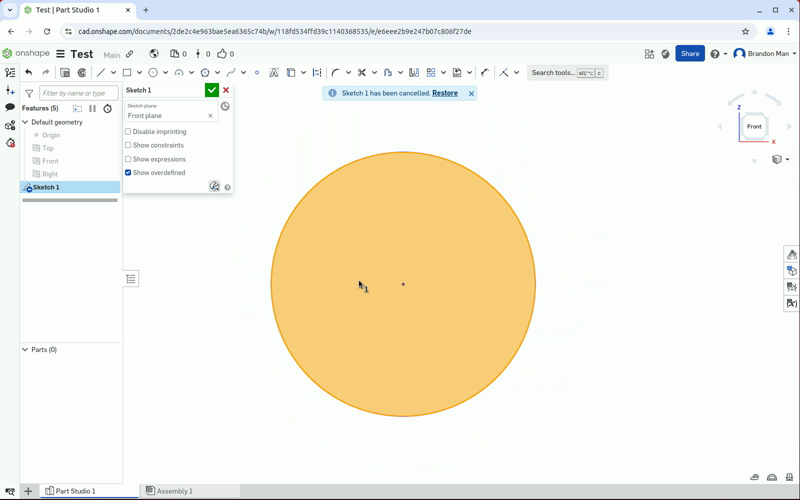
scroll(-6)
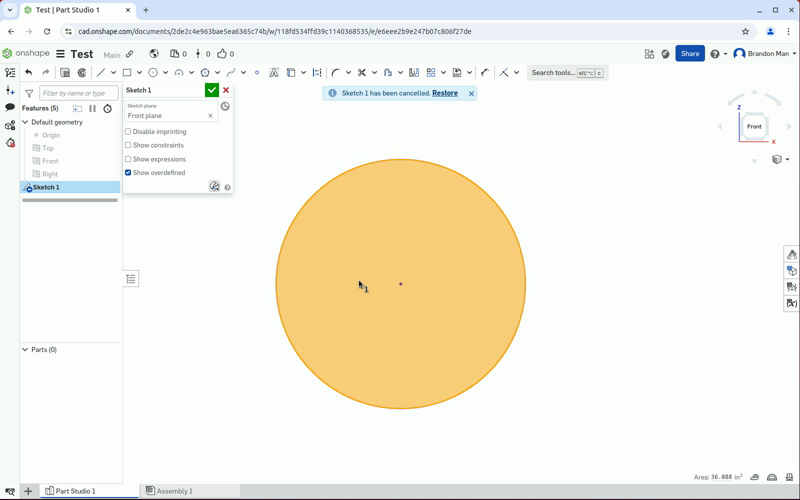
scroll(-6)
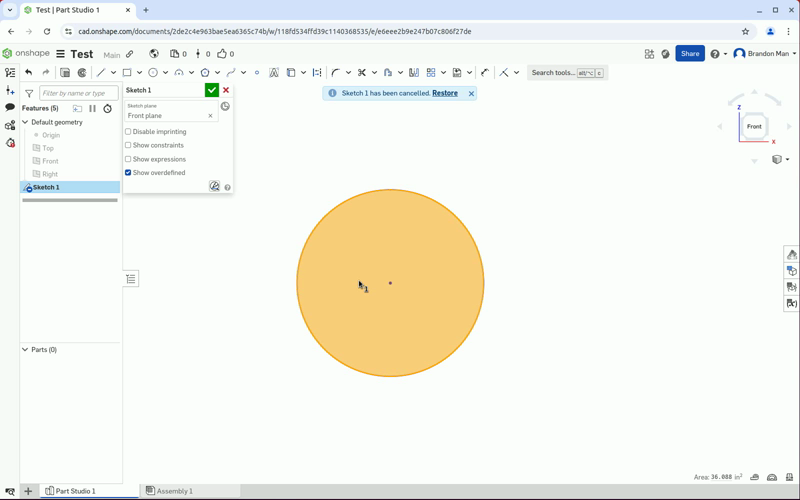
scroll(-6)
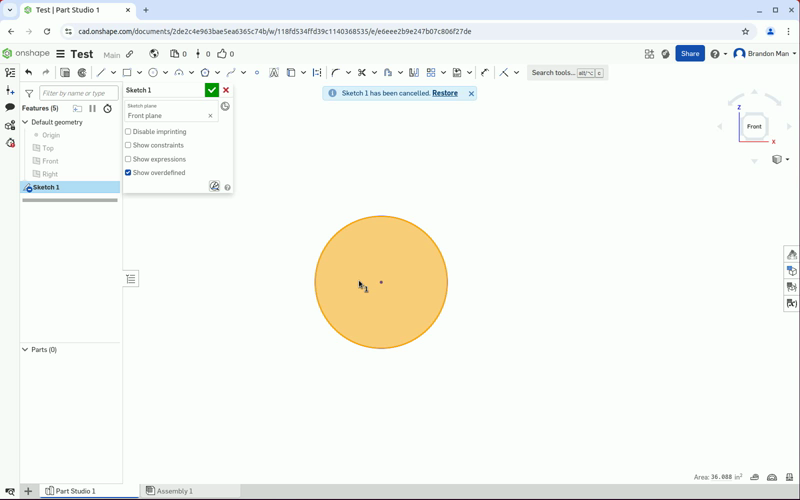
scroll(-6)
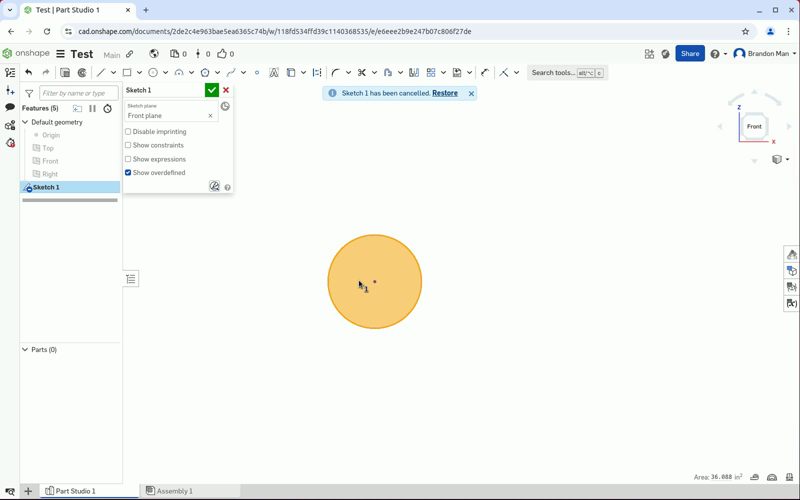
scroll(-6)
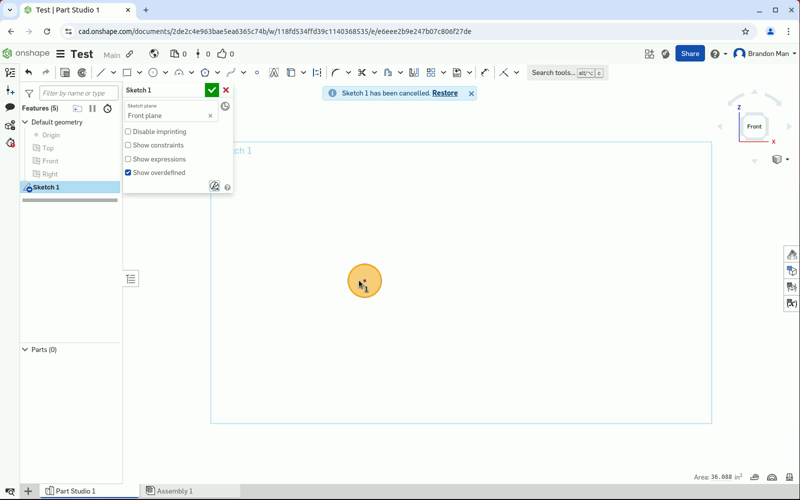
mouse_move(73, 352)
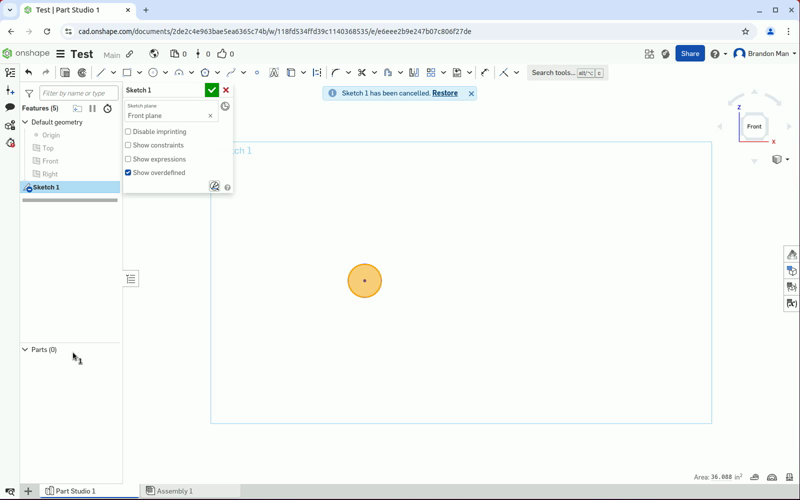
key(shift+y)
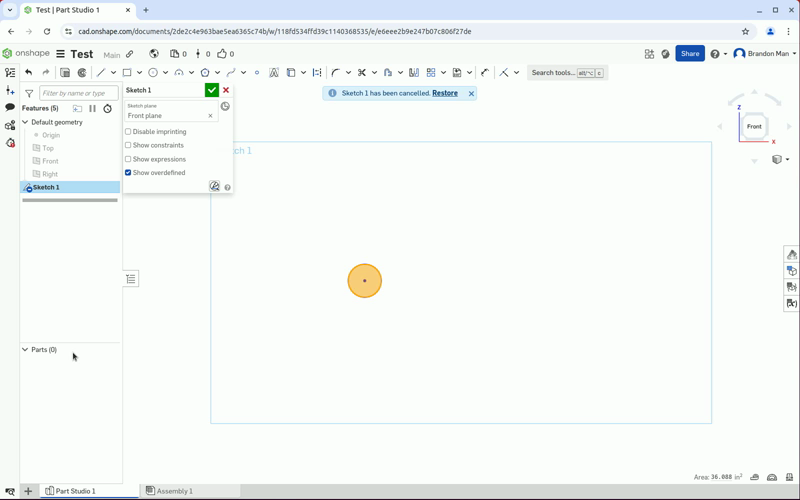
key(shift+e)
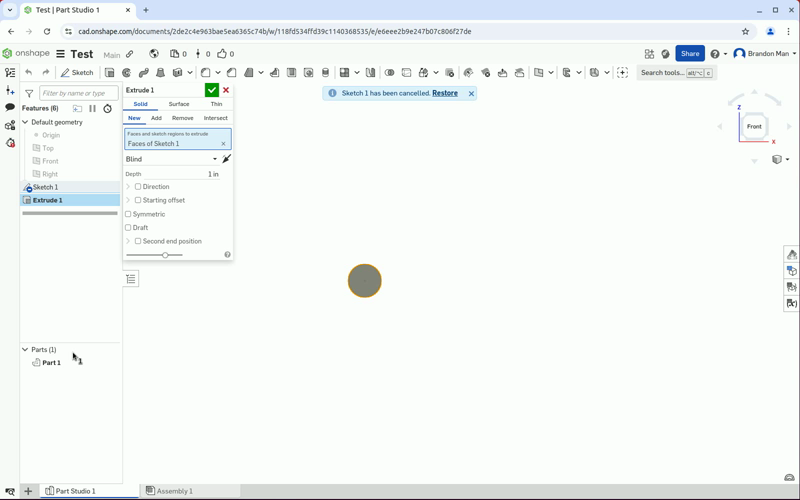
mouse_move(143, 106)
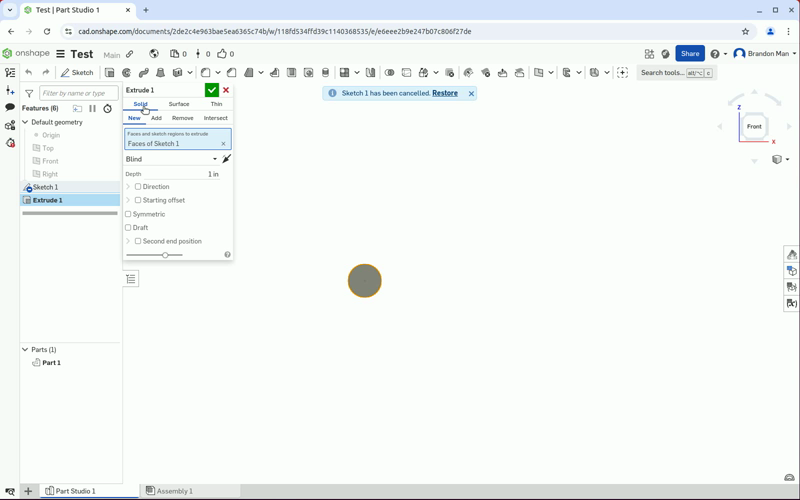
click(143, 106)
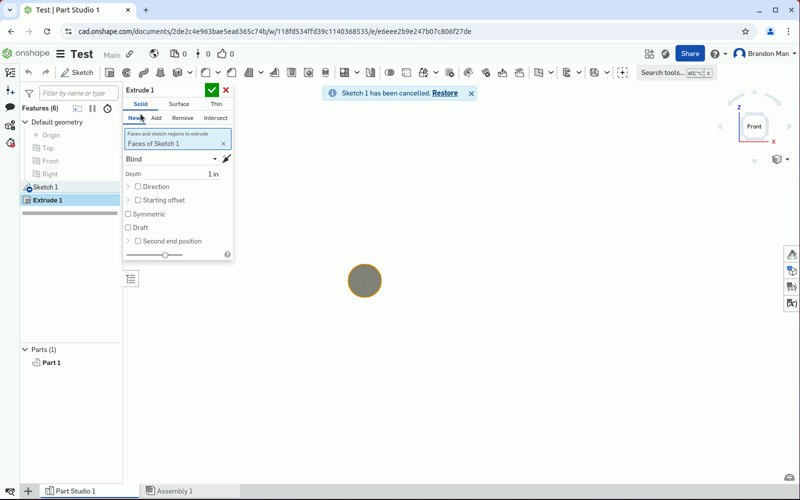
mouse_move(137, 120)
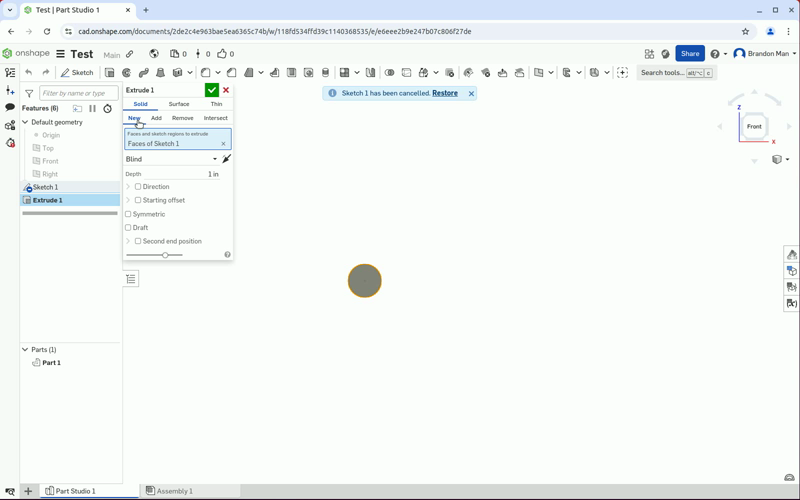
click(137, 120)
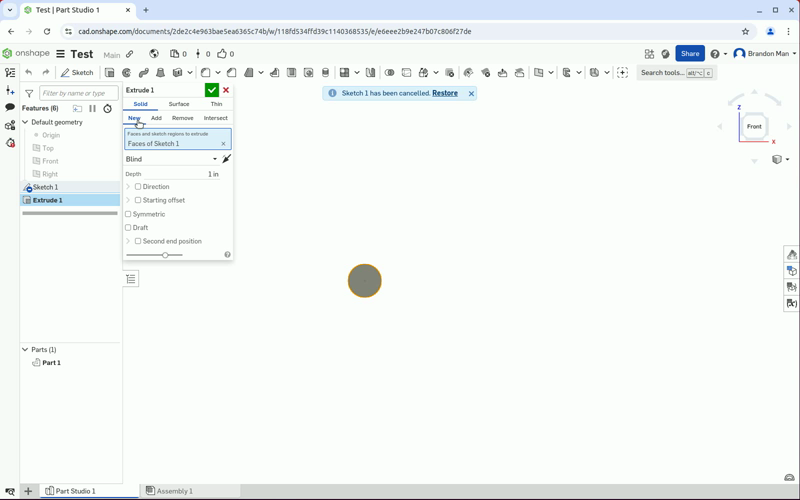
key(tab, 4)
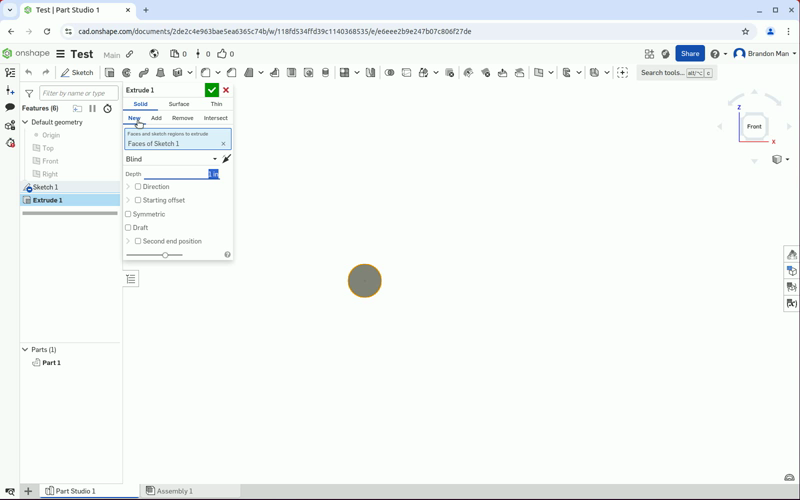
text(3.611)
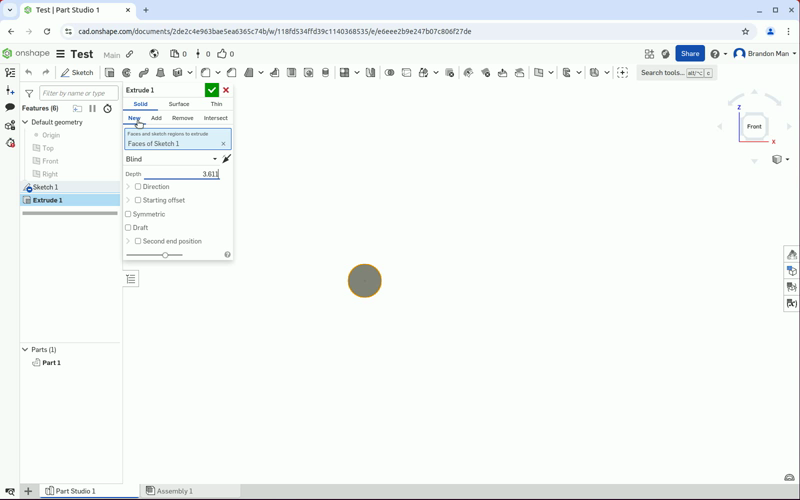
key(enter)
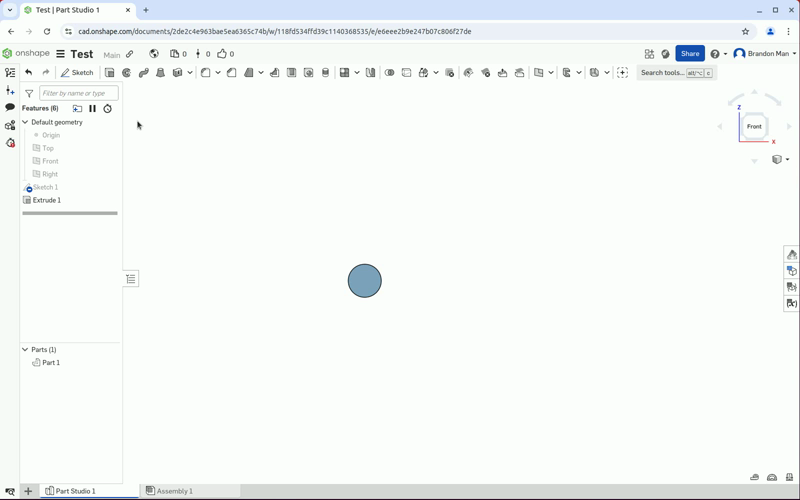
key(shift+h)
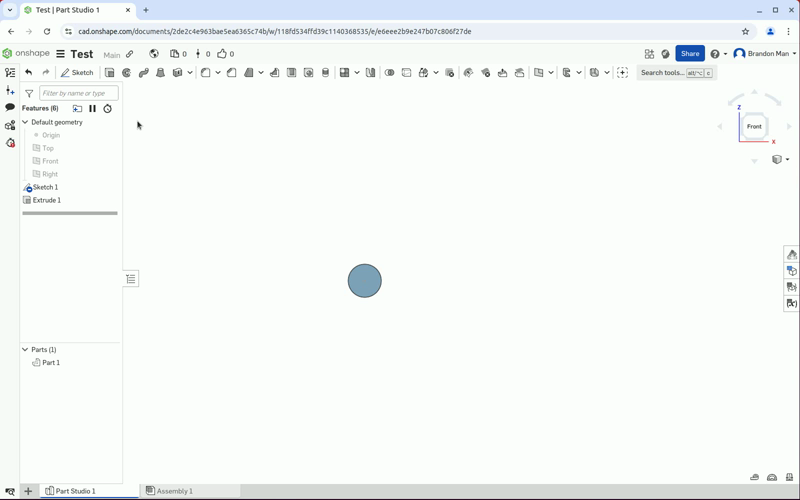
key(shift+h)
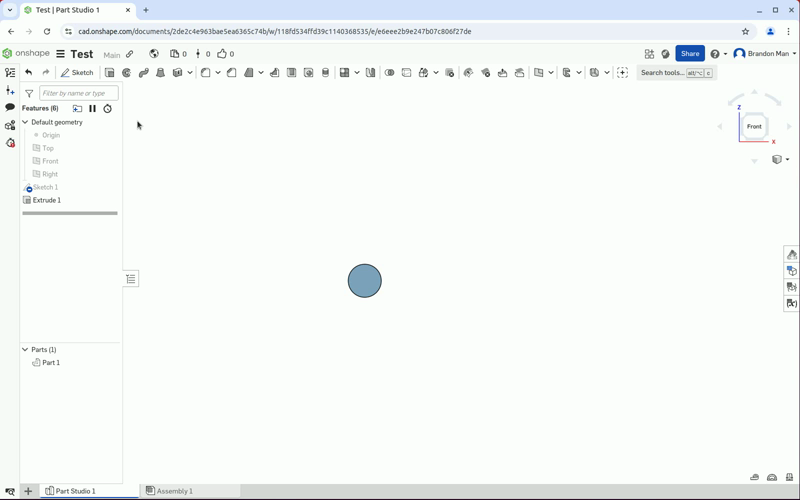
mouse_move(73, 189)
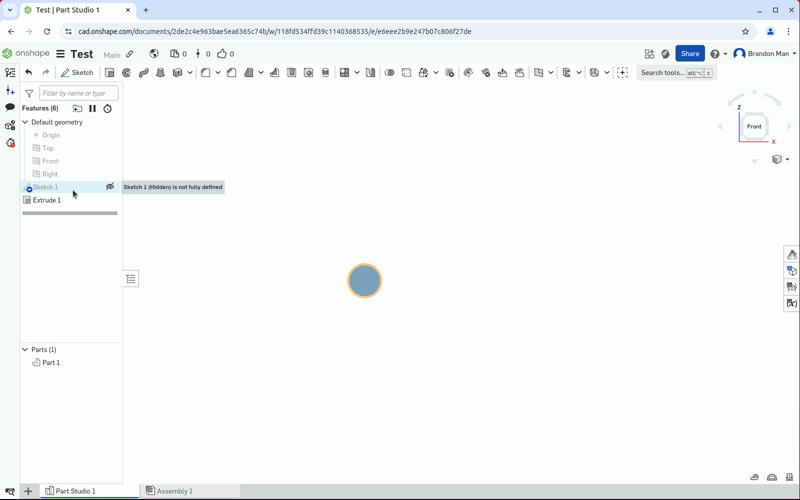
click(73, 189)
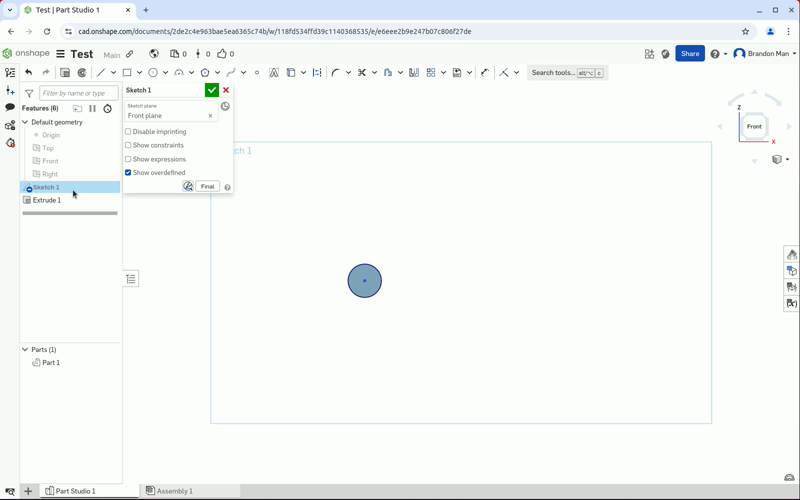
mouse_move(229, 92)
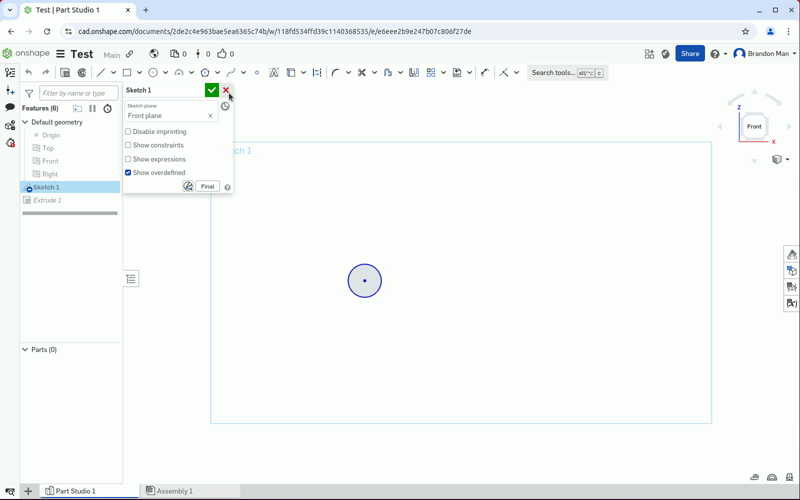
click(229, 92)
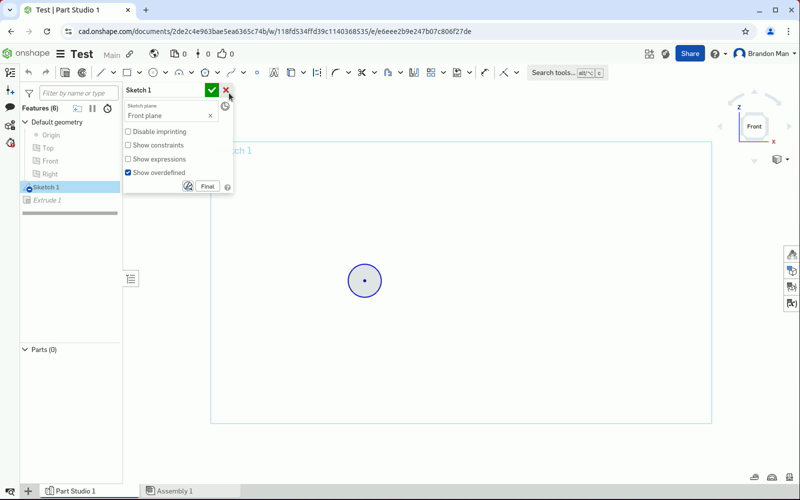
key(shift+s)
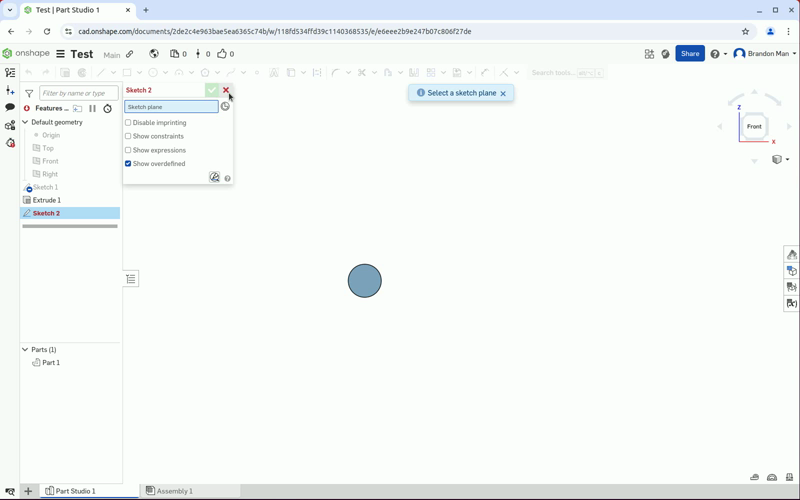
mouse_move(73, 163)
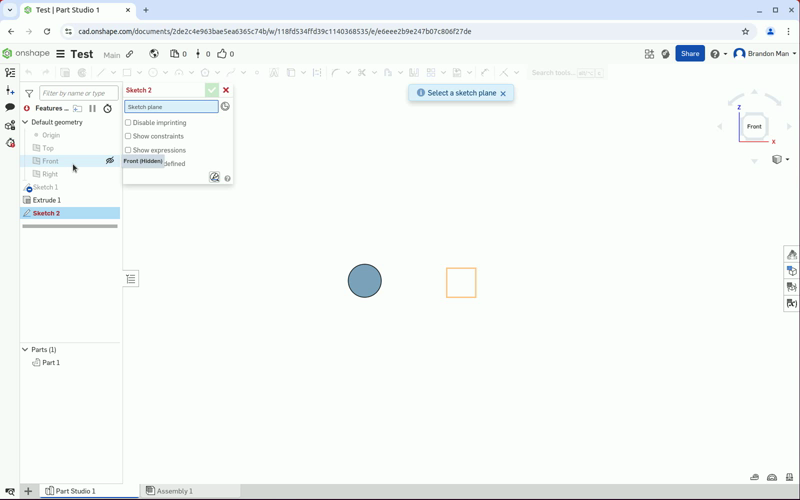
click(73, 163)
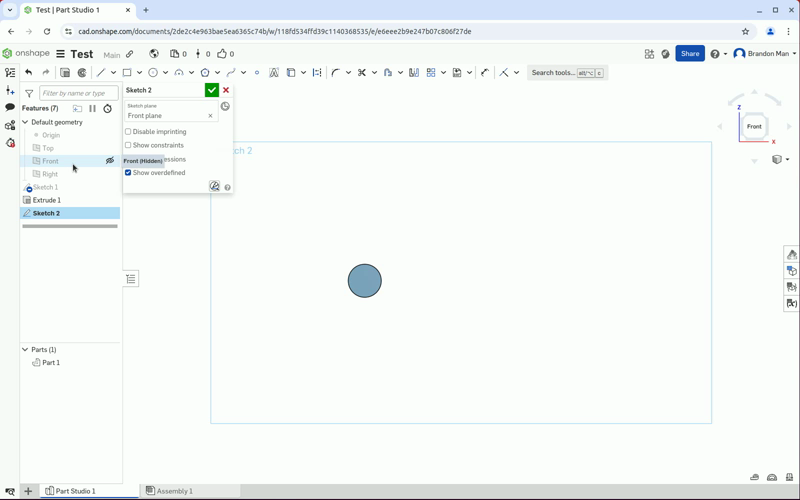
mouse_move(73, 352)
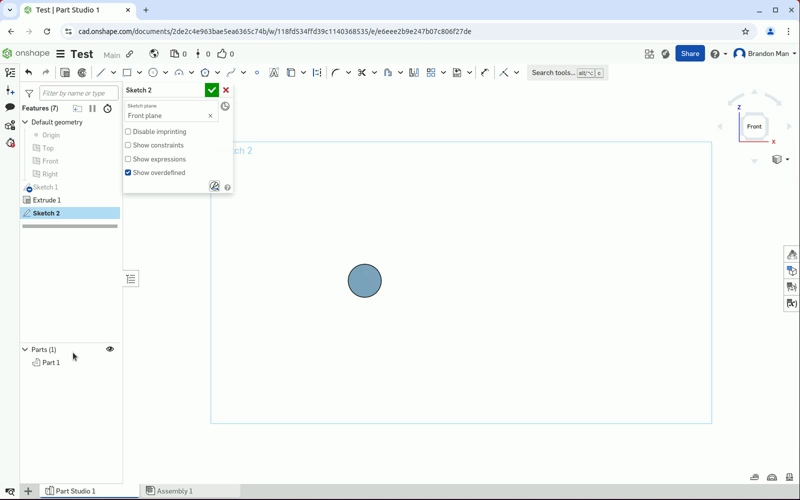
key(y)
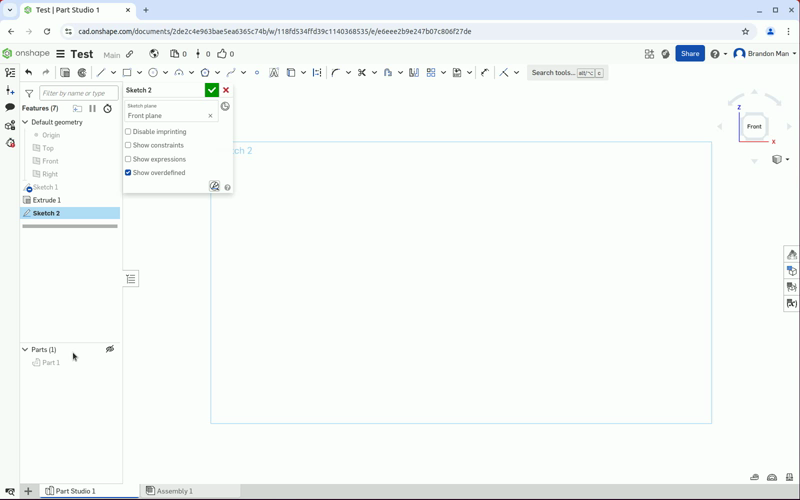
key(c)
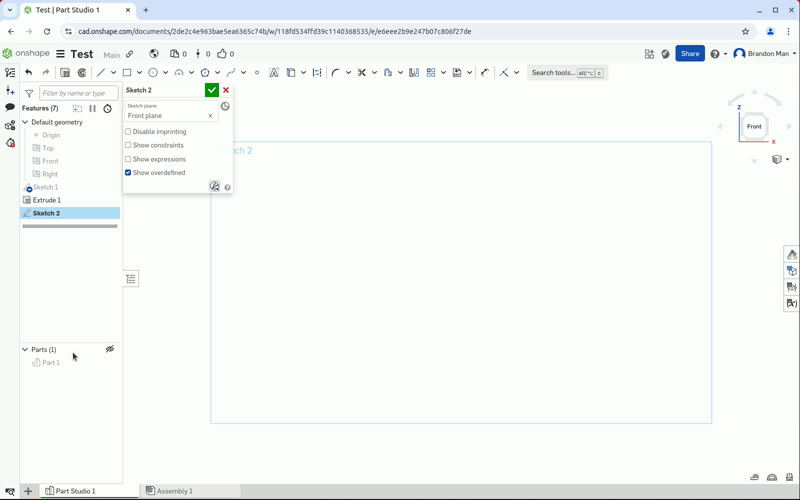
key_down(shift)
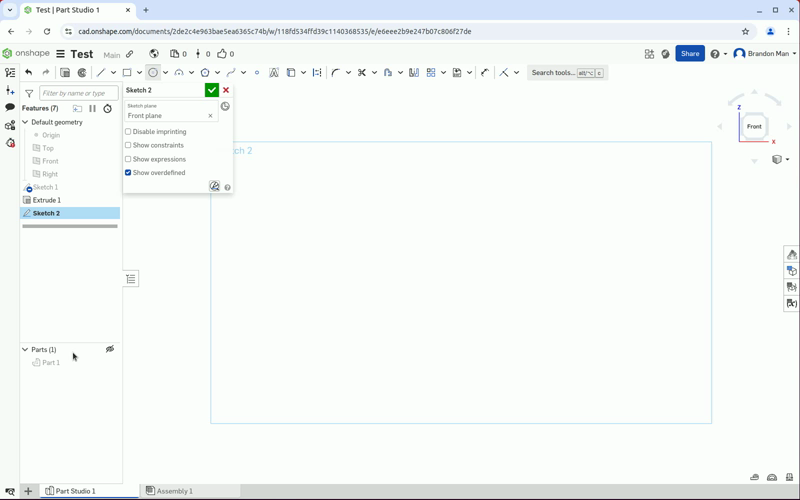
mouse_move(417, 231)
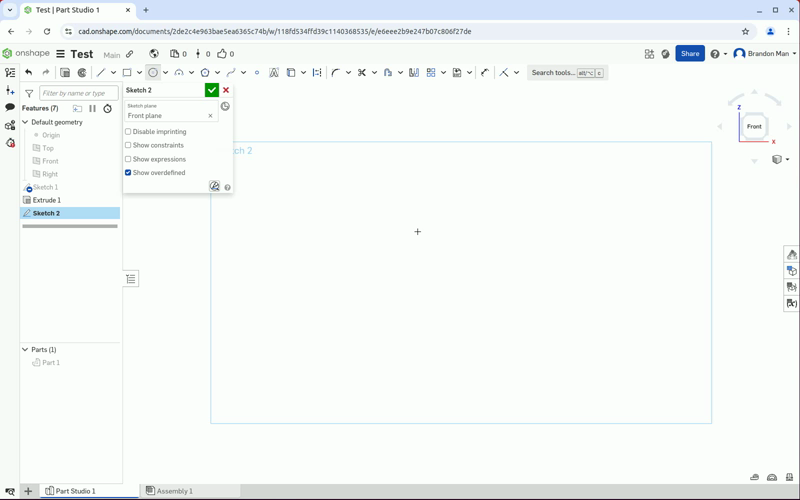
click(417, 231)
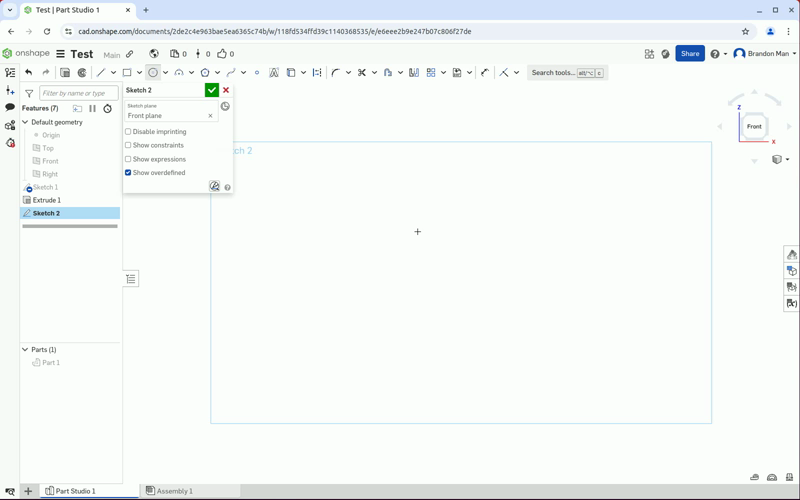
key_up(shift)
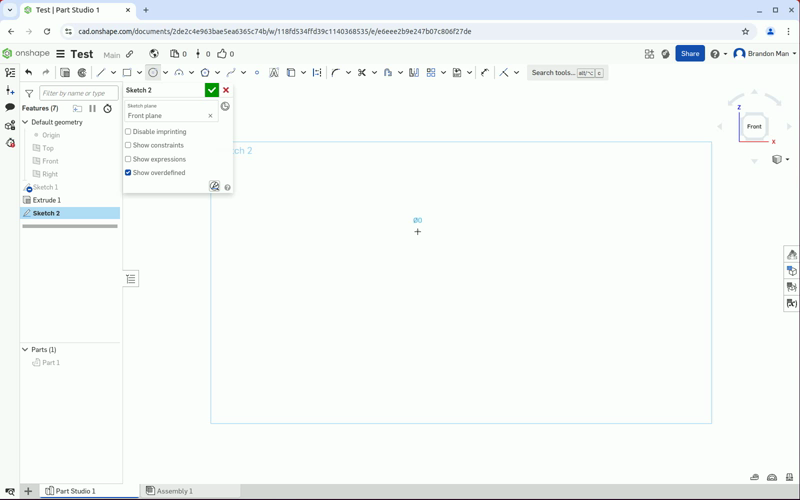
mouse_move(433, 231)
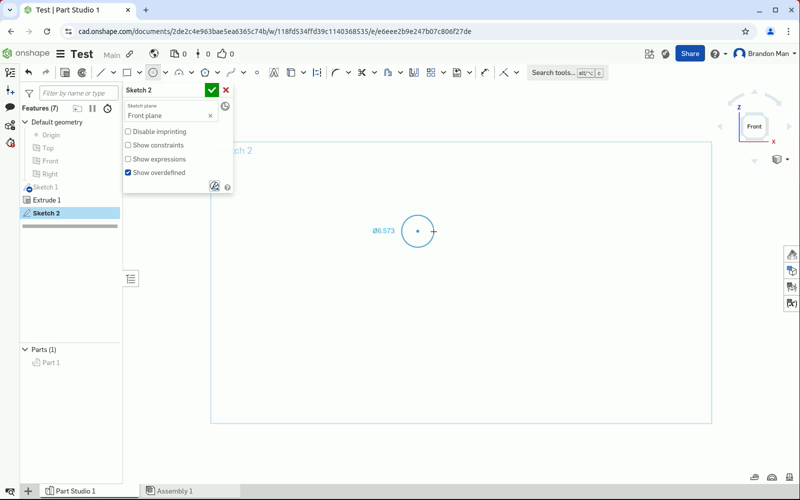
click(433, 231)
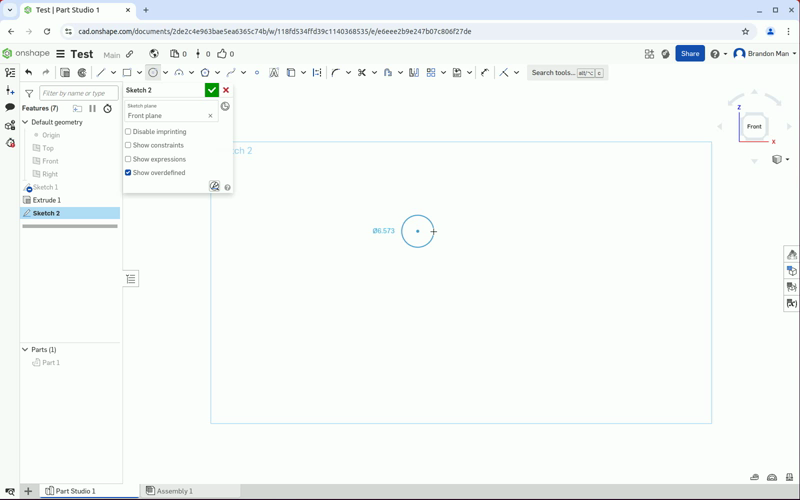
key(esc)
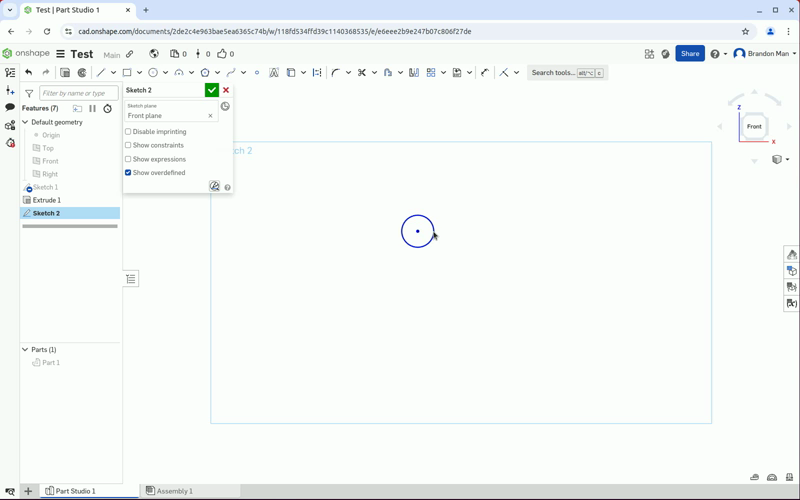
mouse_move(407, 237)
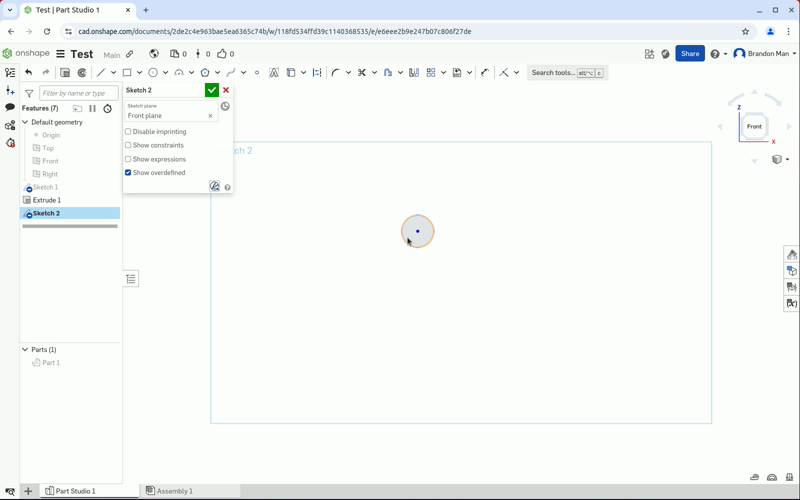
scroll(6)
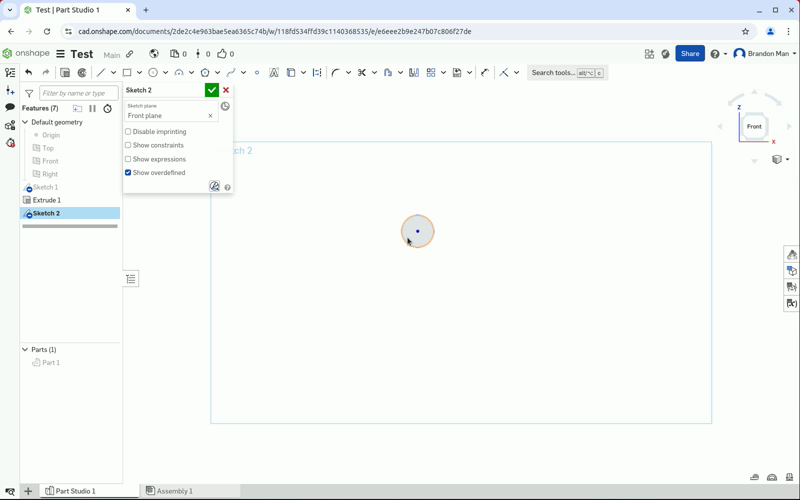
scroll(6)
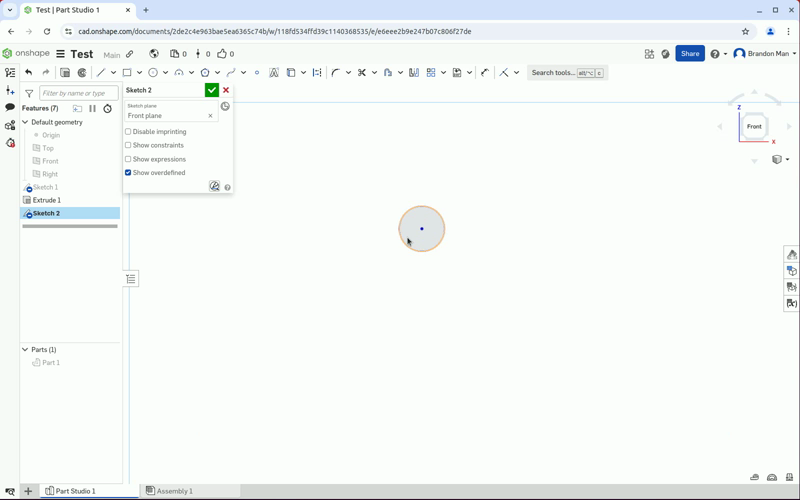
scroll(6)
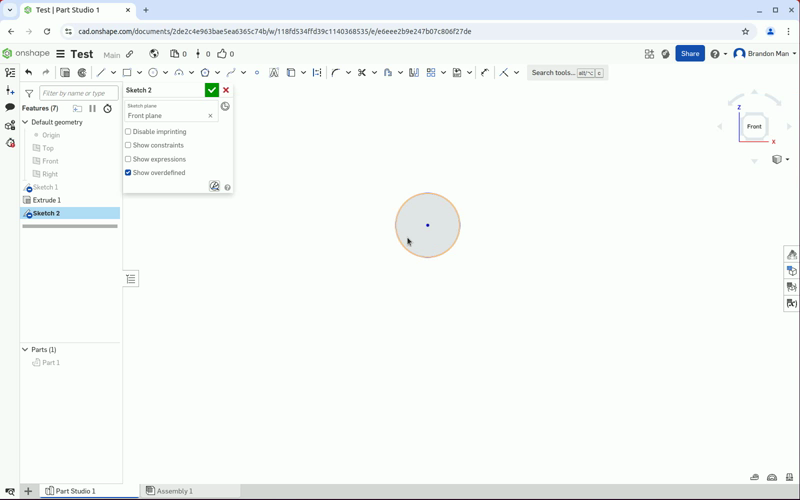
scroll(6)
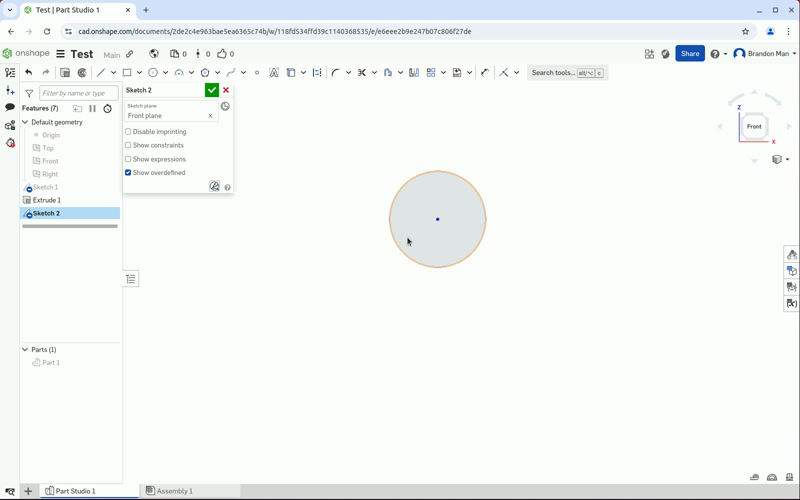
scroll(6)
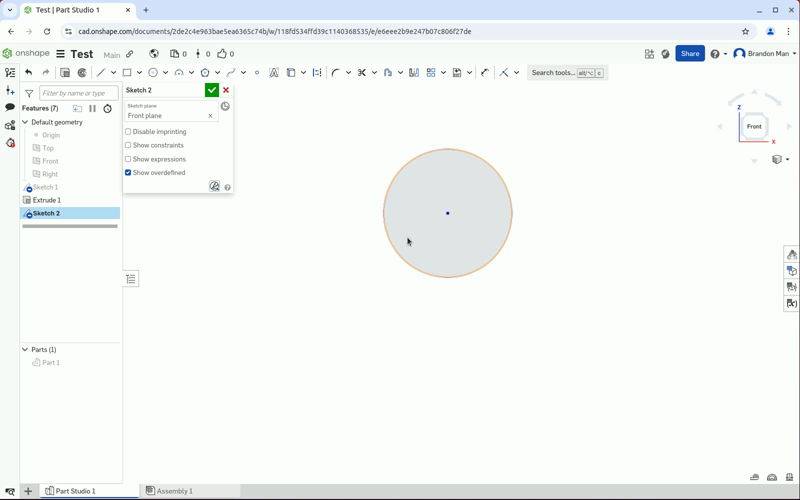
scroll(6)
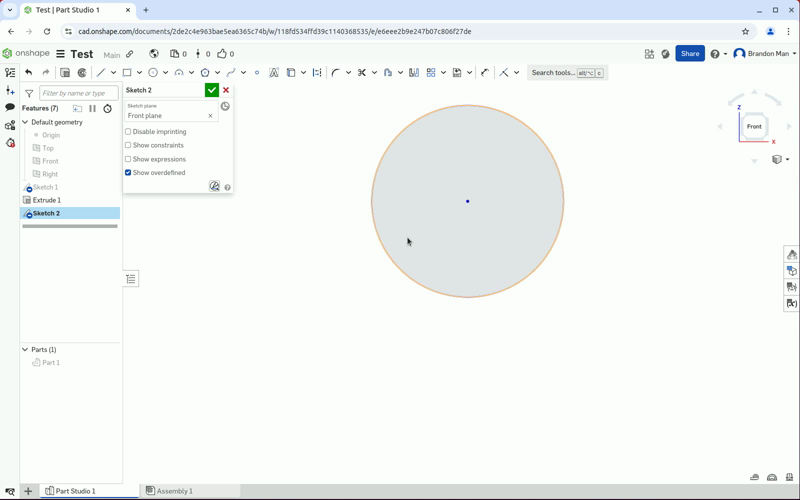
scroll(6)
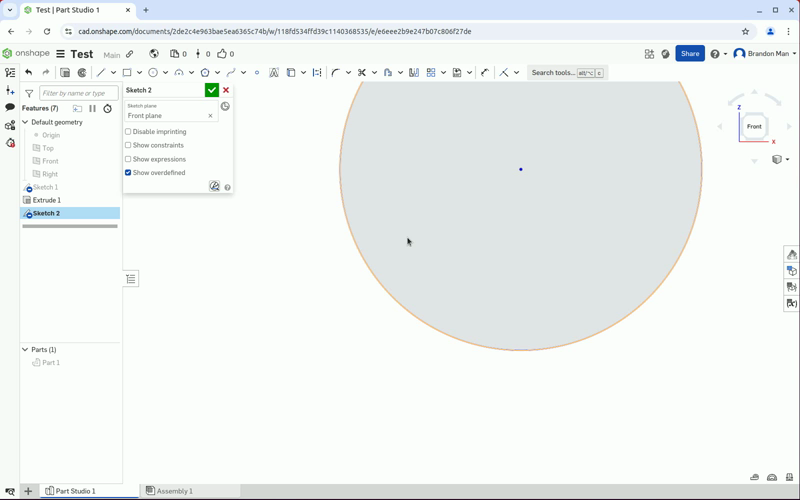
click(407, 237)
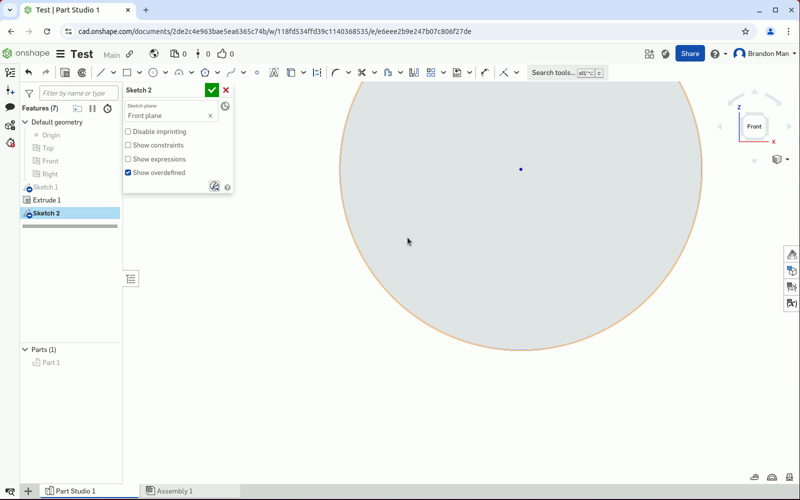
scroll(-6)
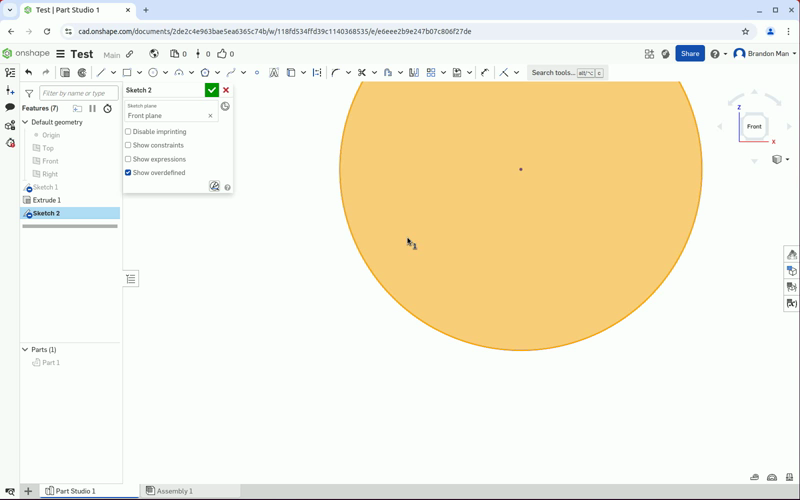
scroll(-6)
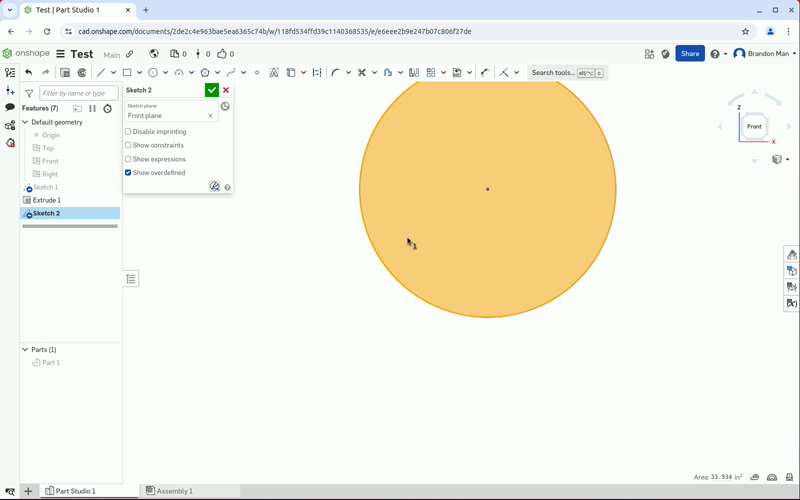
scroll(-6)
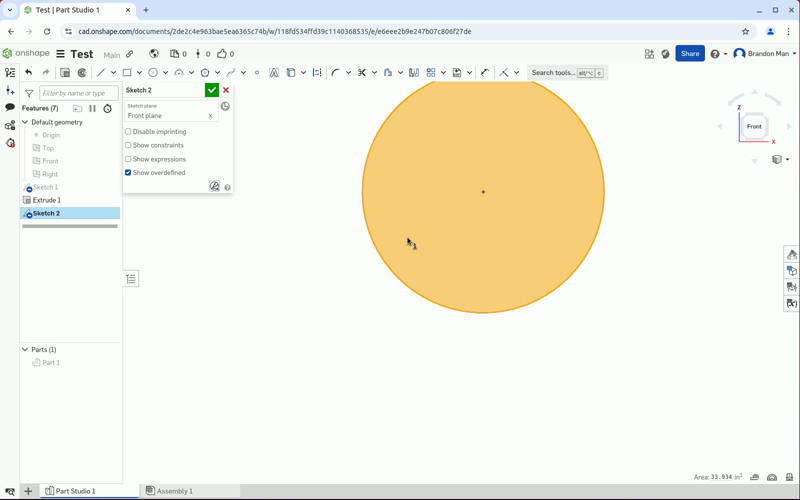
scroll(-6)
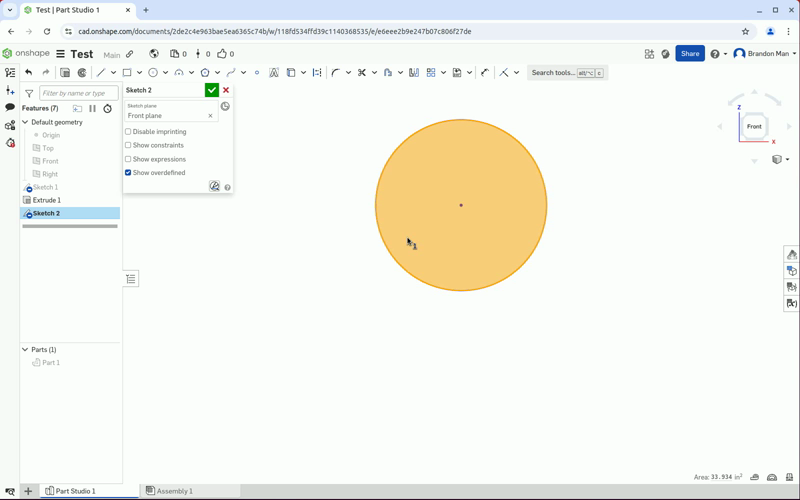
scroll(-6)
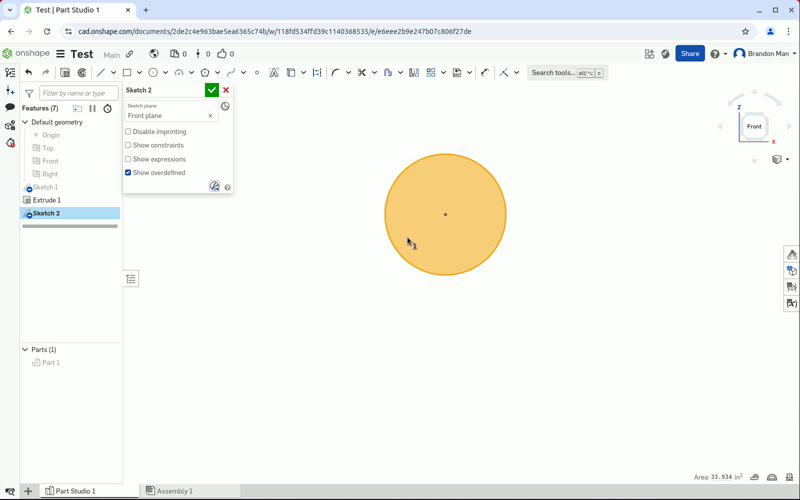
scroll(-6)
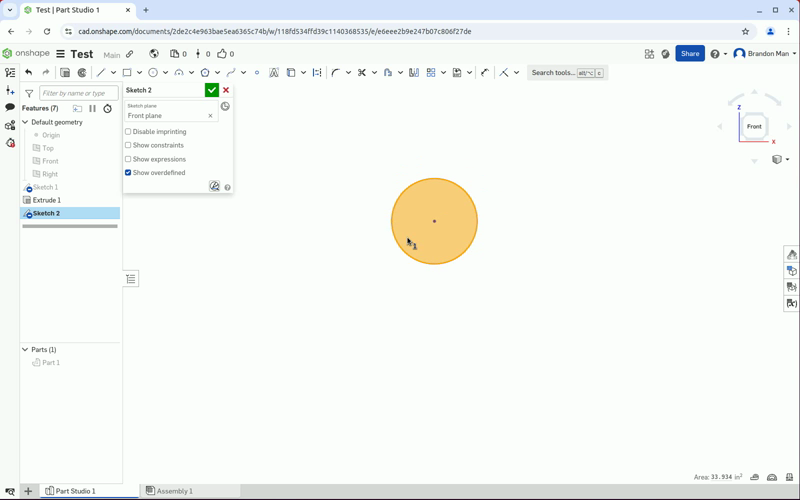
scroll(-6)
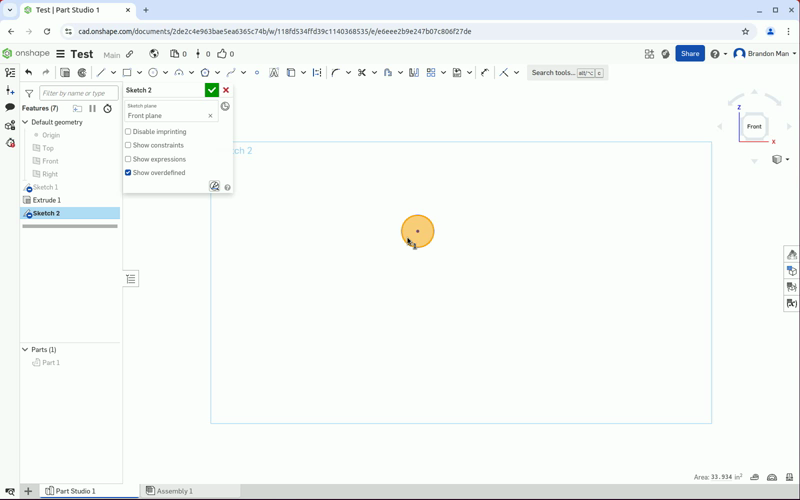
mouse_move(73, 352)
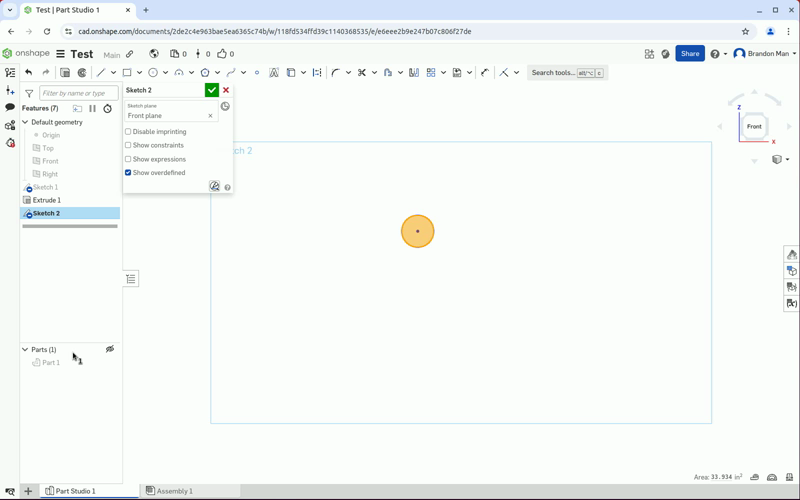
key(shift+y)
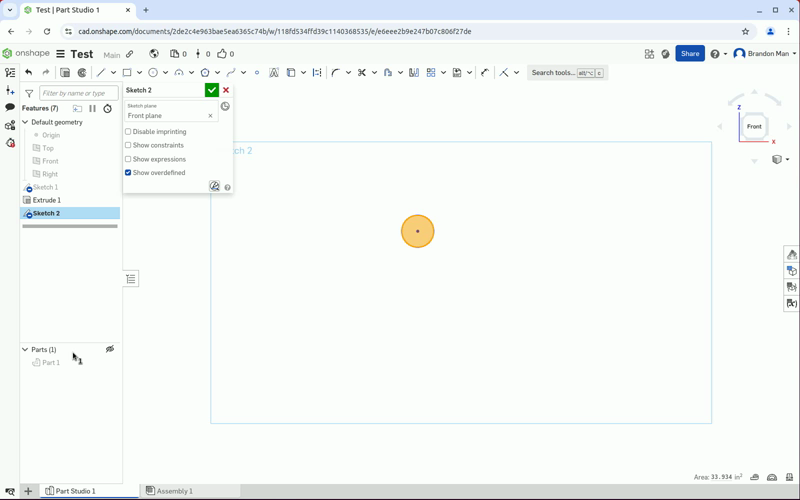
key(shift+e)
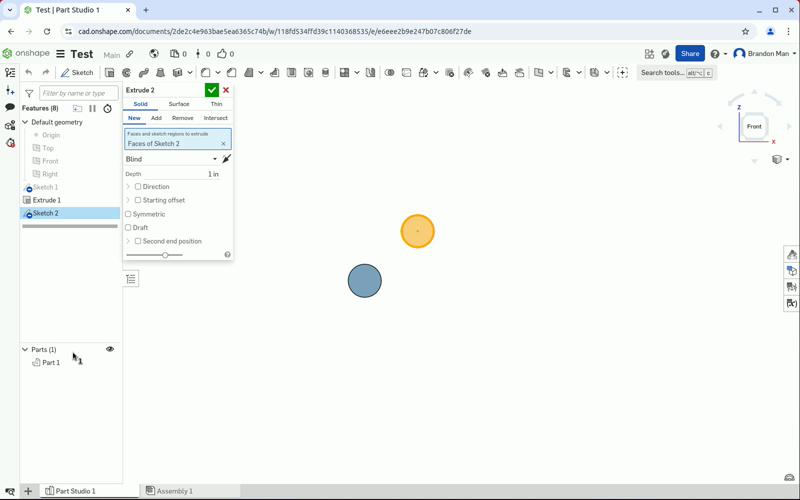
mouse_move(143, 106)
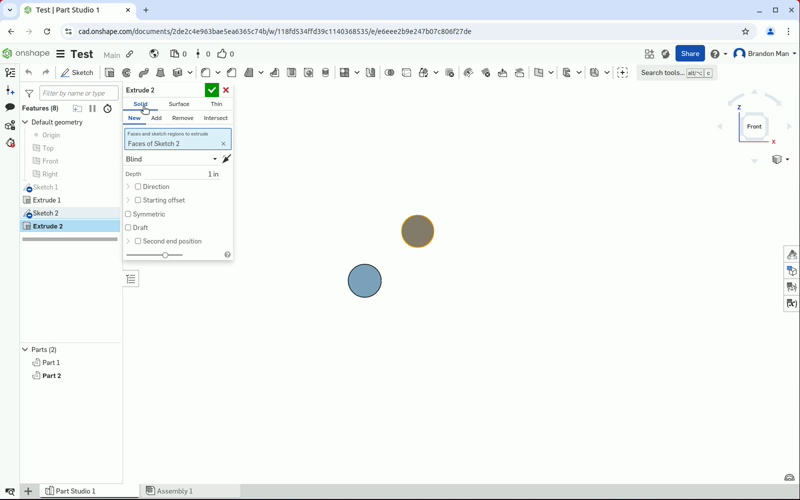
click(143, 106)
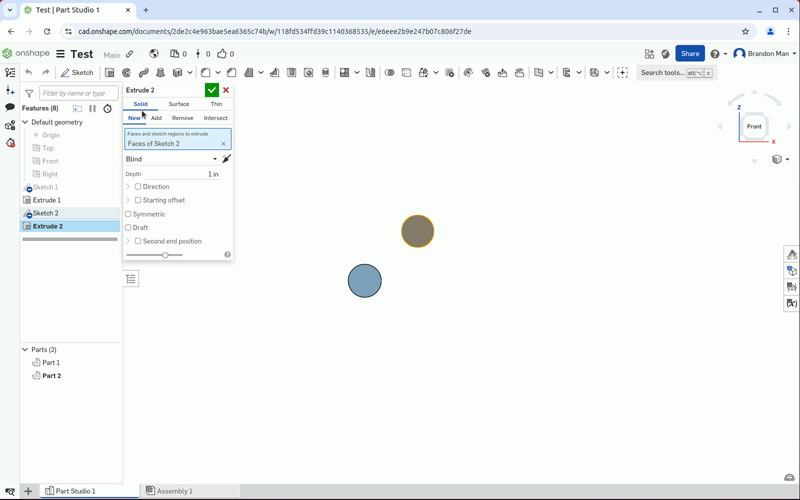
mouse_move(137, 120)
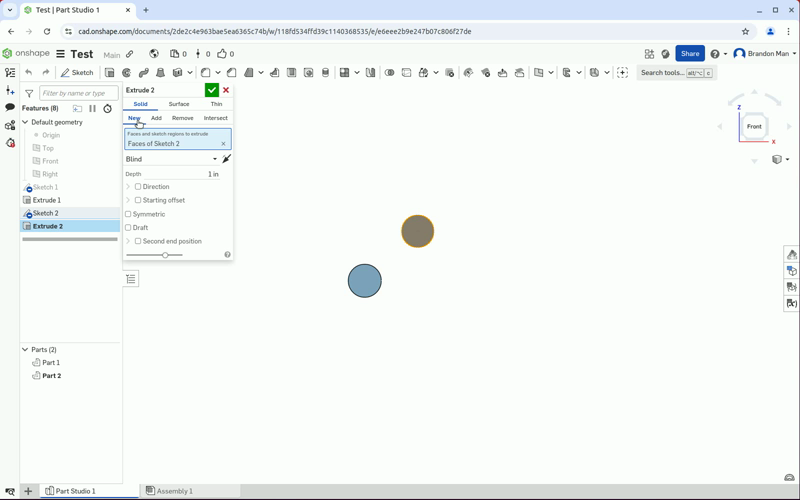
click(137, 120)
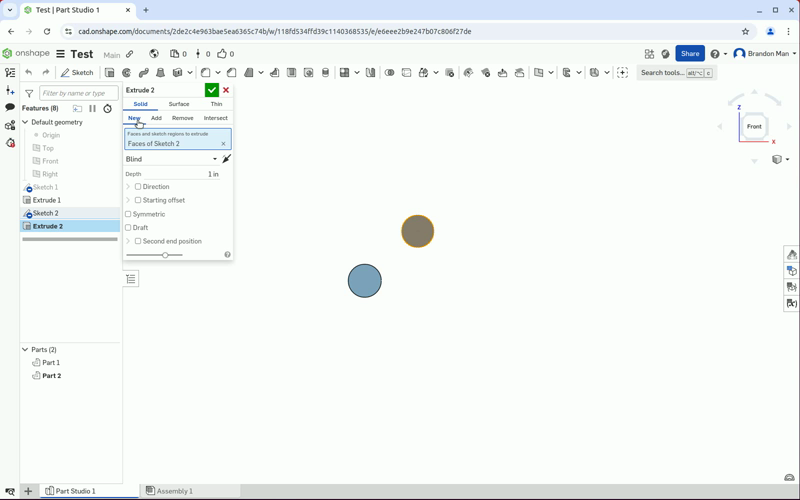
key(tab, 4)
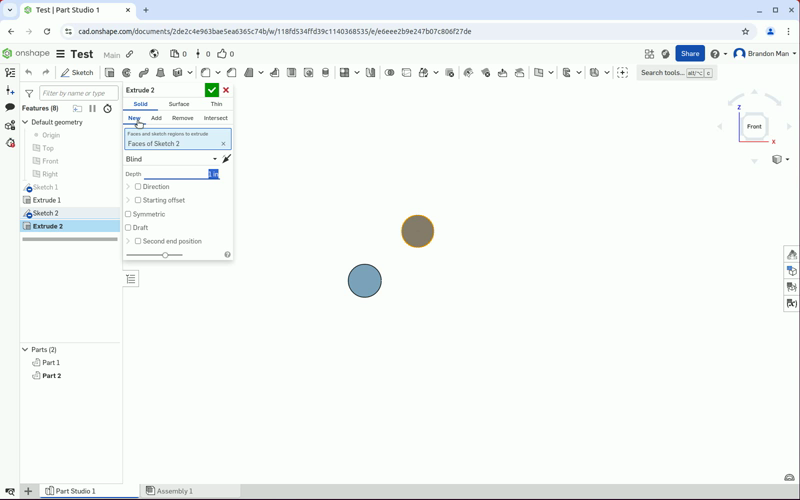
text(3.611)
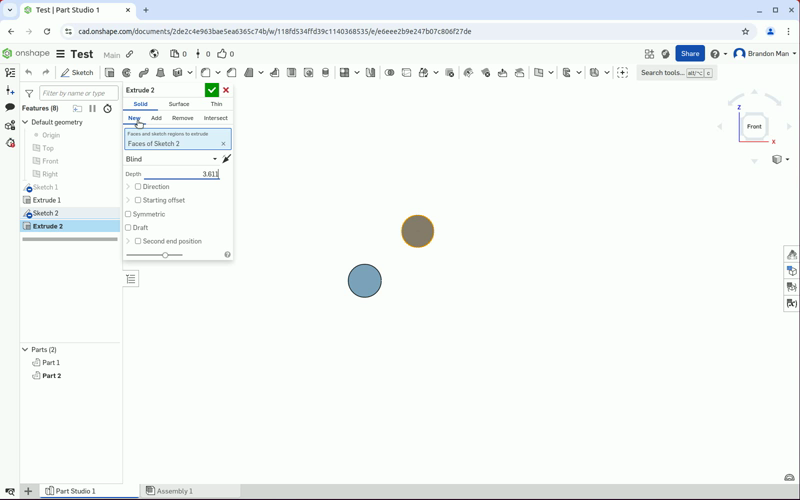
key(enter)
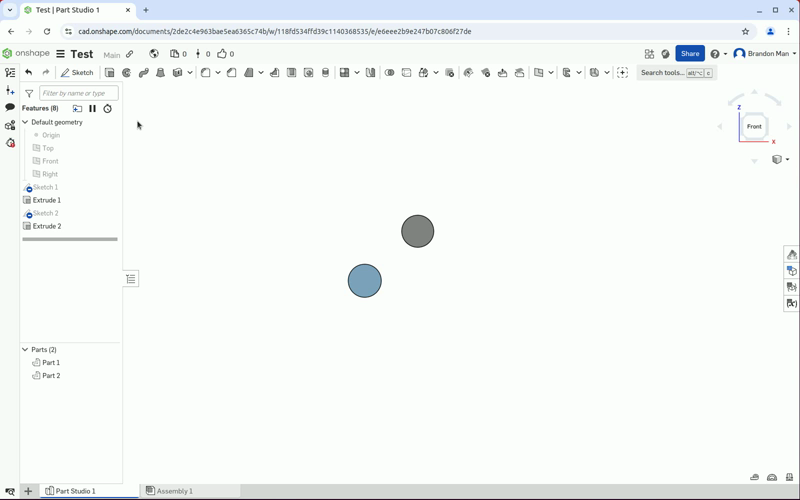
key(shift+h)
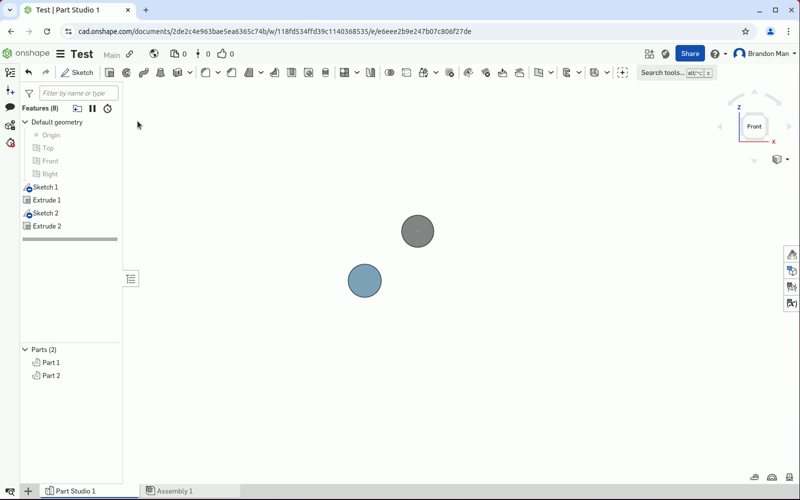
key(shift+h)
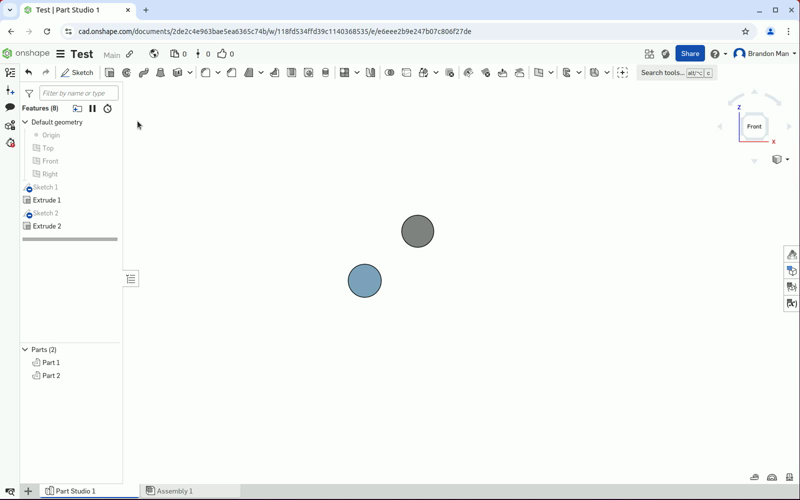
mouse_move(73, 189)
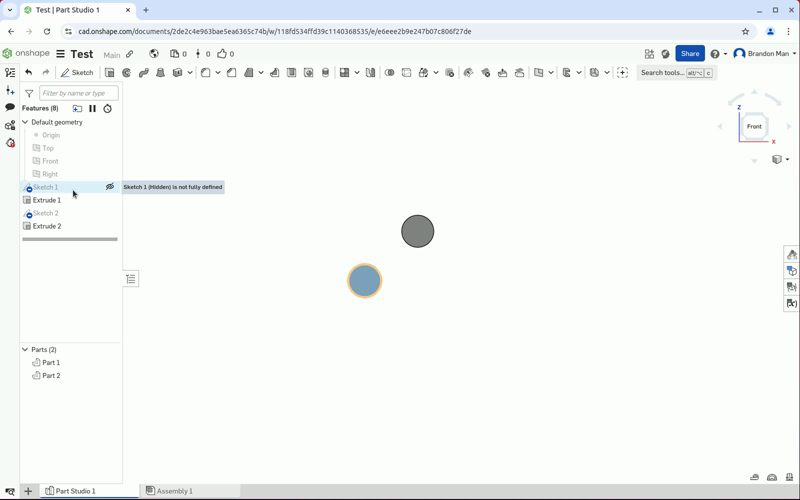
click(73, 189)
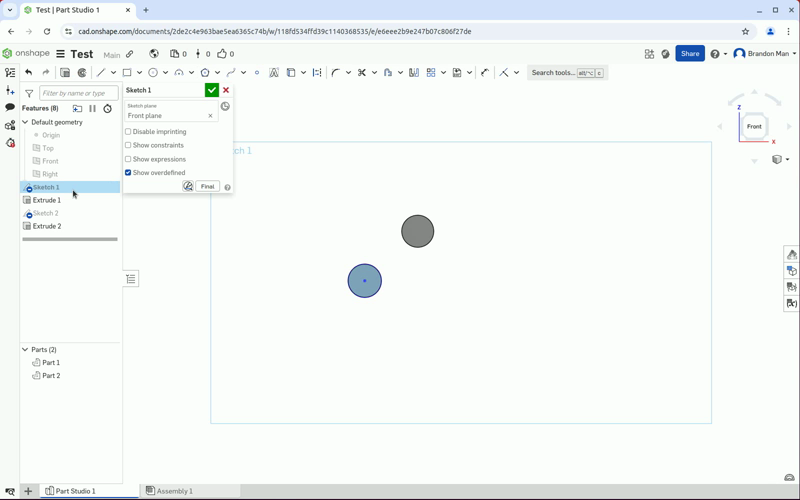
mouse_move(229, 92)
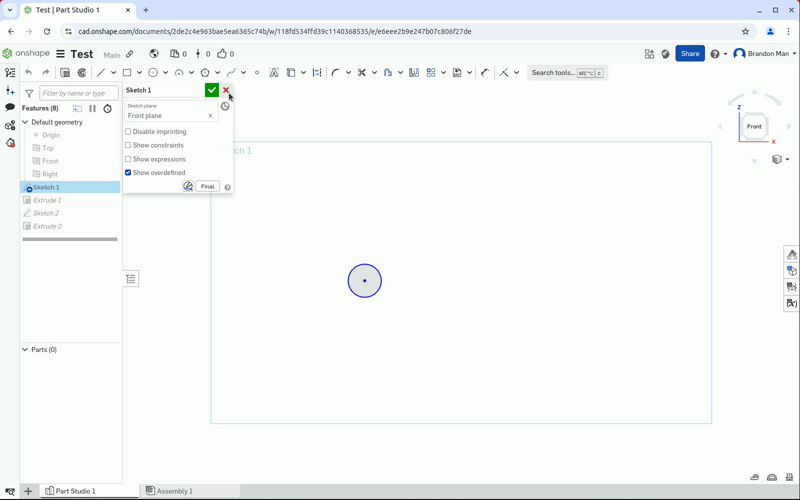
click(229, 92)
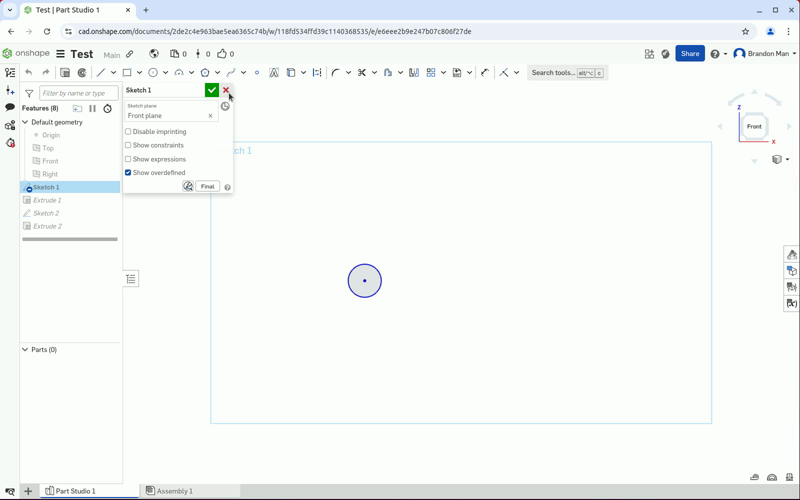
key(shift+s)
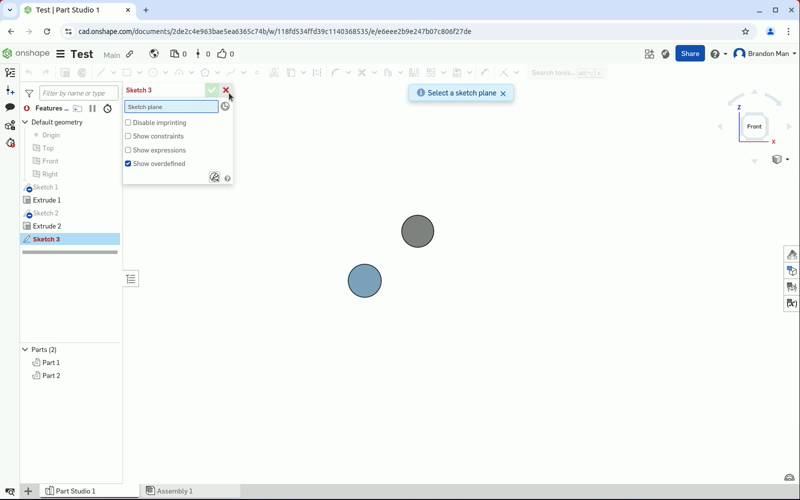
mouse_move(73, 163)
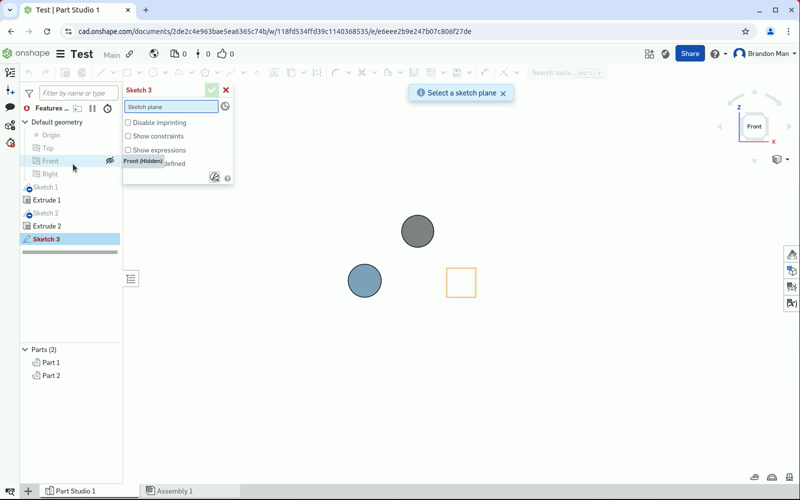
click(73, 163)
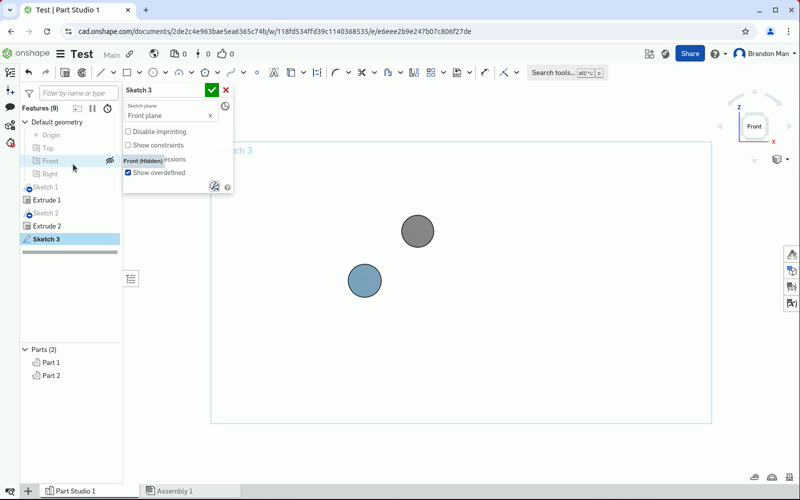
mouse_move(73, 352)
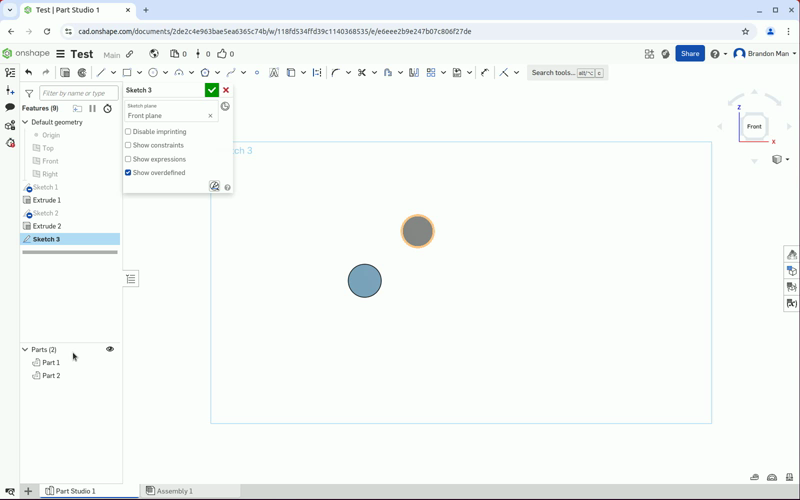
key(y)
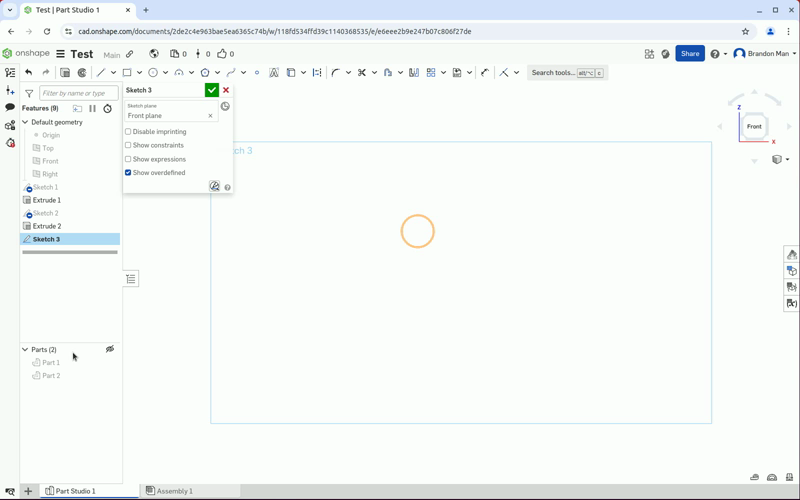
key(c)
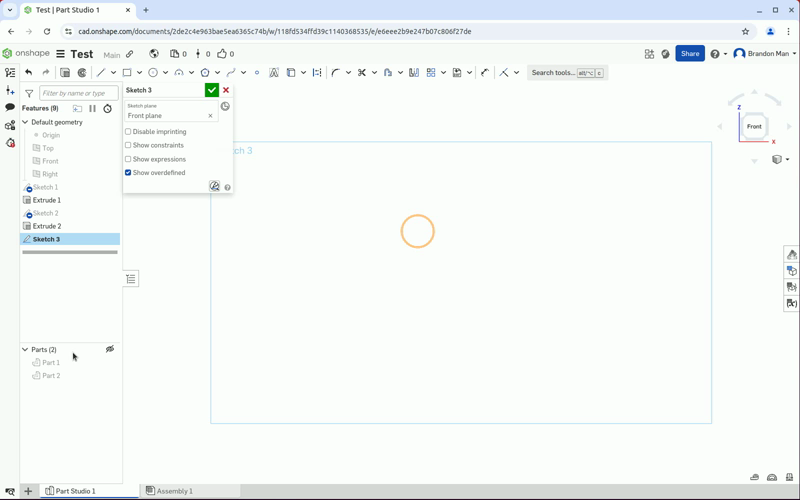
key_down(shift)
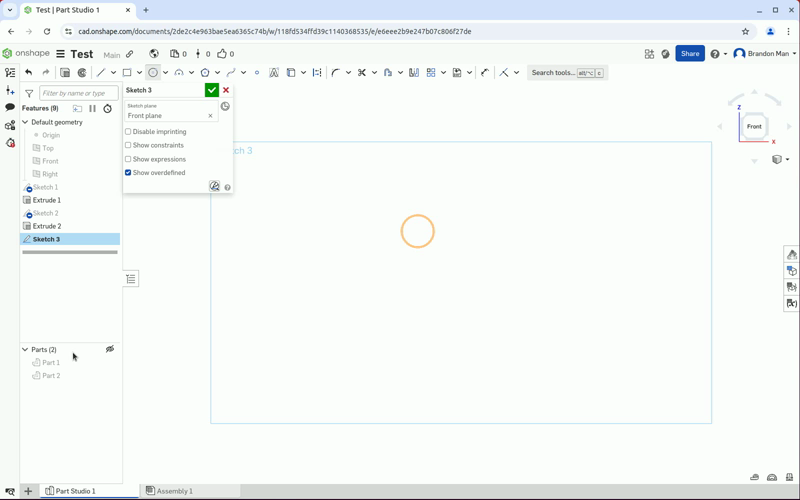
mouse_move(466, 232)
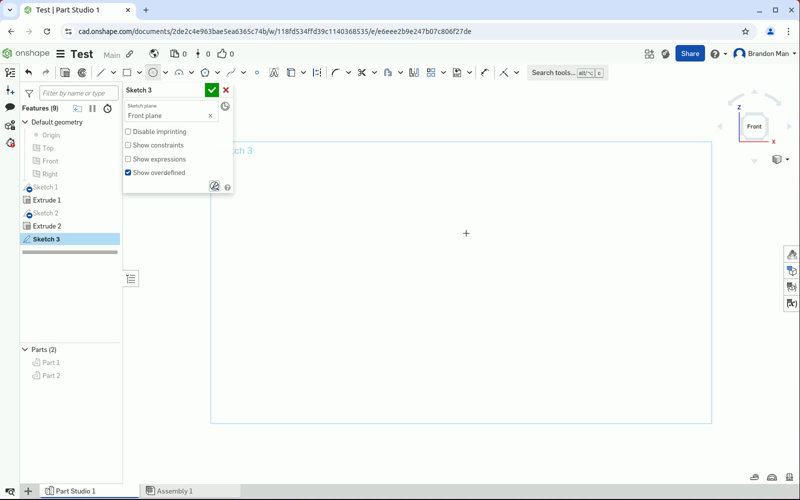
click(466, 232)
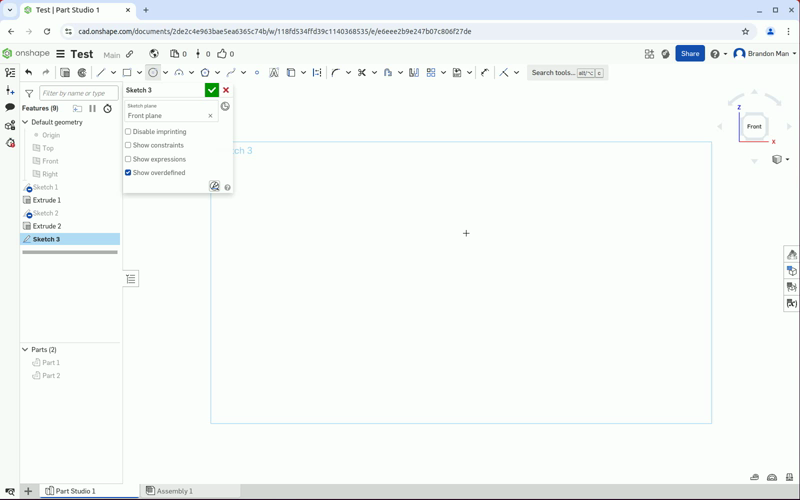
key_up(shift)
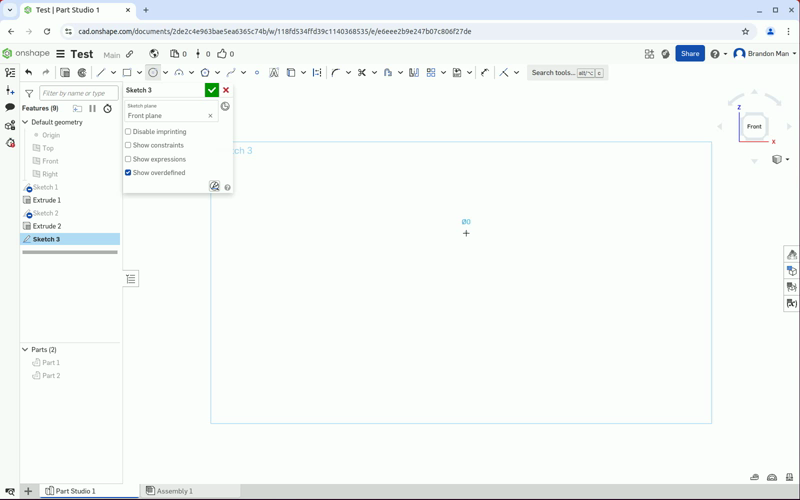
mouse_move(474, 232)
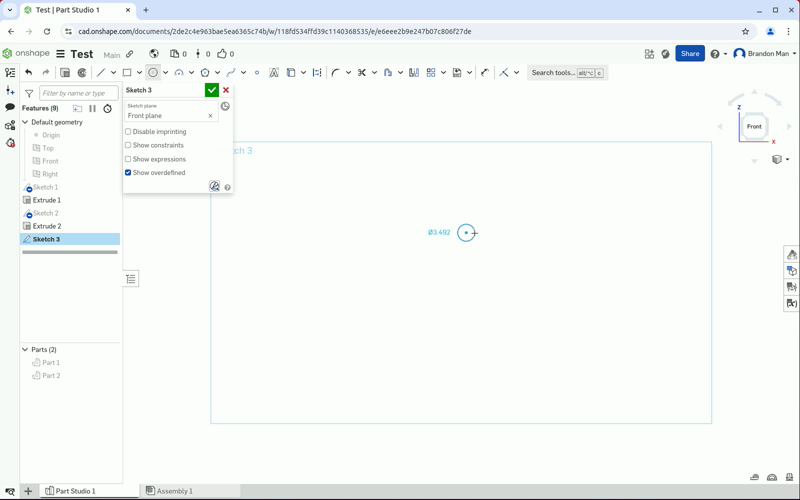
click(474, 232)
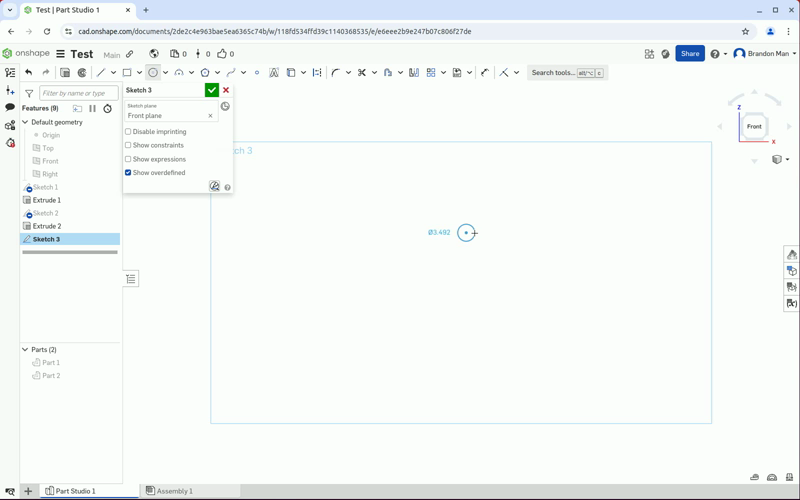
key(esc)
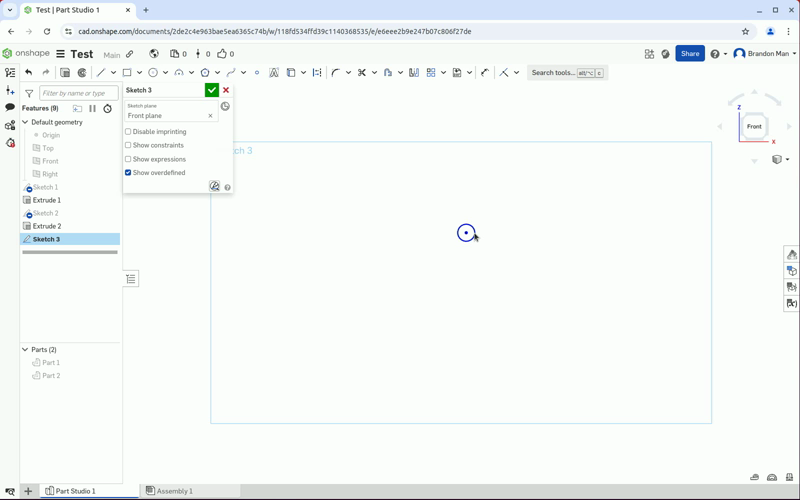
mouse_move(466, 237)
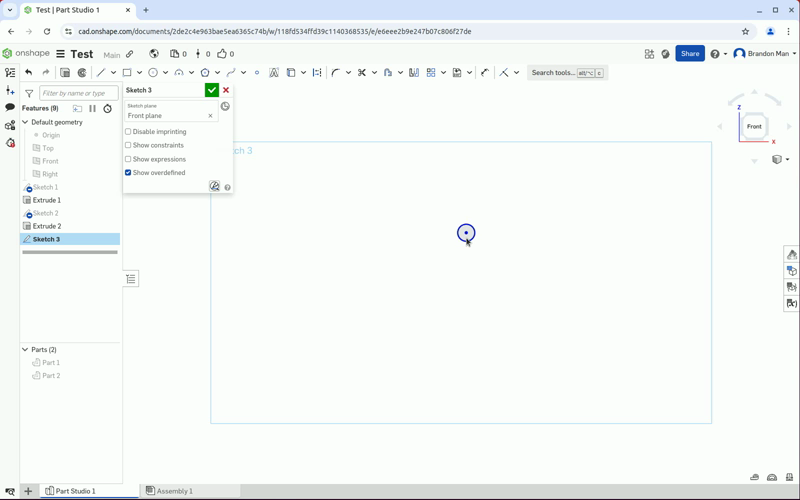
scroll(6)
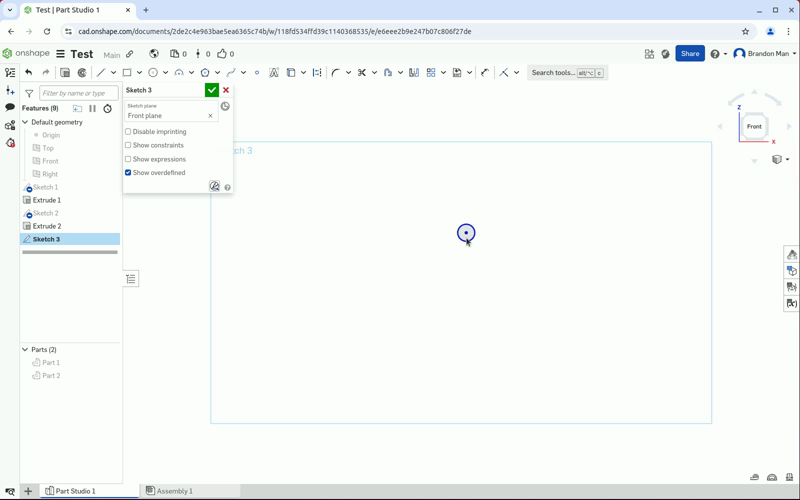
scroll(6)
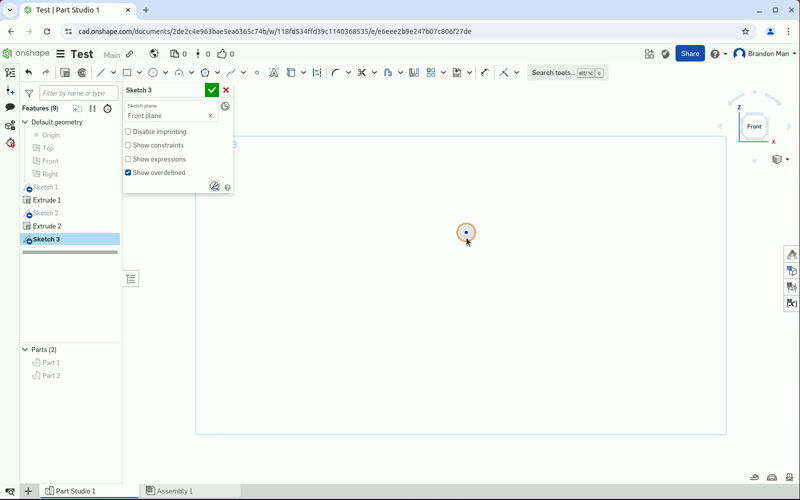
scroll(6)
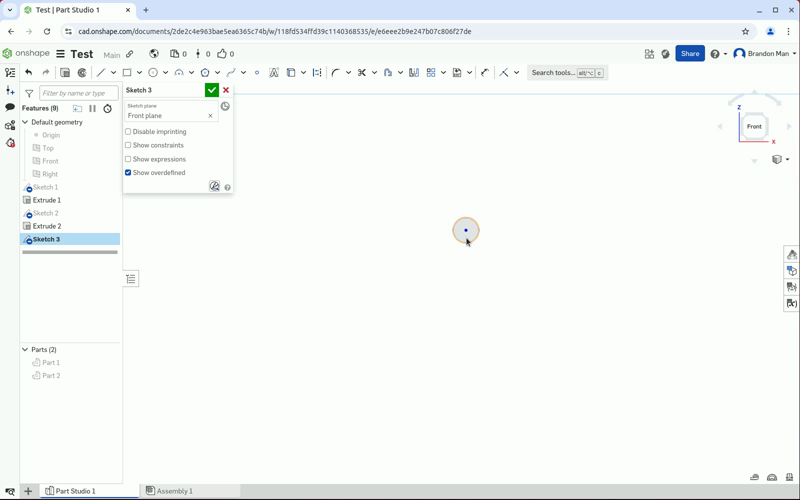
scroll(6)
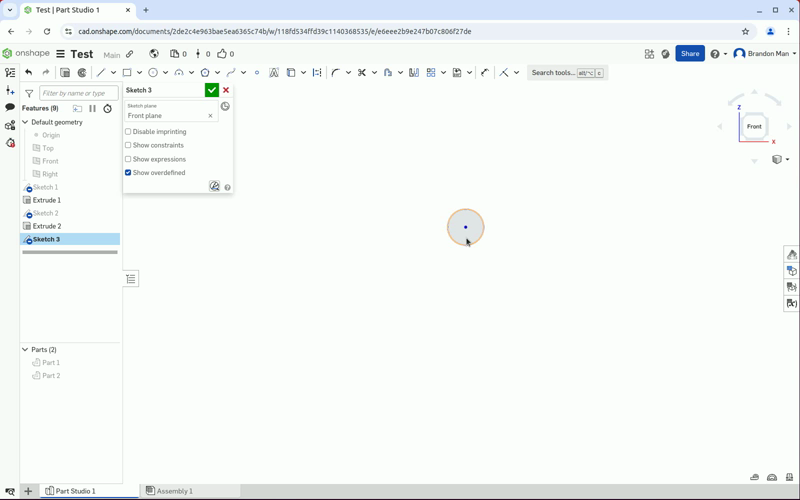
scroll(6)
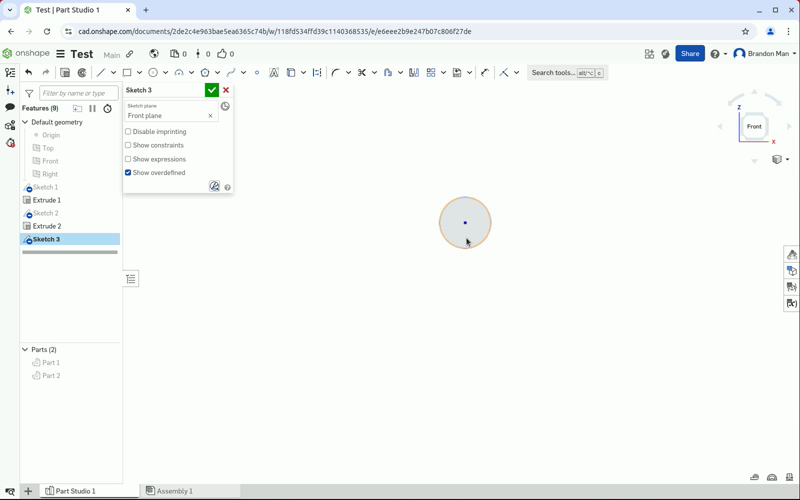
scroll(6)
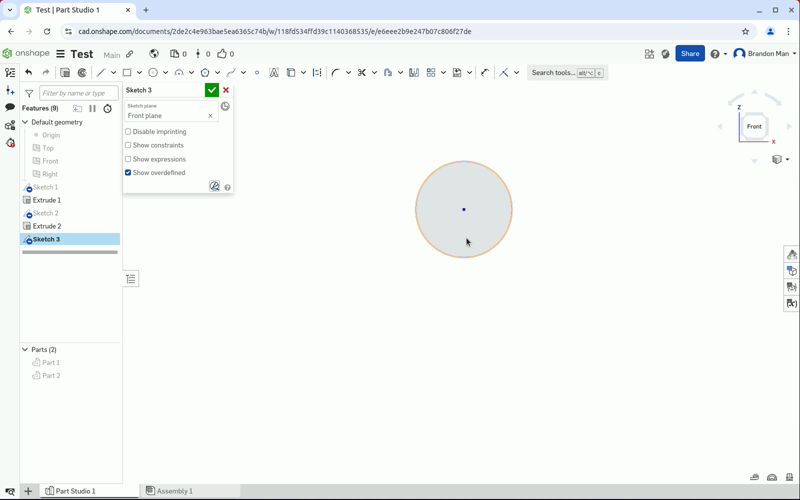
scroll(6)
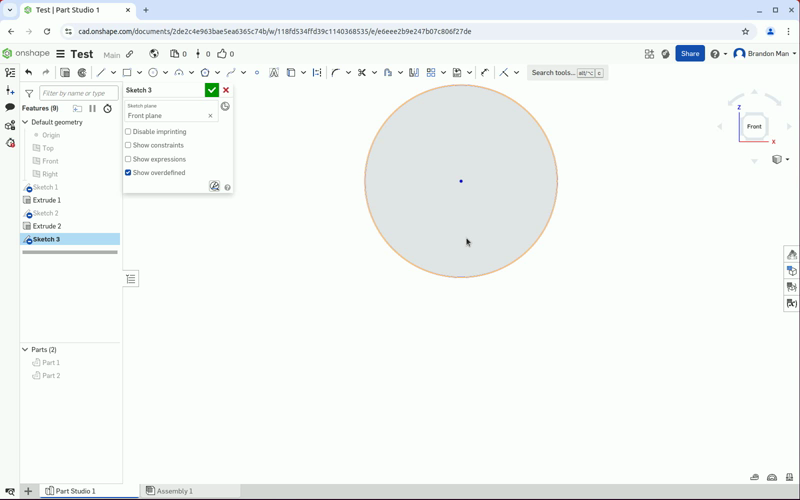
click(466, 237)
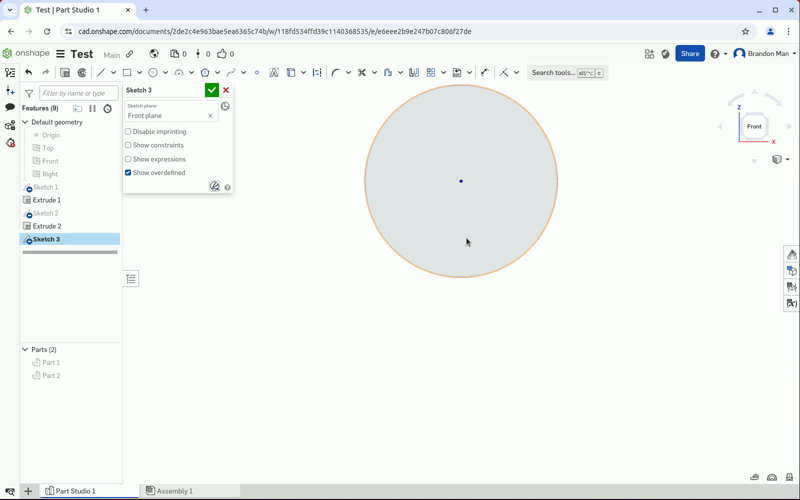
scroll(-6)
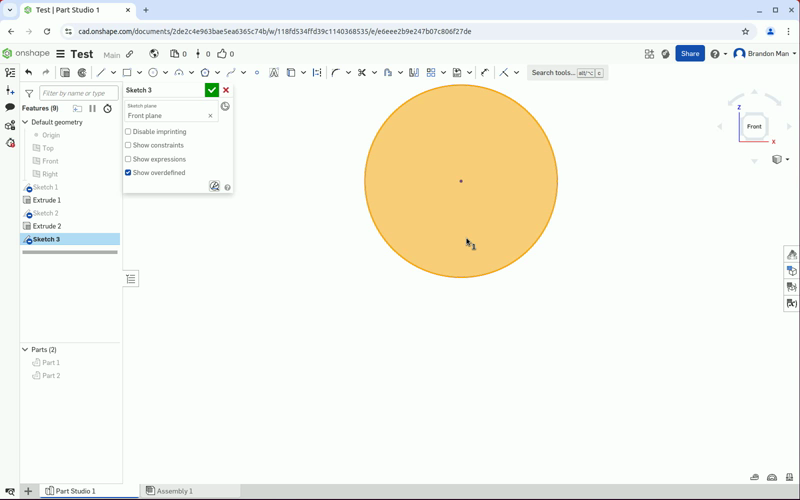
scroll(-6)
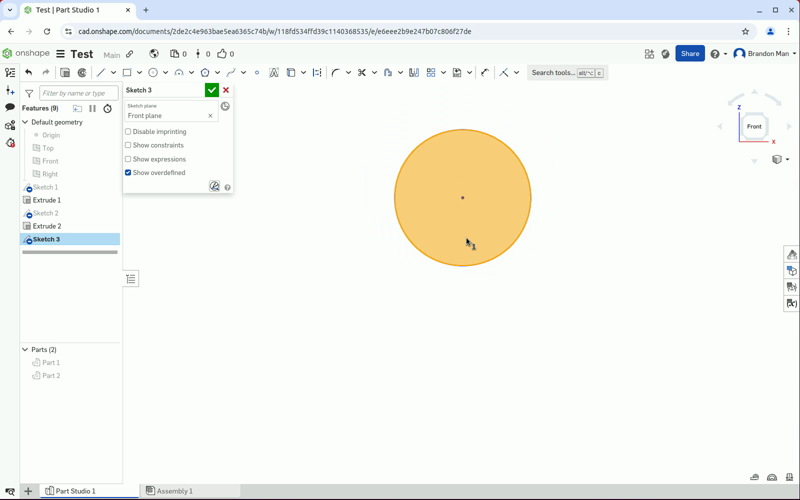
scroll(-6)
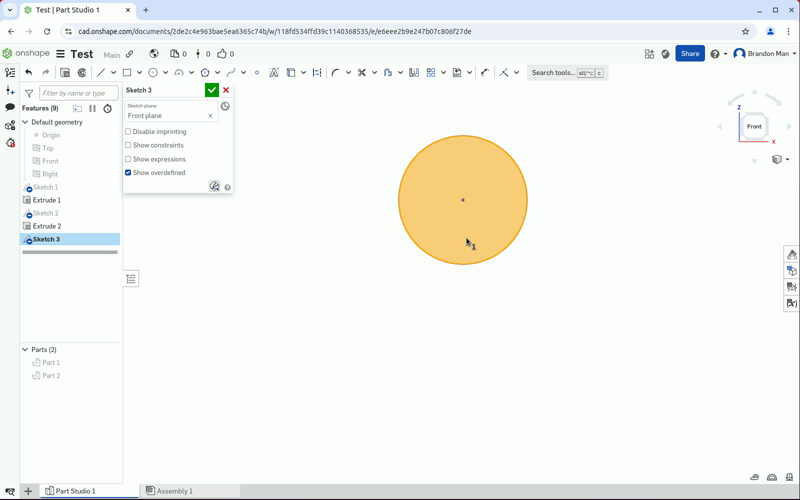
scroll(-6)
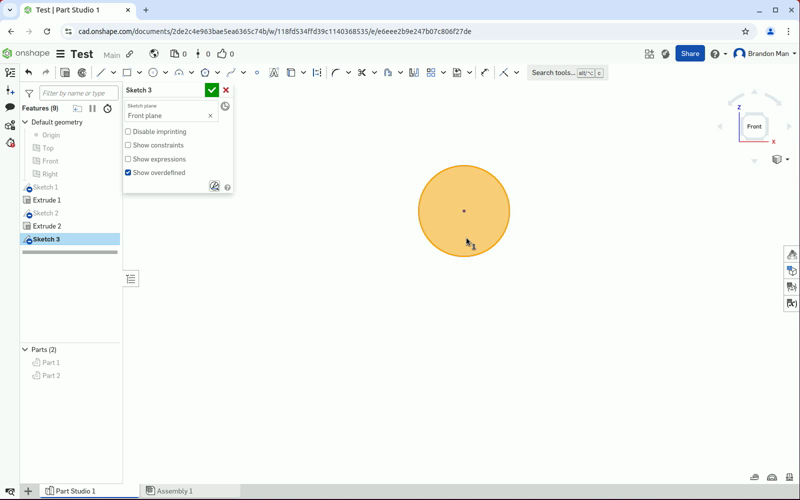
scroll(-6)
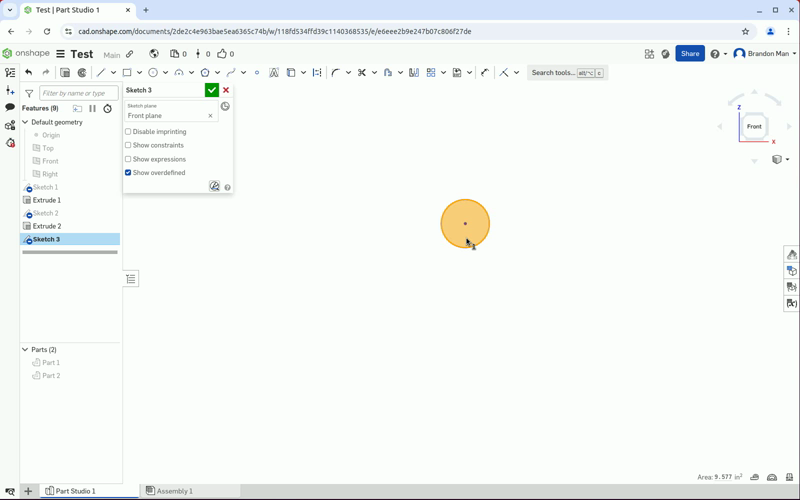
scroll(-6)
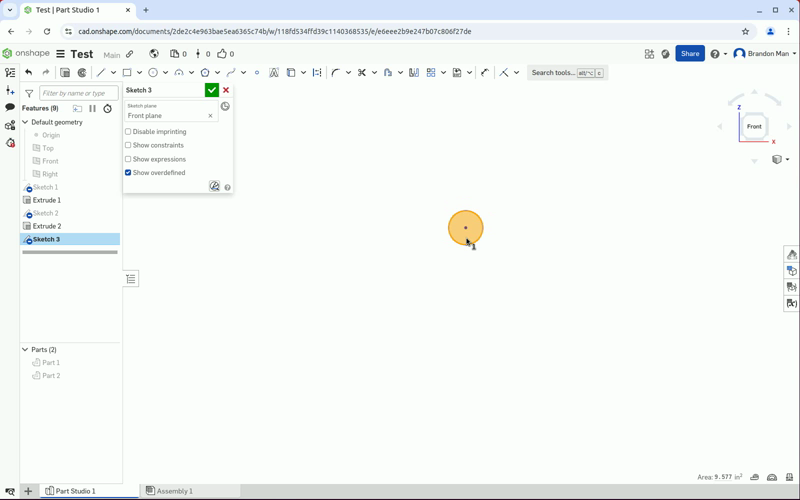
scroll(-6)
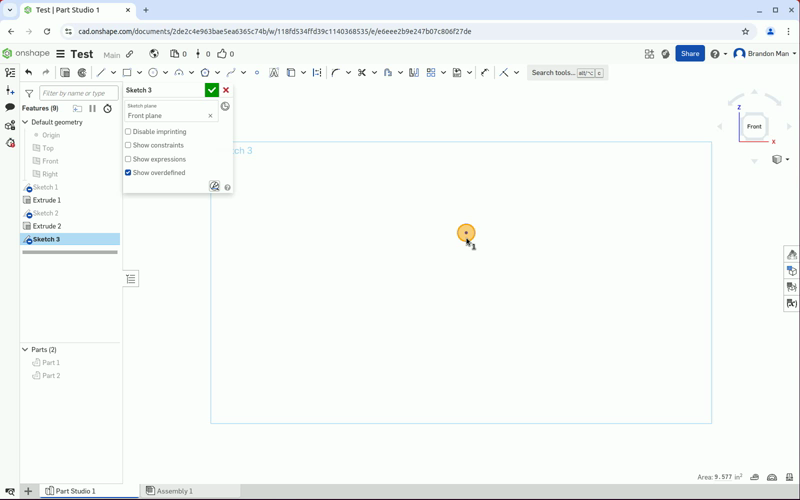
mouse_move(73, 352)
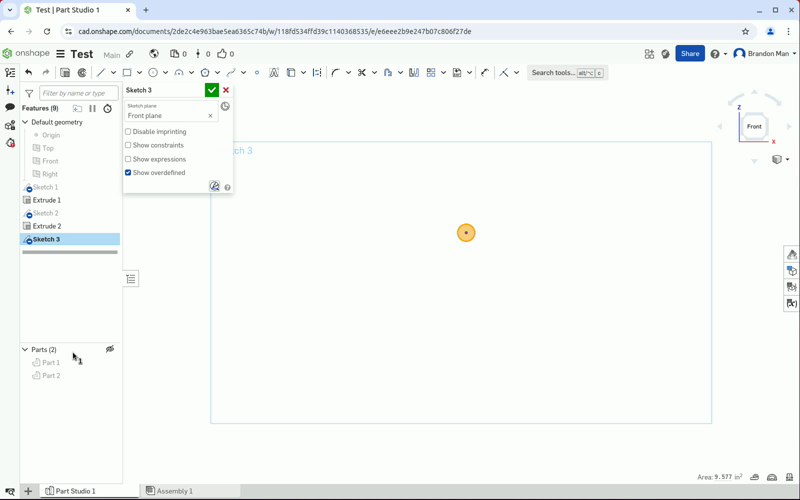
key(shift+y)
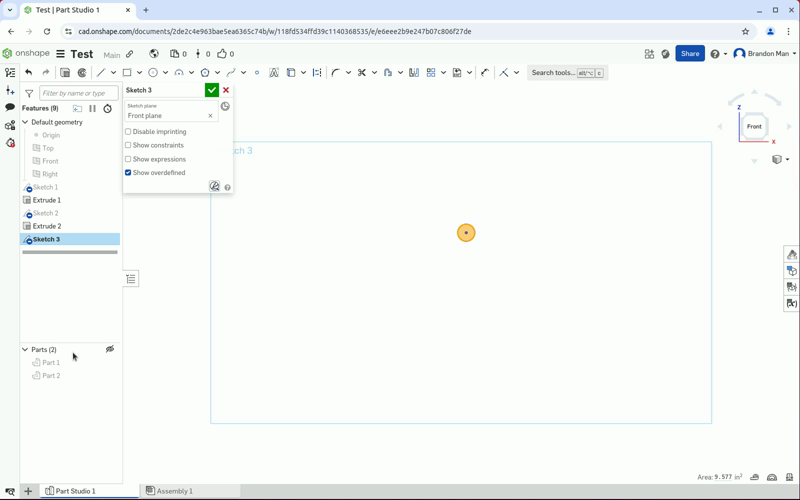
key(shift+e)
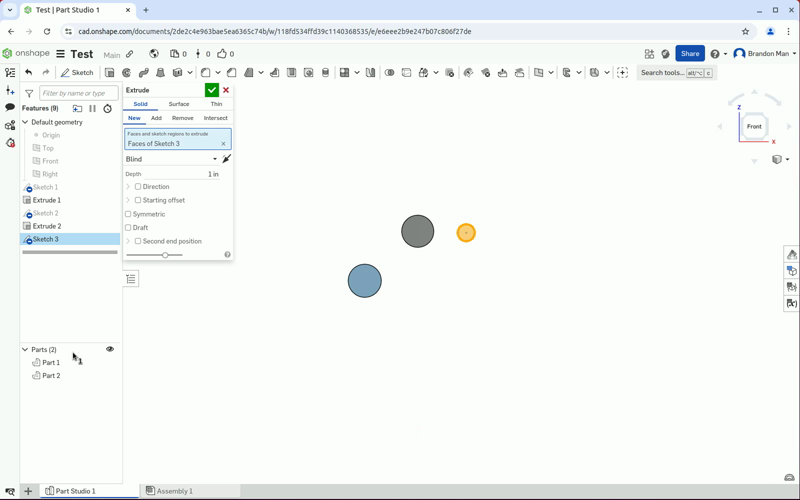
mouse_move(143, 106)
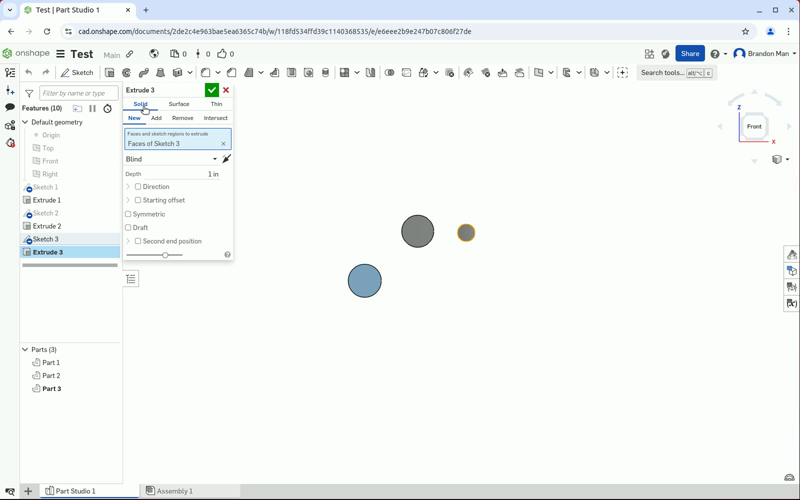
click(143, 106)
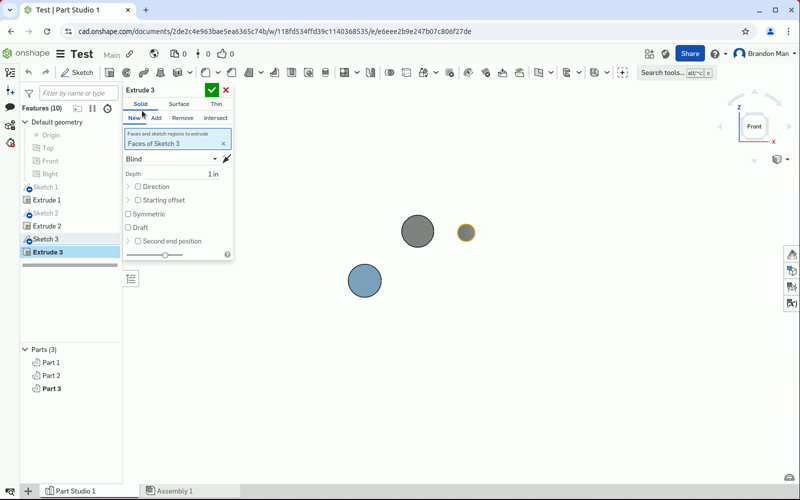
mouse_move(137, 120)
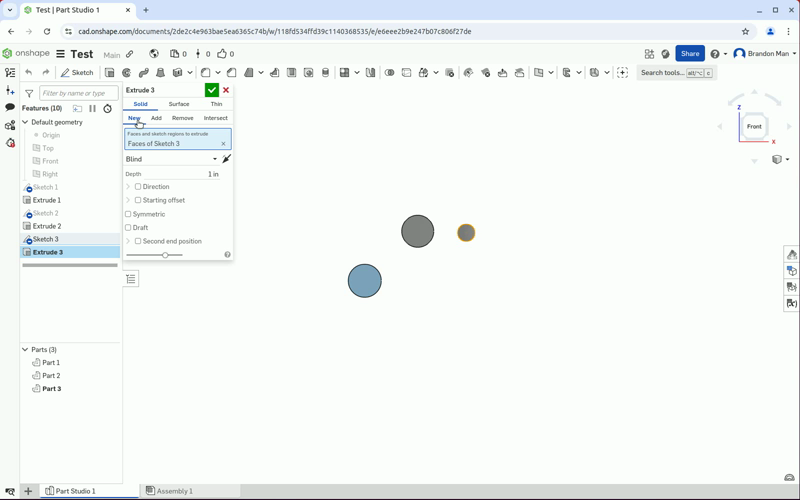
click(137, 120)
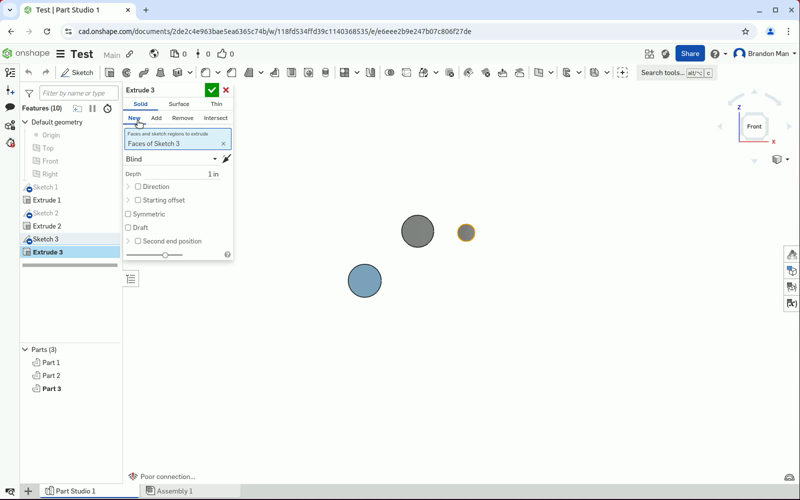
key(tab, 4)
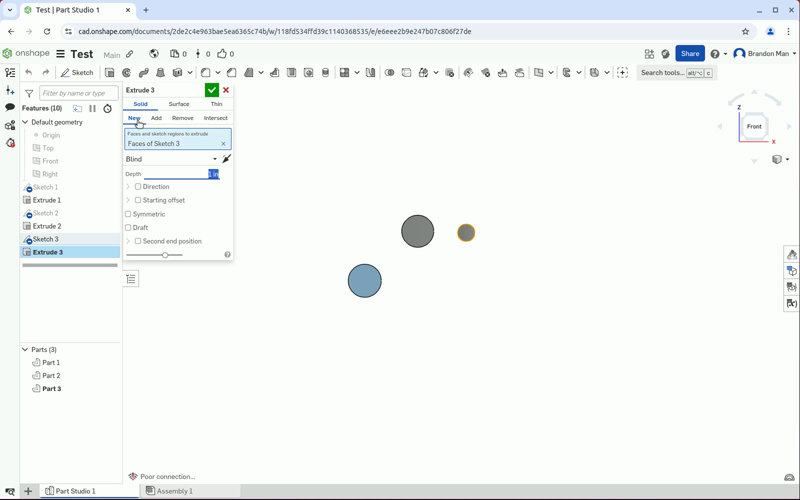
text(3.611)
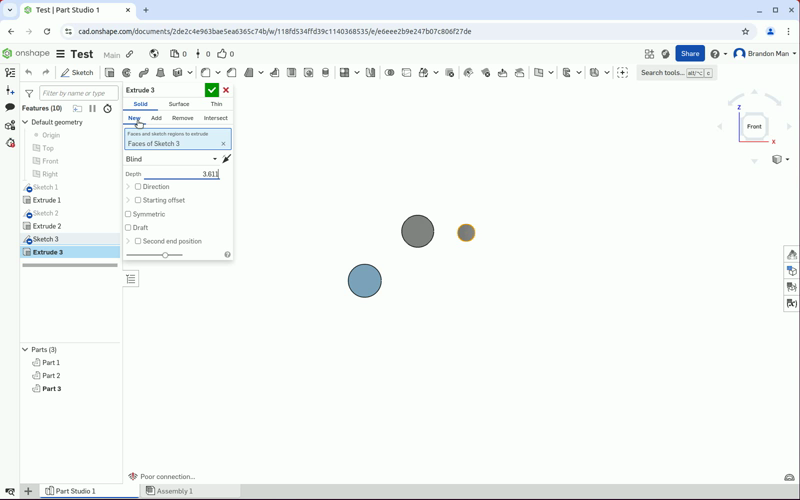
key(enter)
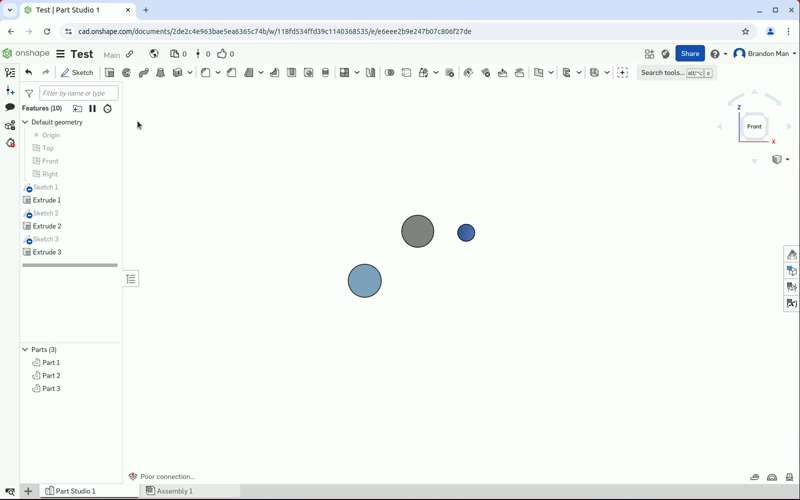
key(shift+h)
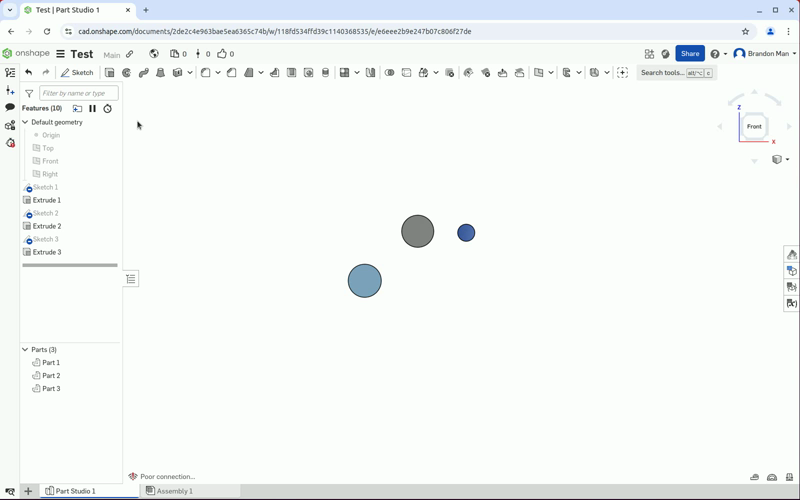
key(shift+h)
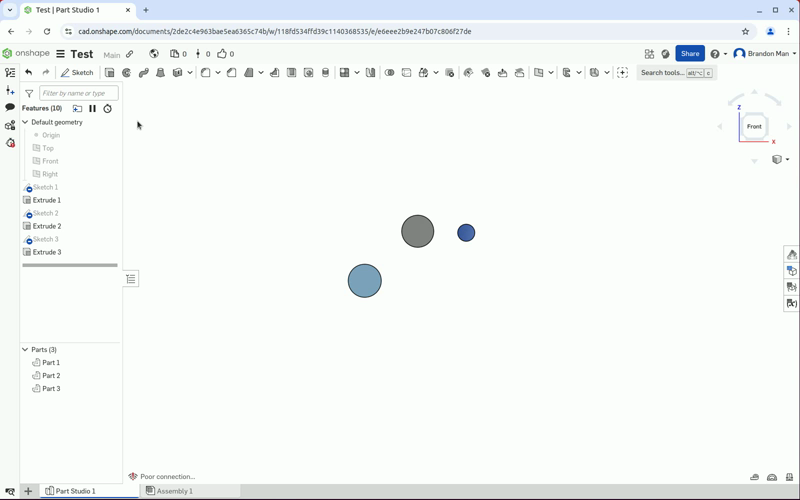
mouse_move(73, 189)
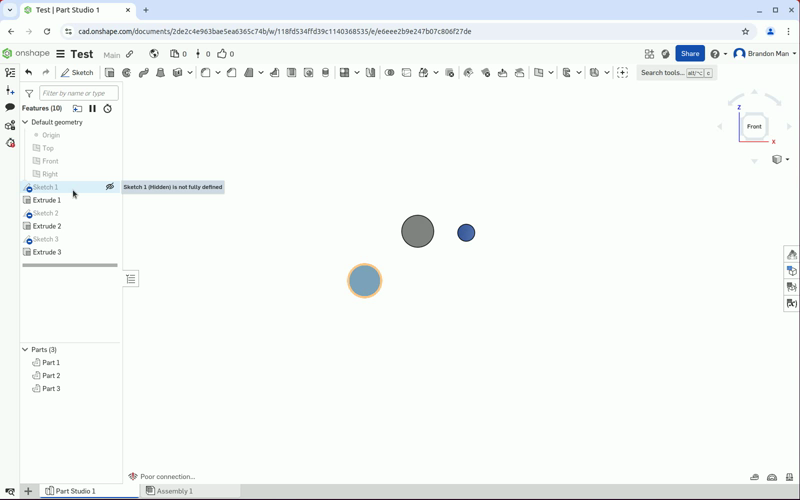
click(73, 189)
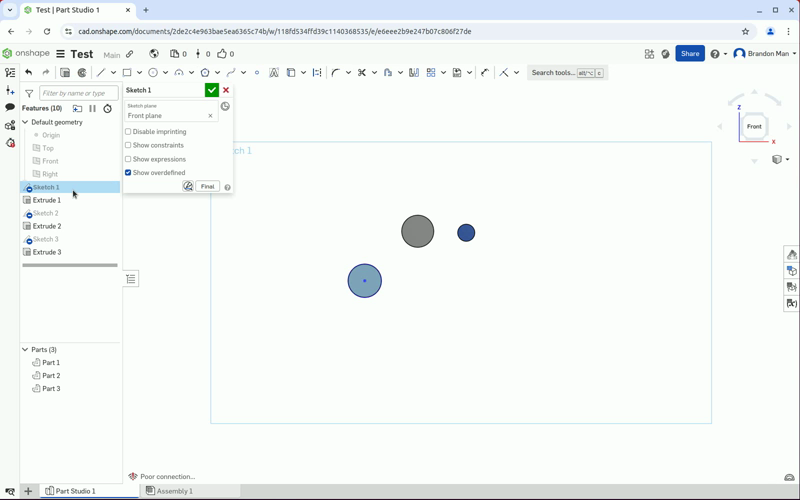
mouse_move(229, 92)
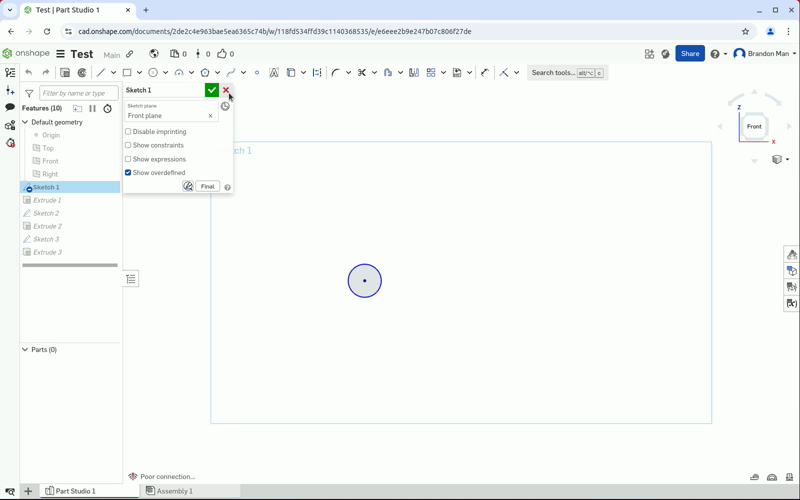
click(229, 92)
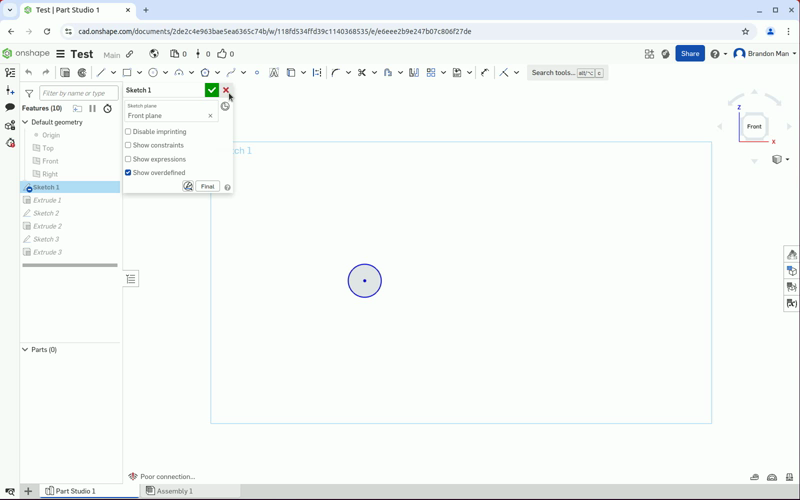
key(shift+s)
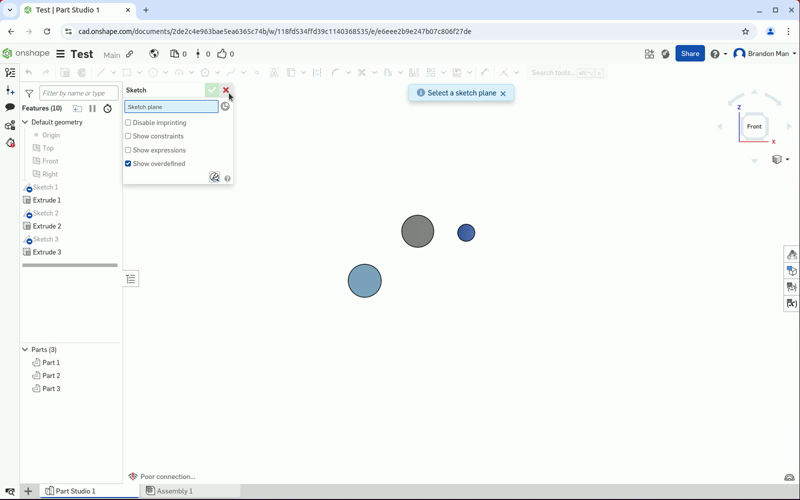
mouse_move(73, 163)
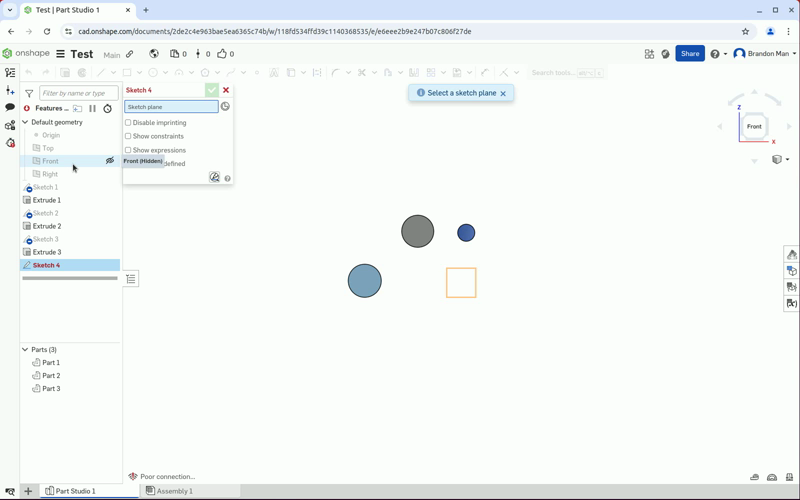
click(73, 163)
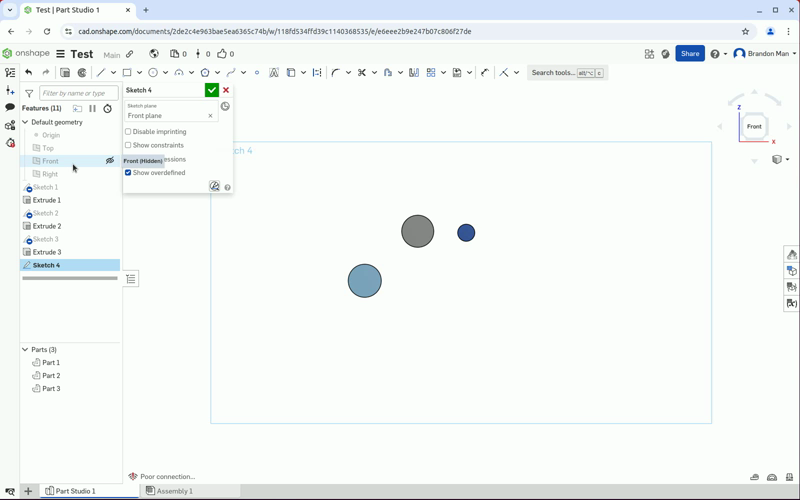
mouse_move(73, 352)
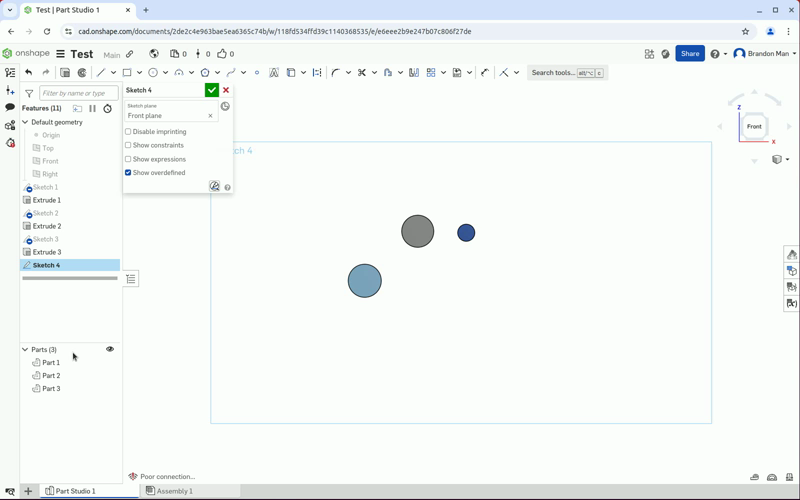
key(y)
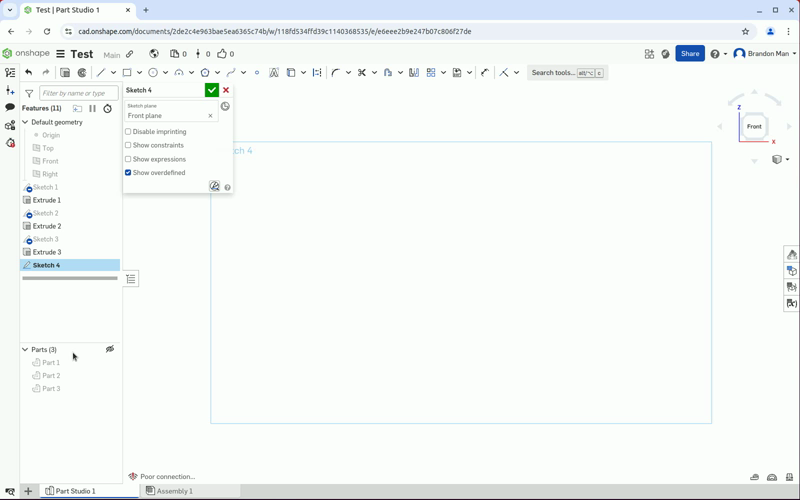
key(c)
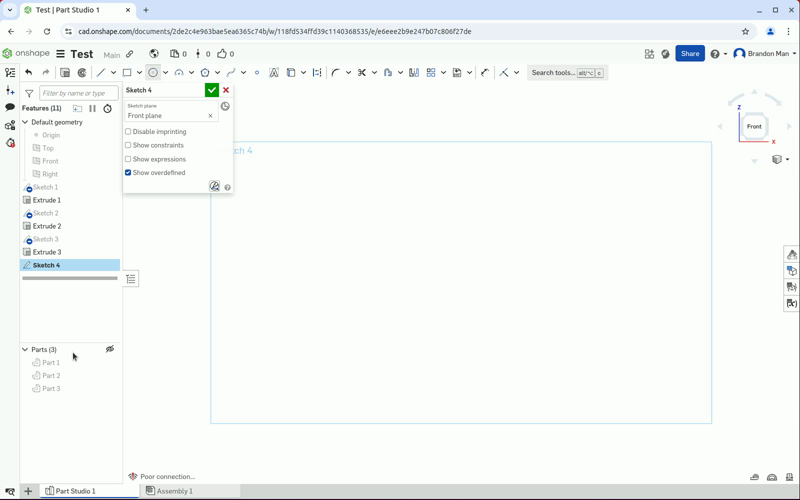
key_down(shift)
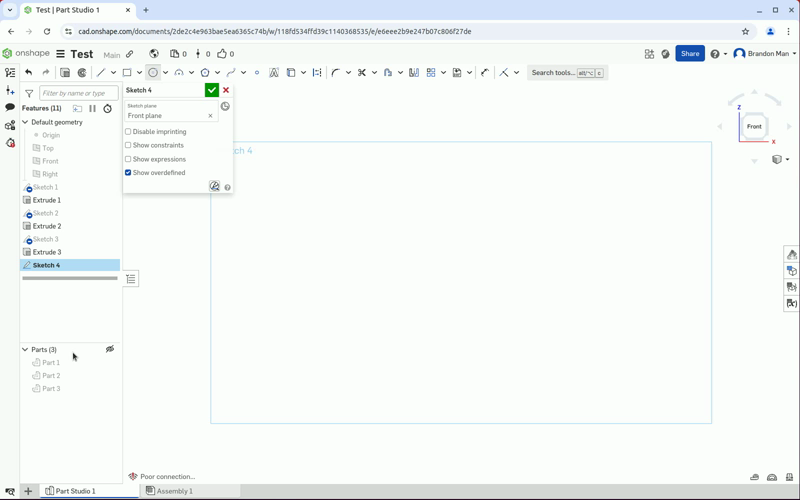
mouse_move(413, 292)
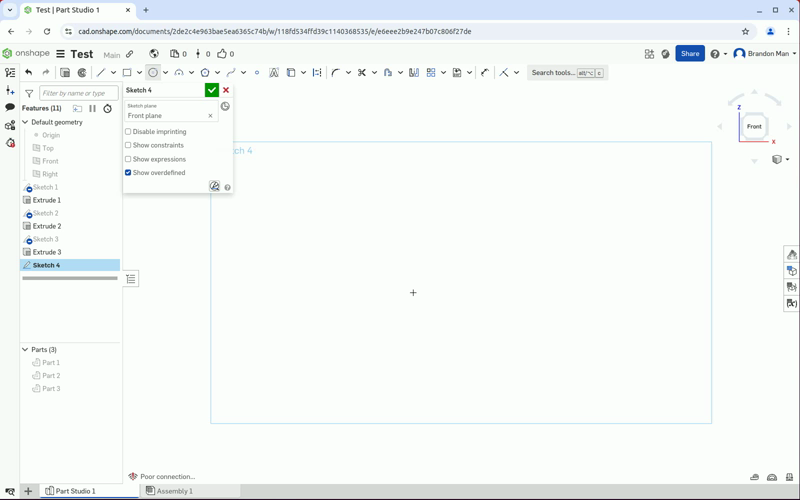
click(413, 292)
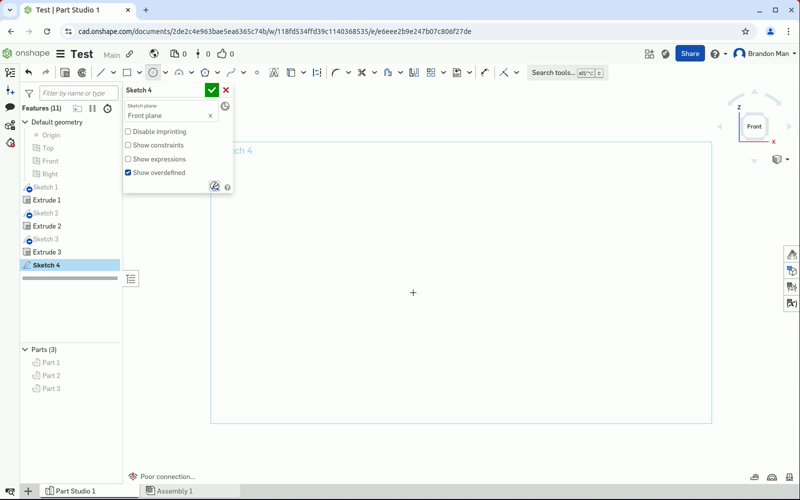
key_up(shift)
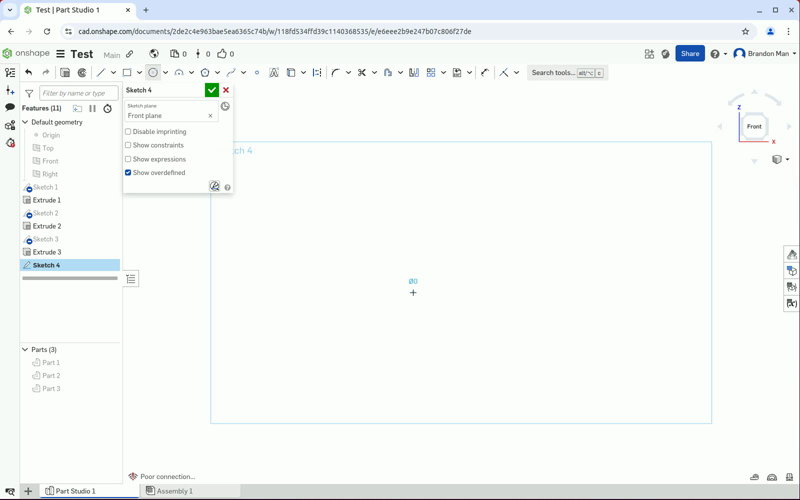
mouse_move(425, 292)
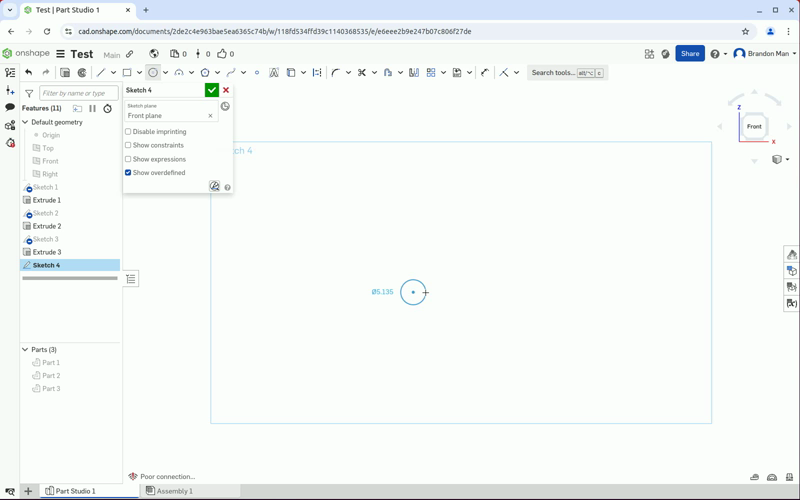
click(425, 292)
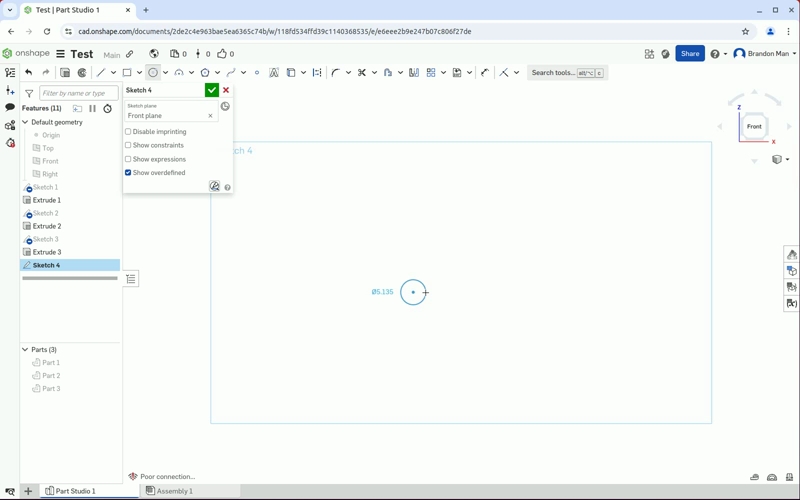
key(esc)
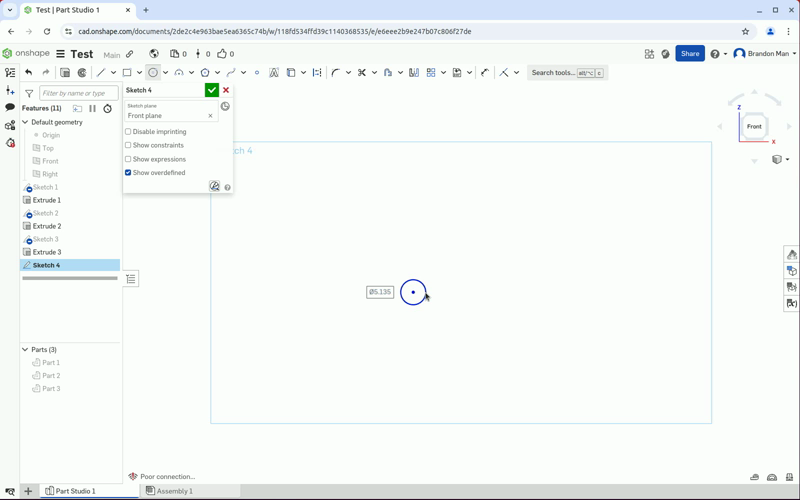
mouse_move(420, 284)
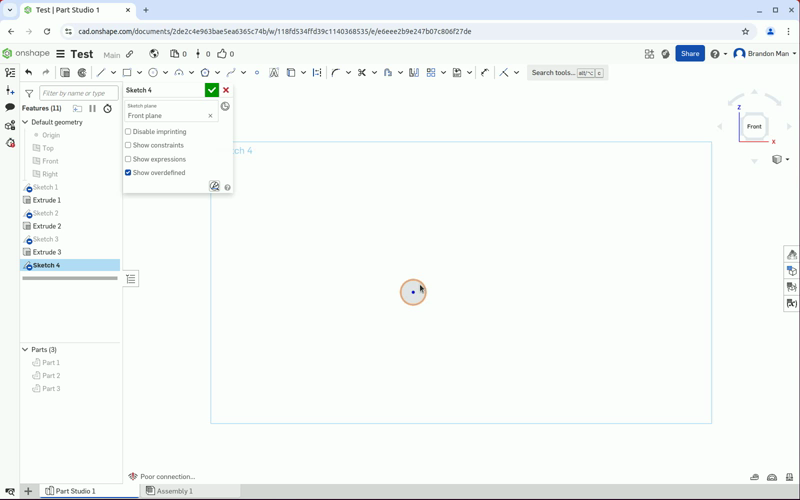
scroll(6)
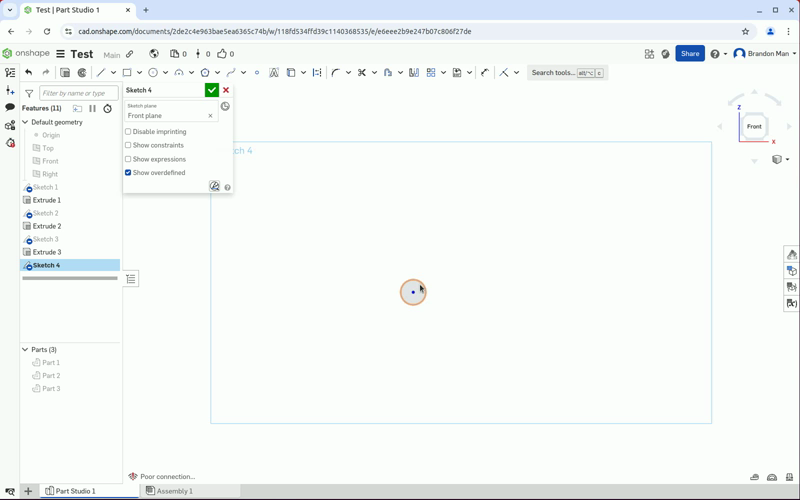
scroll(6)
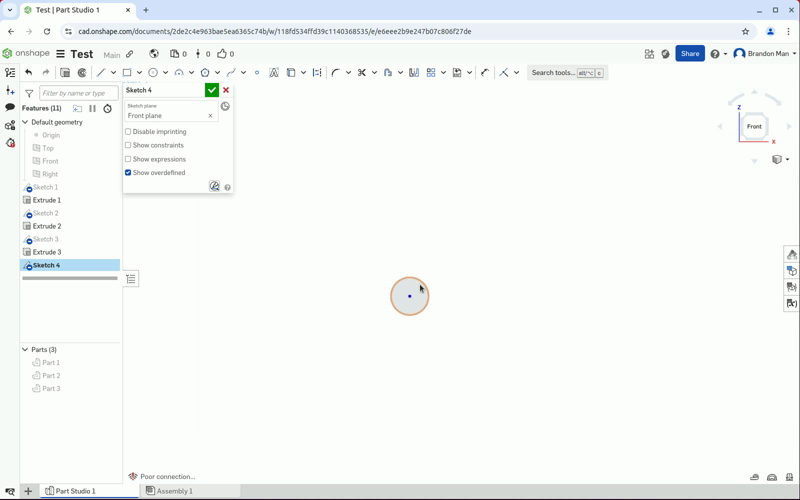
scroll(6)
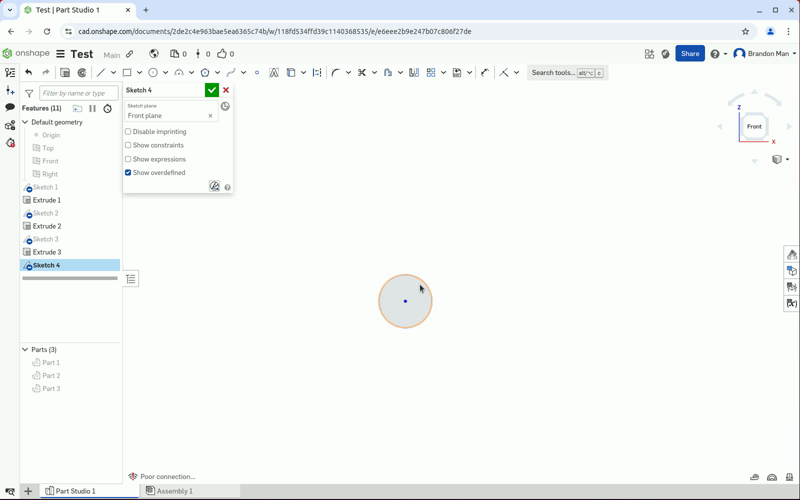
scroll(6)
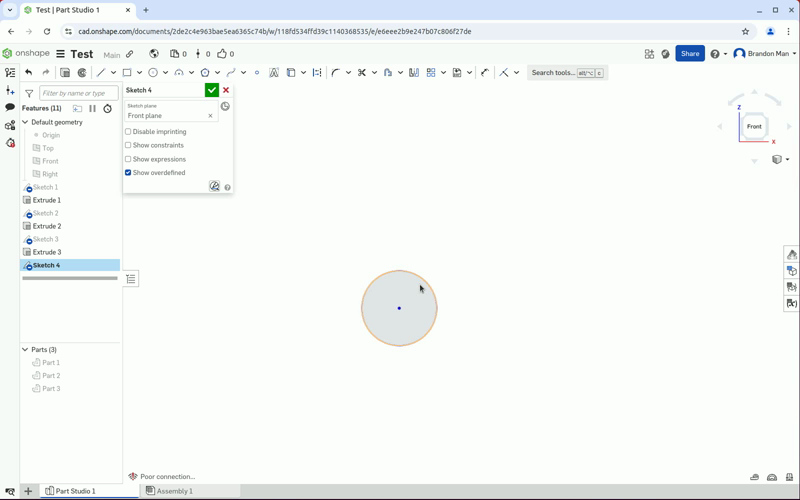
scroll(6)
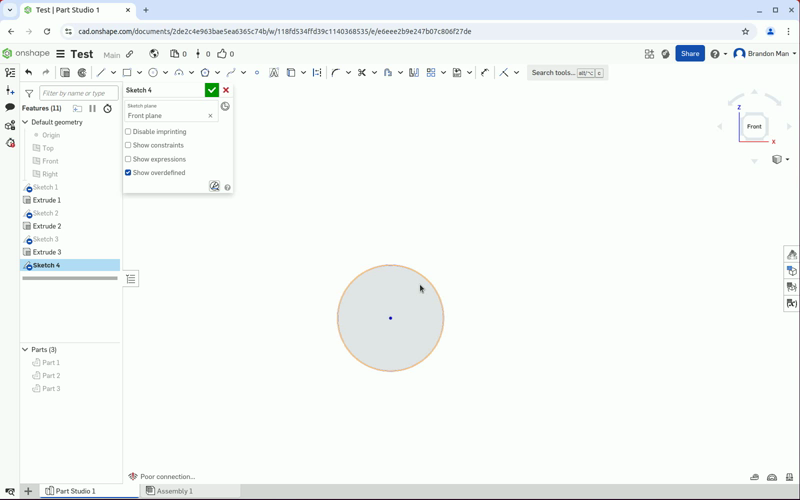
scroll(6)
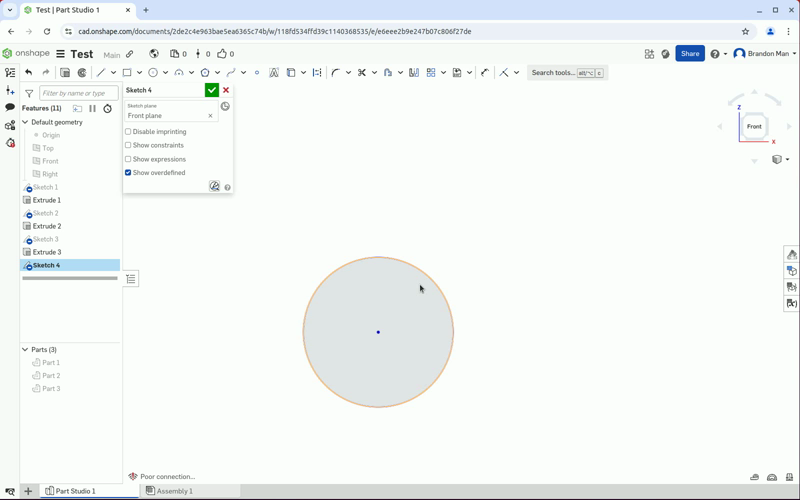
scroll(6)
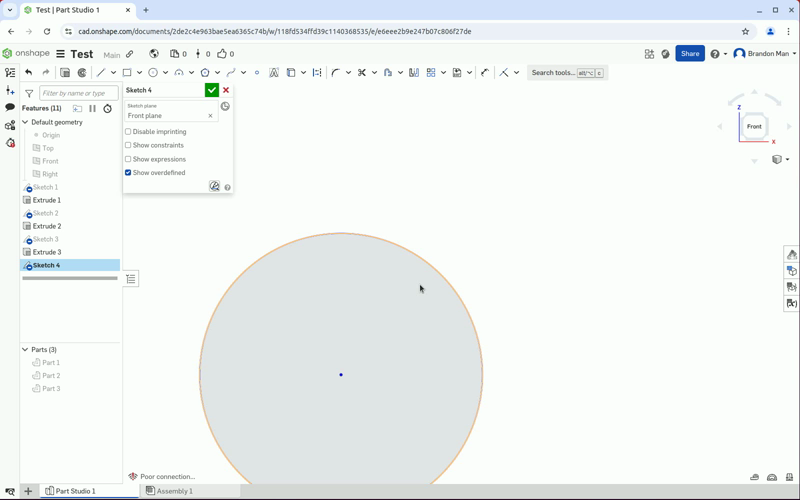
click(420, 284)
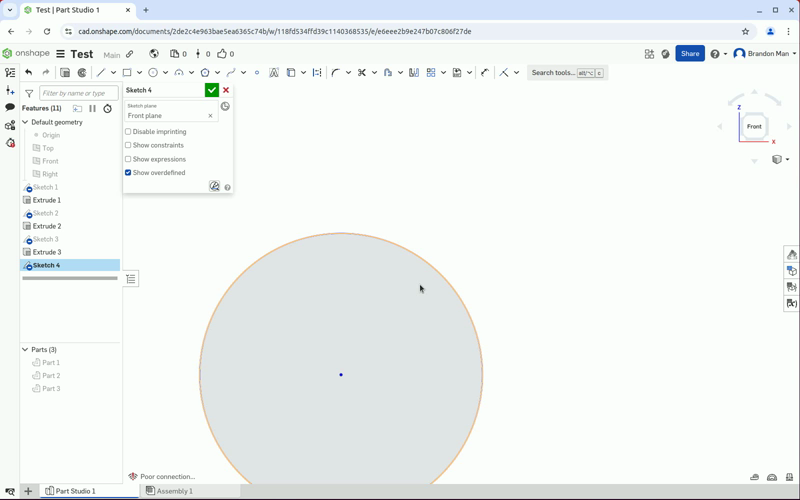
scroll(-6)
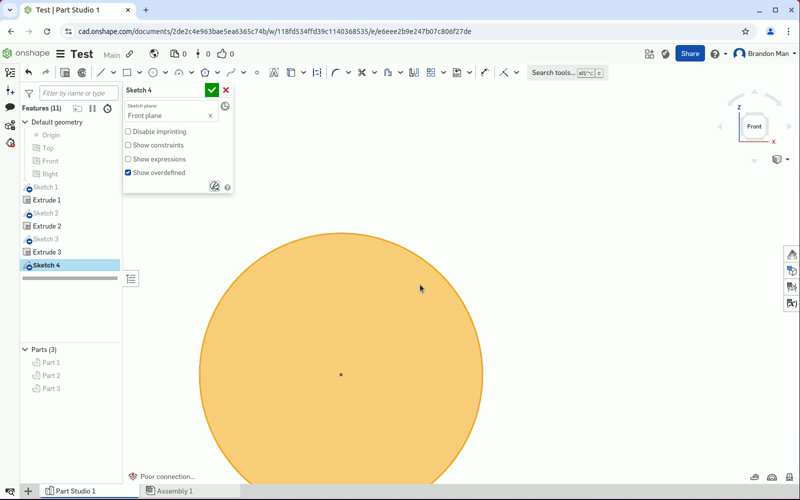
scroll(-6)
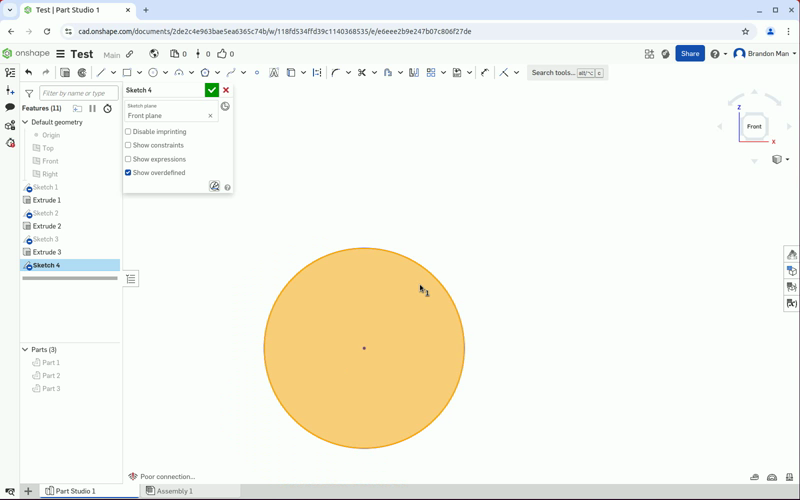
scroll(-6)
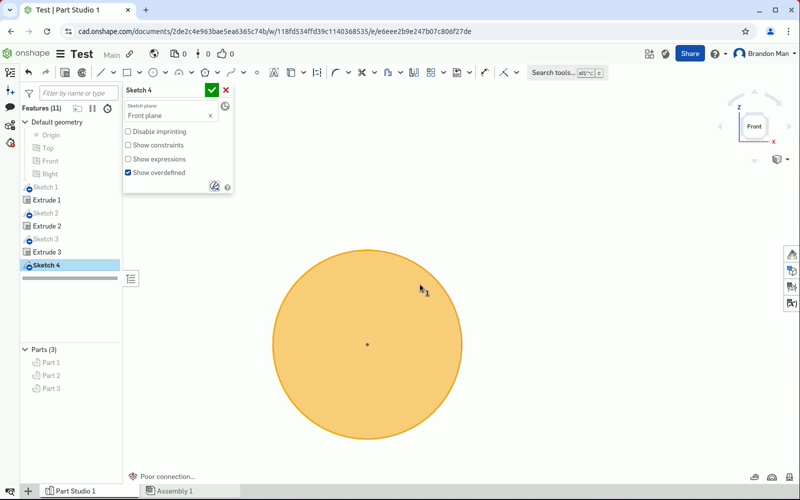
scroll(-6)
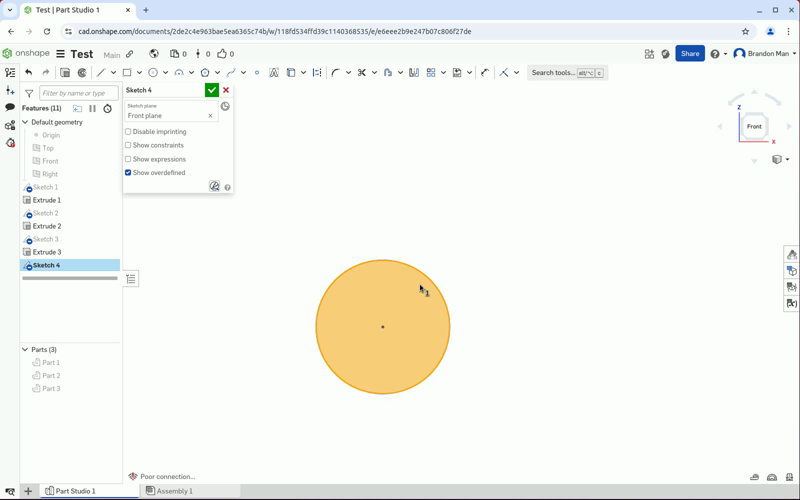
scroll(-6)
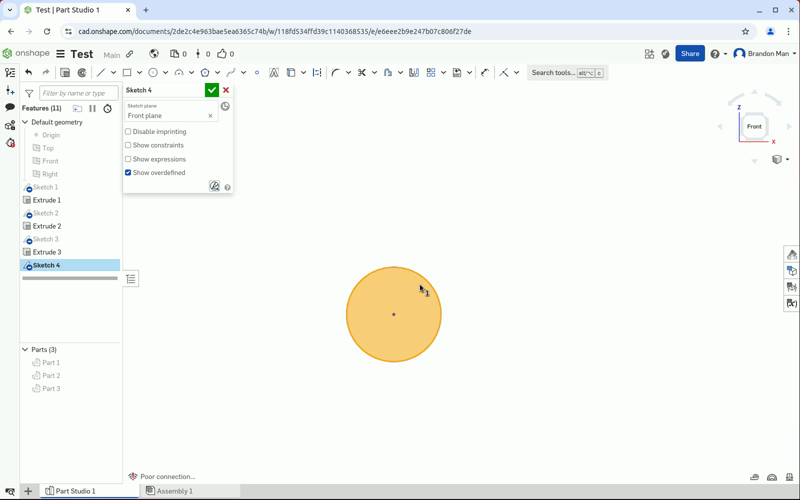
scroll(-6)
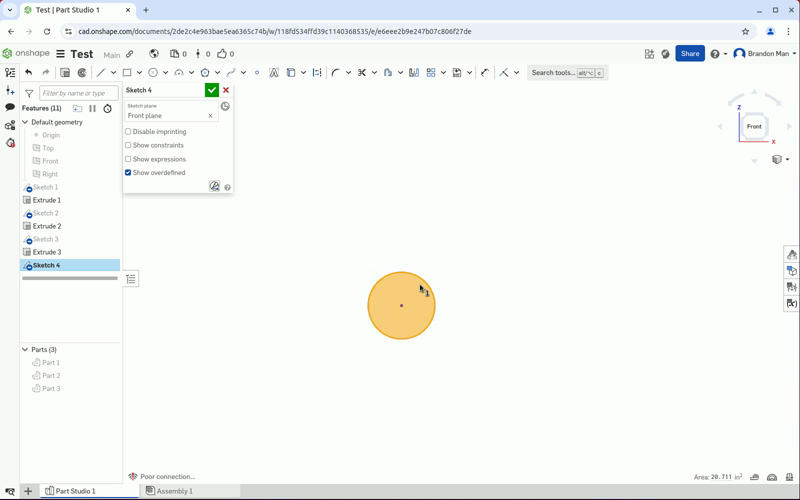
scroll(-6)
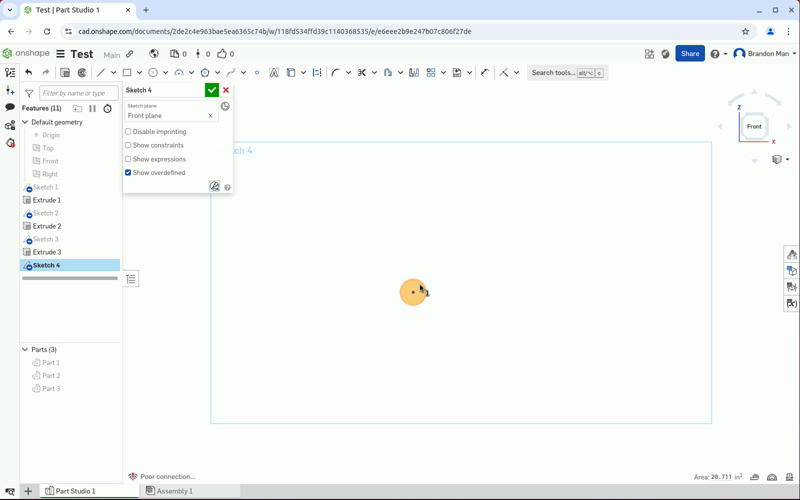
mouse_move(73, 352)
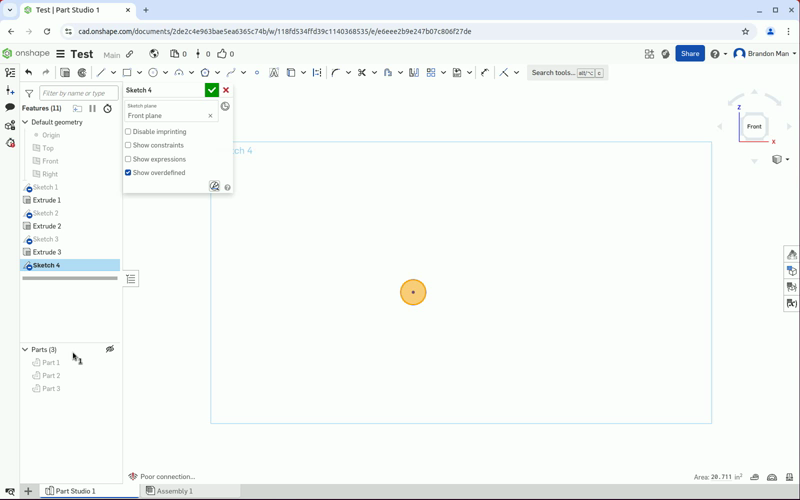
key(shift+y)
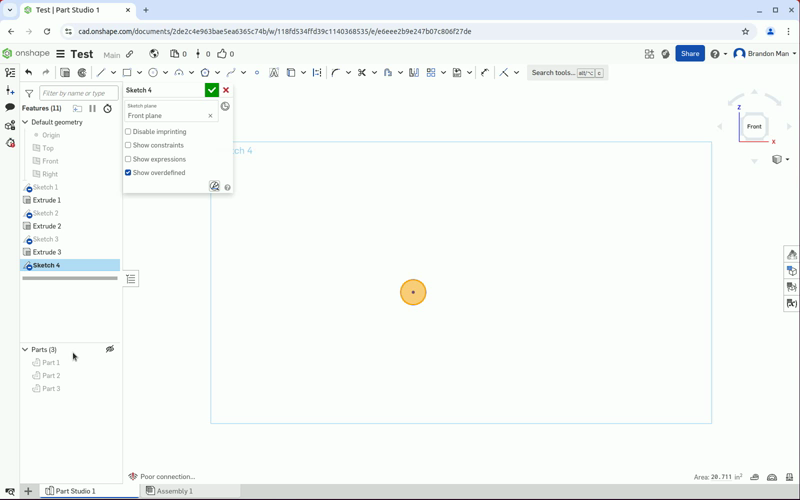
key(shift+e)
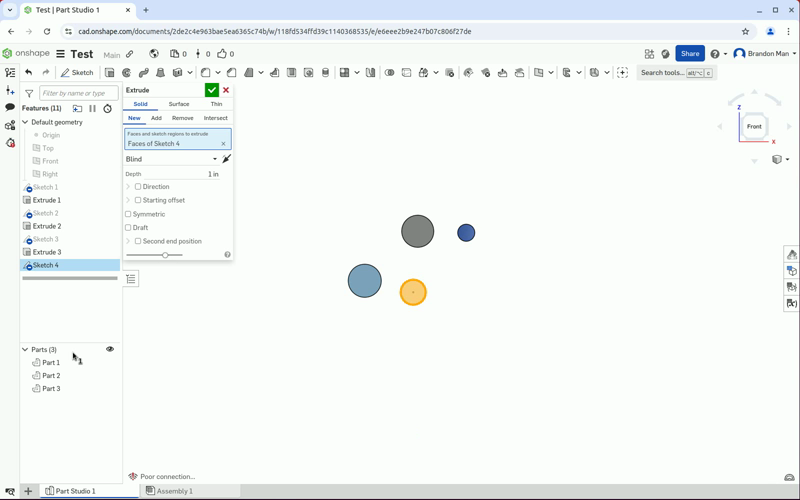
mouse_move(143, 106)
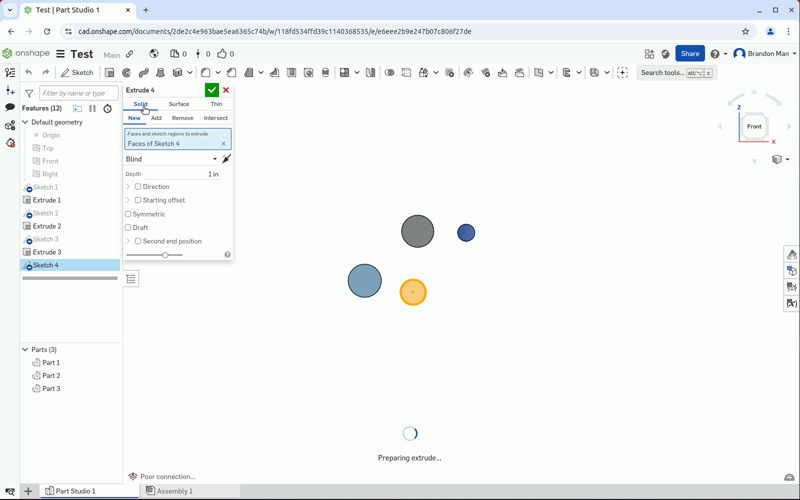
click(143, 106)
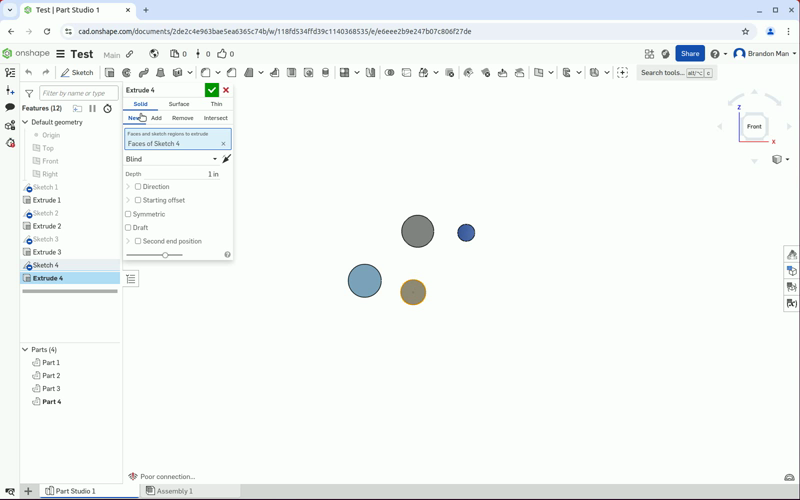
mouse_move(137, 120)
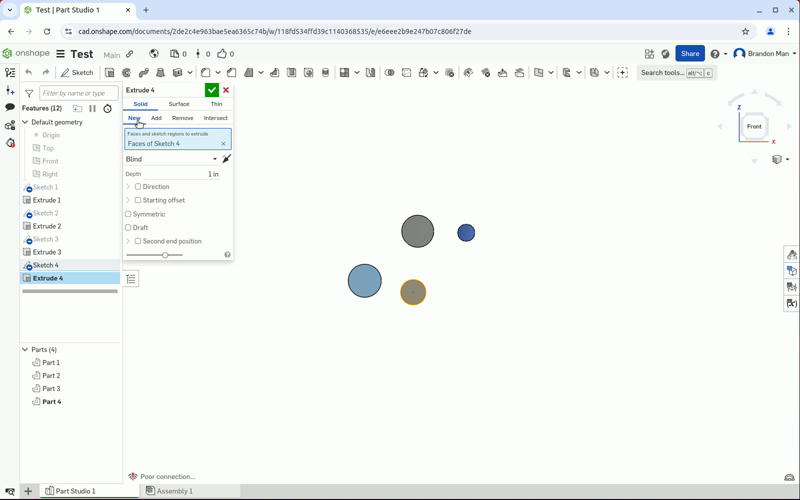
click(137, 120)
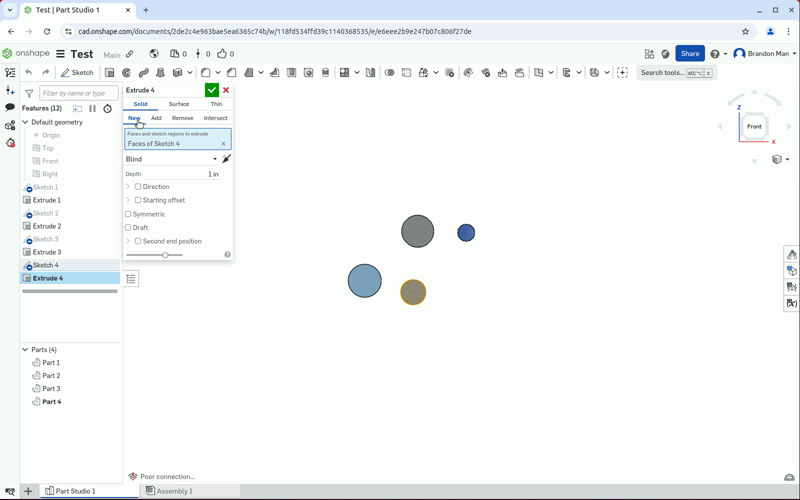
key(tab, 4)
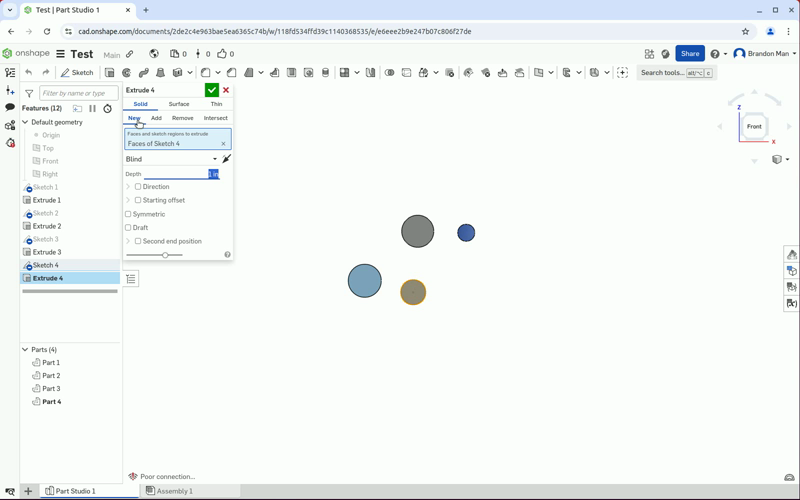
text(3.611)
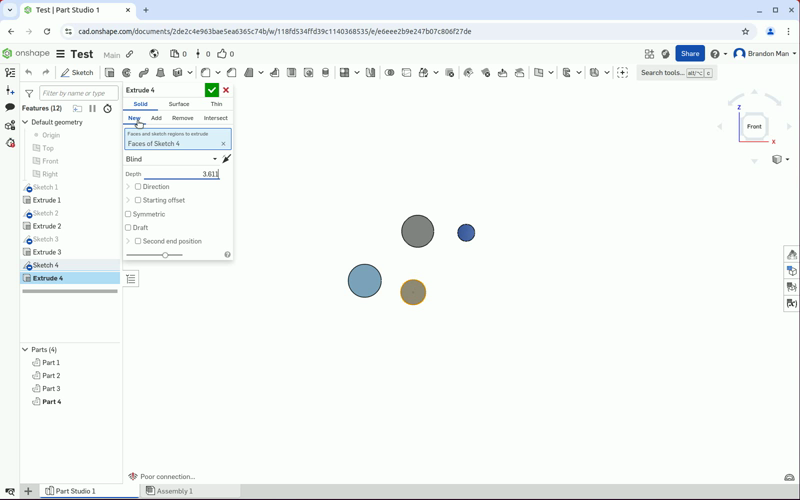
key(enter)
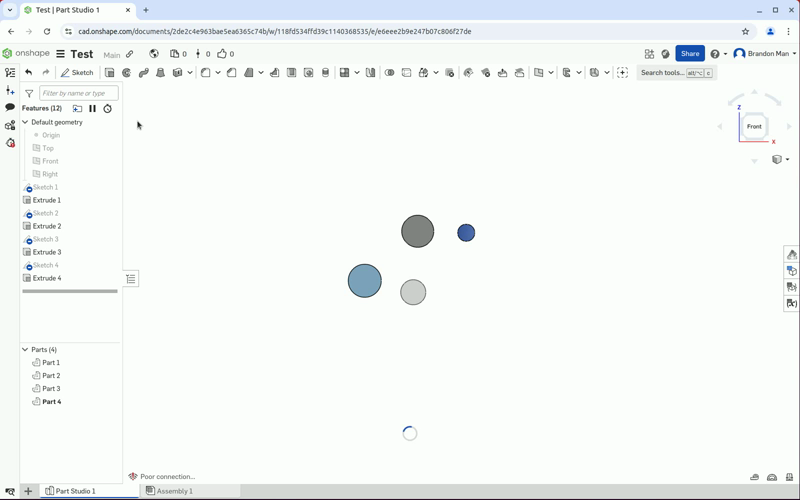
key(shift+h)
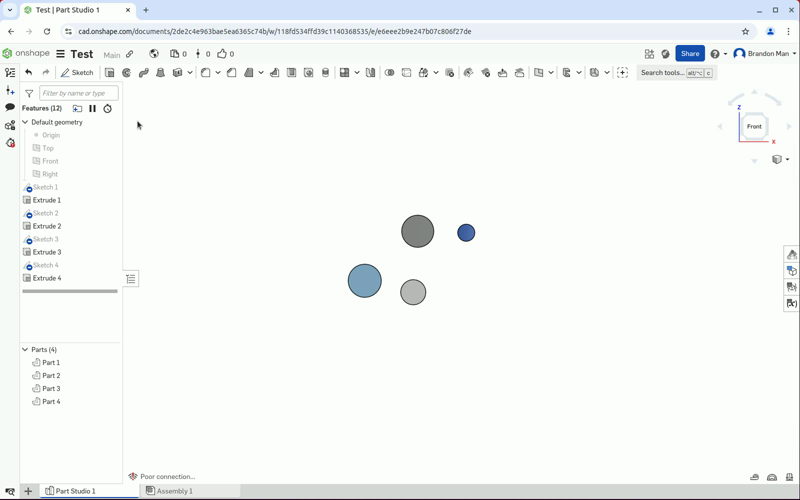
key(shift+h)
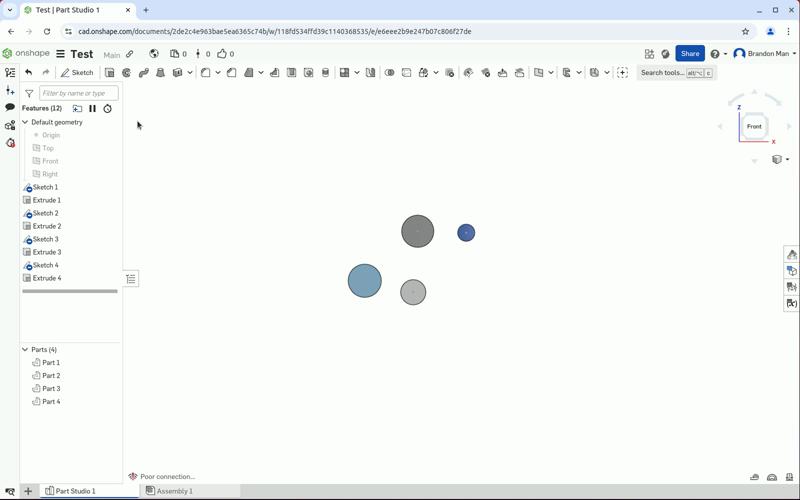
key(shift+7)
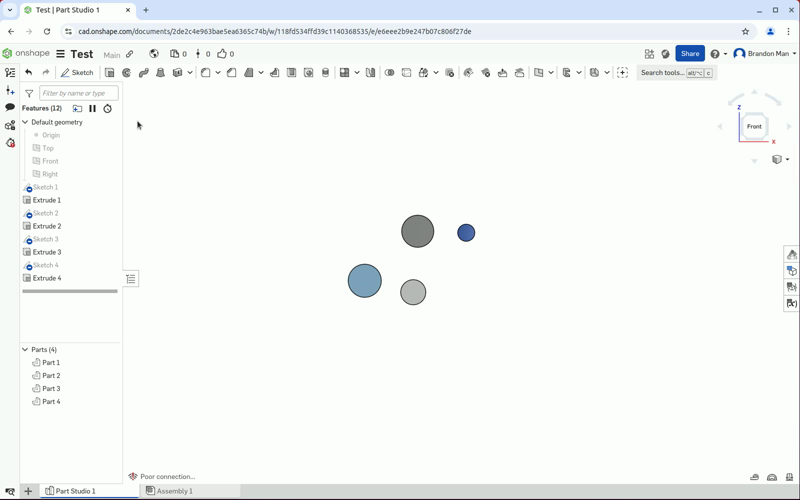
key(left, 2)
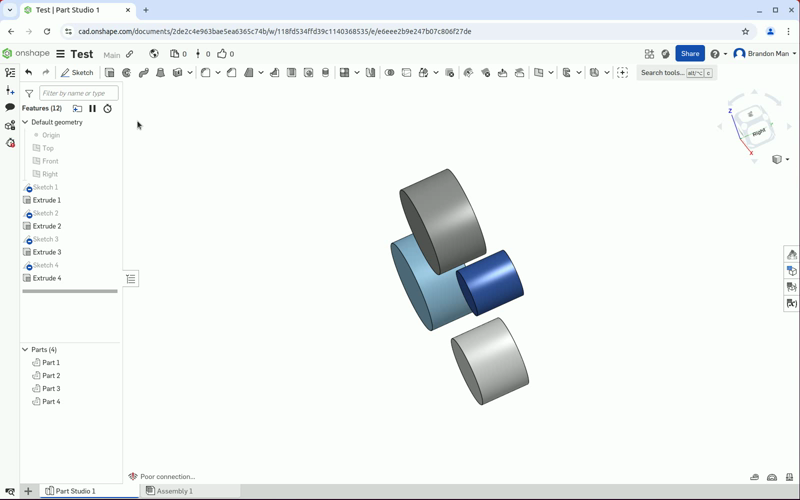
key(down, 2)
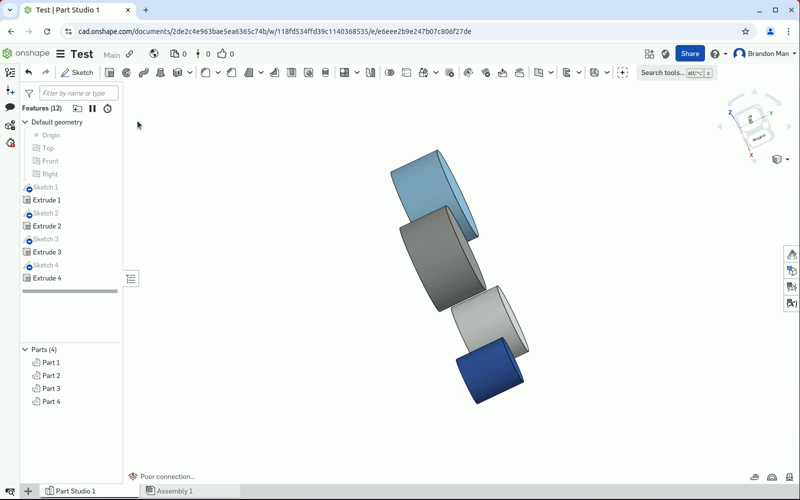
key(up, 2)
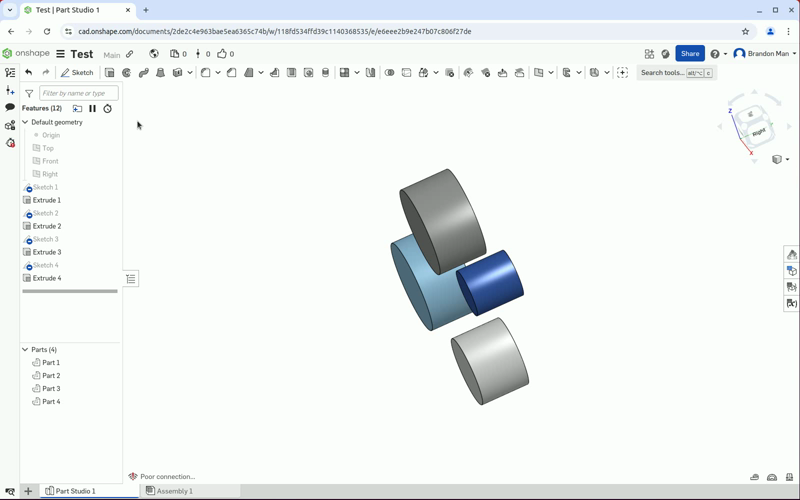
key(right, 2)
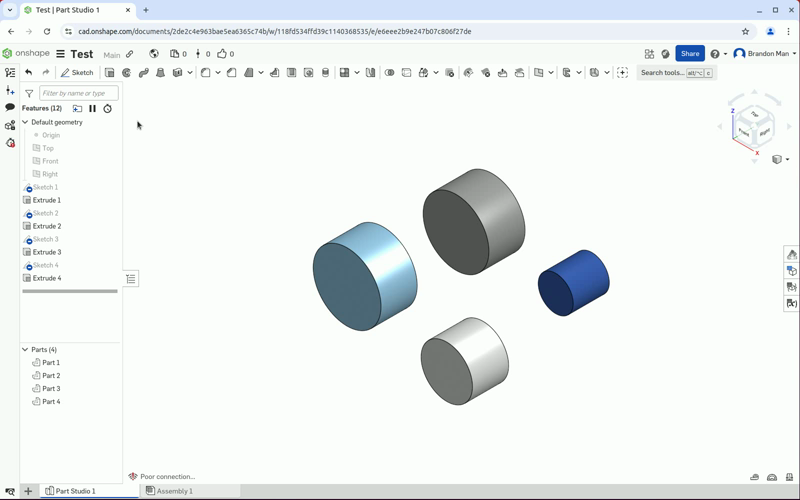
mouse_move(73, 189)
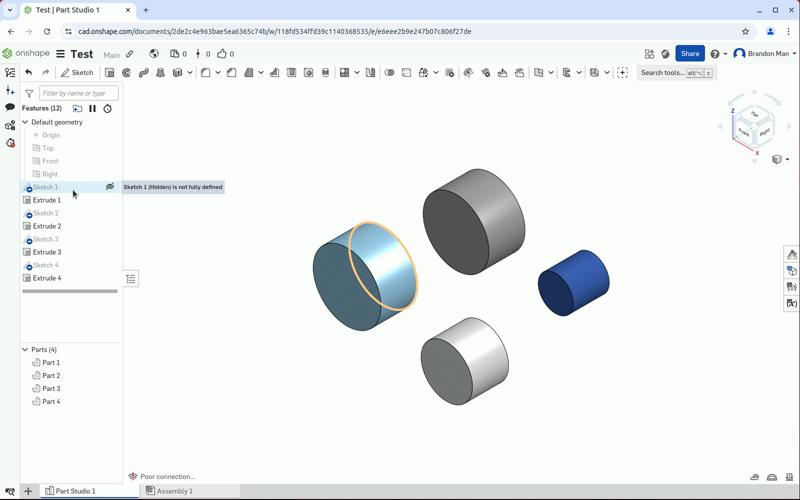
click(73, 189)